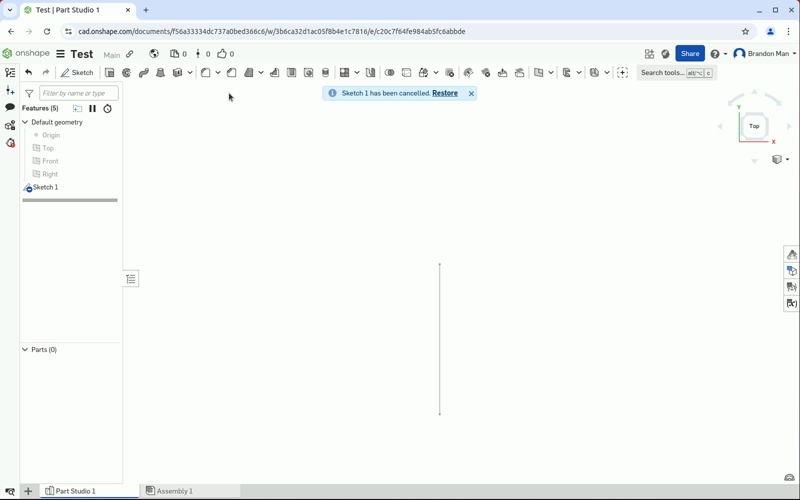
key(shift+h)
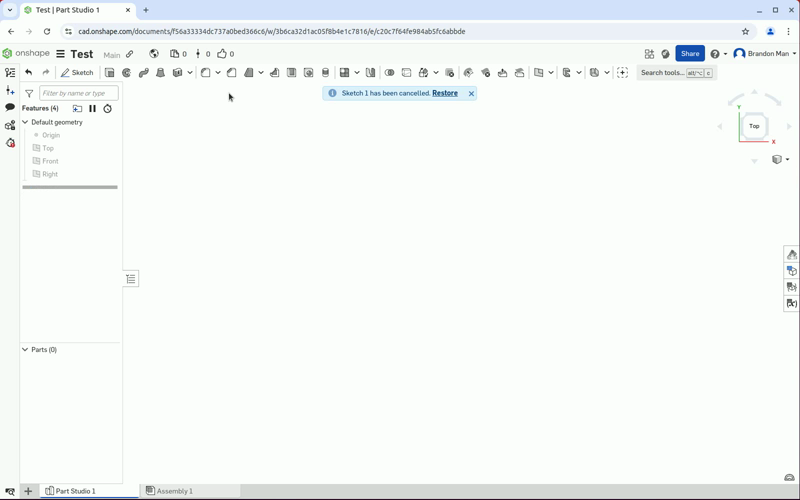
key(shift+s)
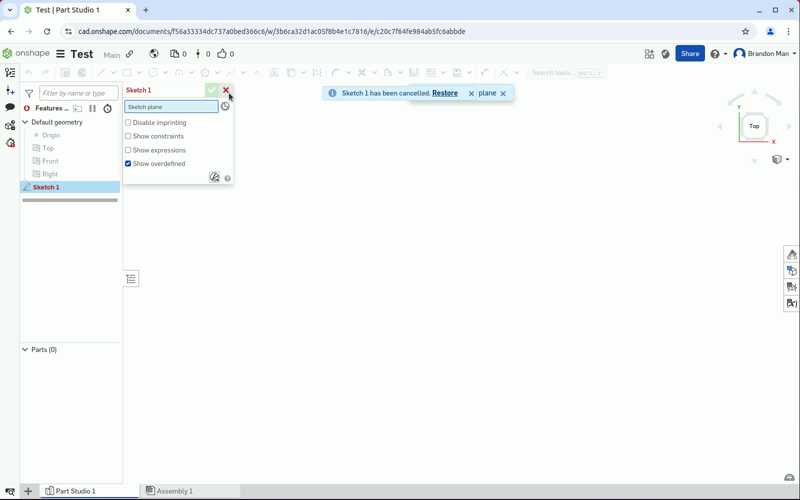
mouse_move(73, 150)
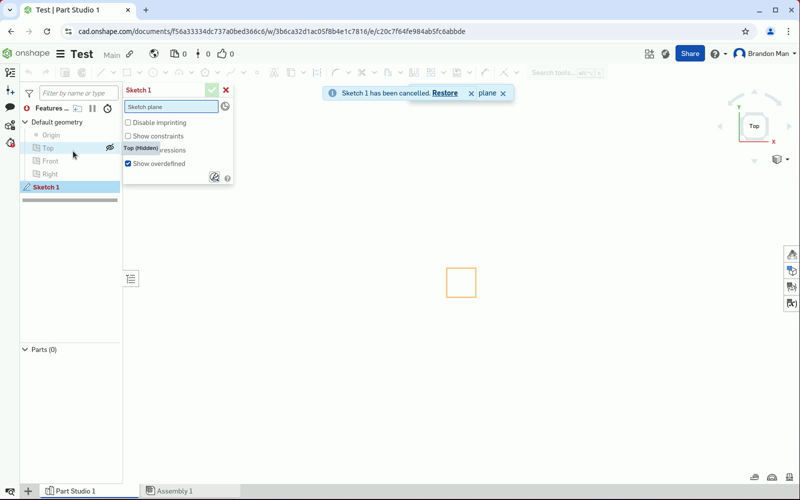
click(73, 150)
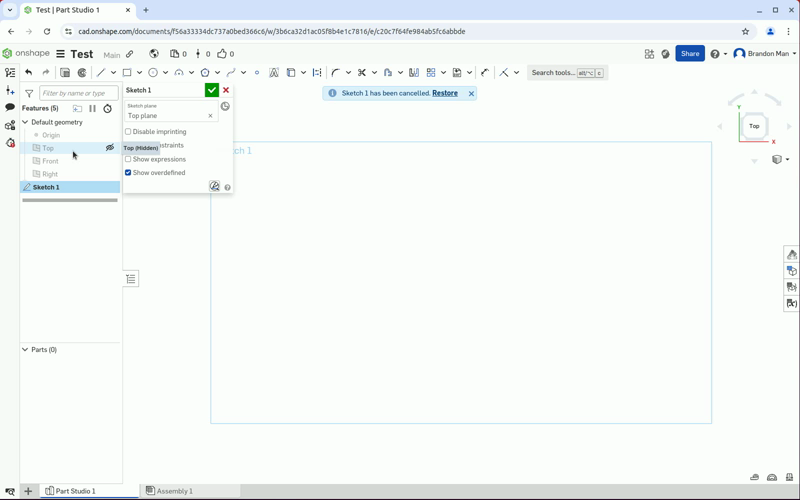
mouse_move(73, 352)
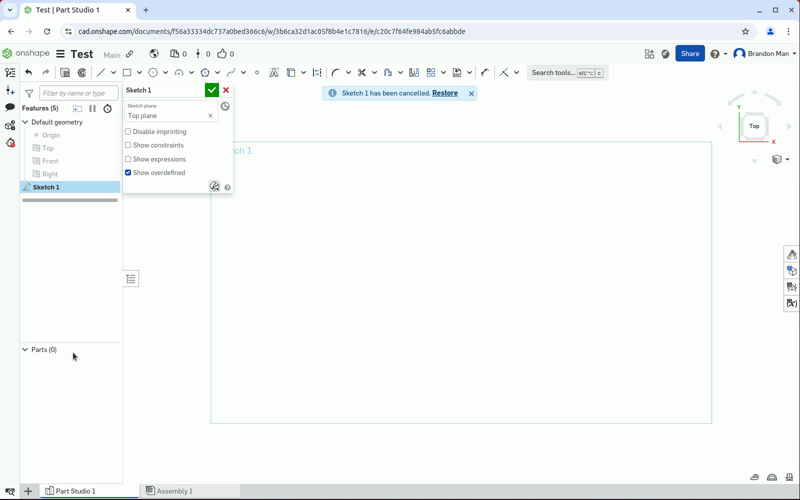
key(y)
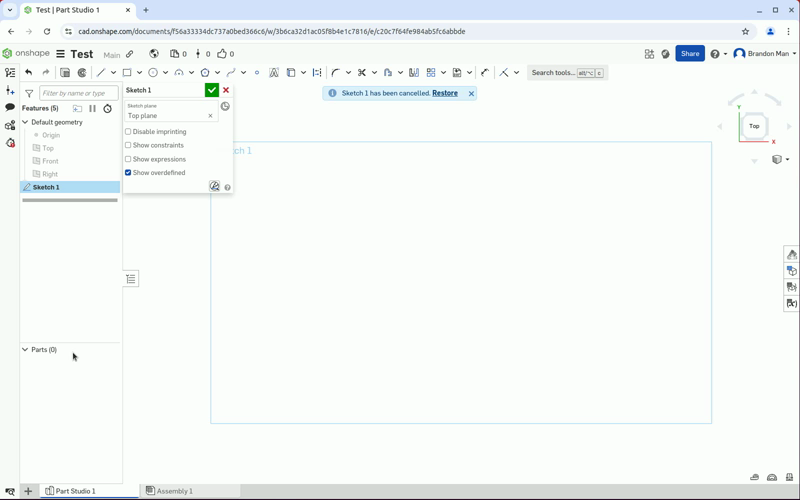
key(l)
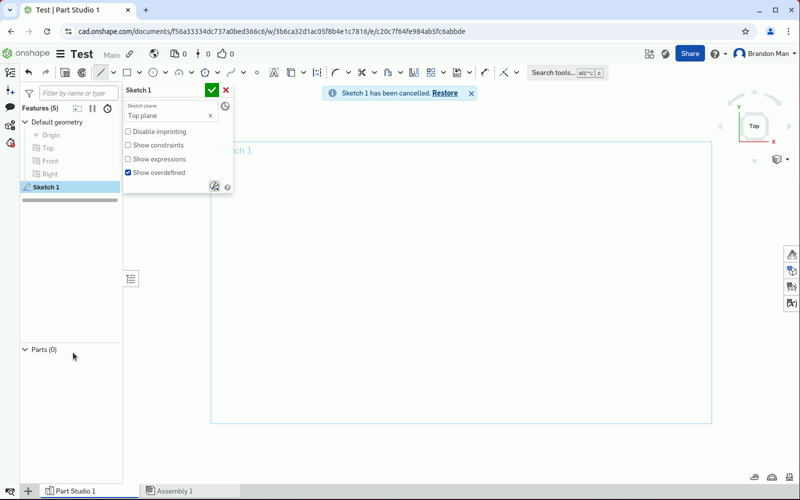
key_down(shift)
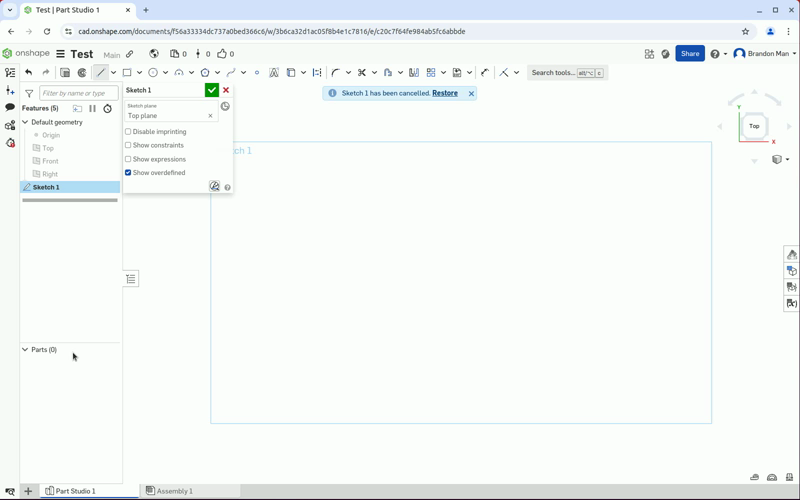
mouse_move(348, 217)
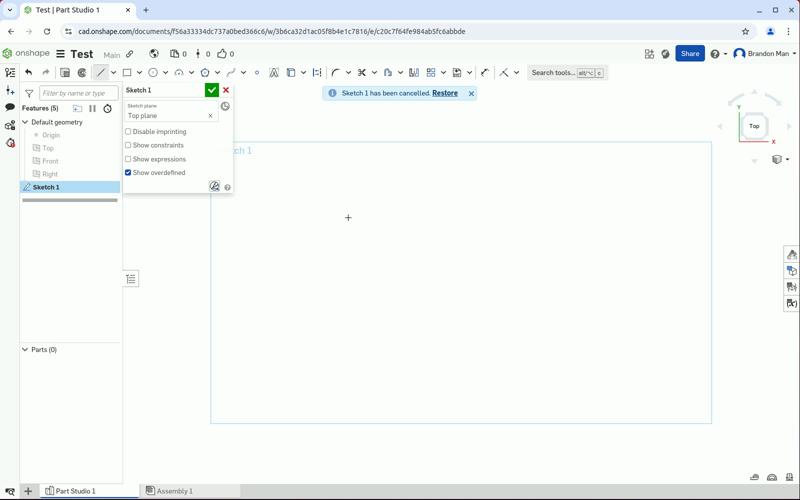
click(348, 217)
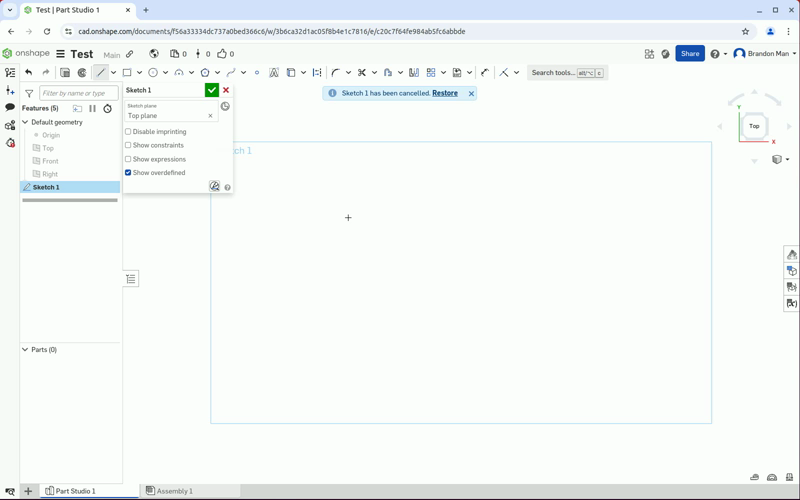
key_up(shift)
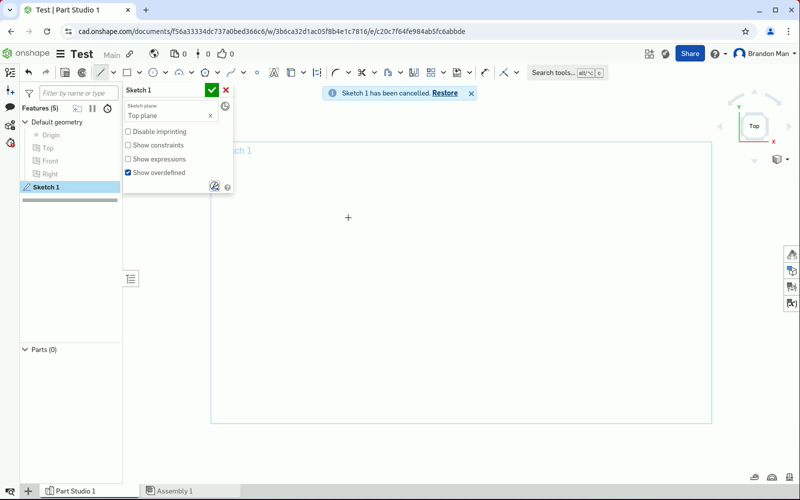
key_down(shift)
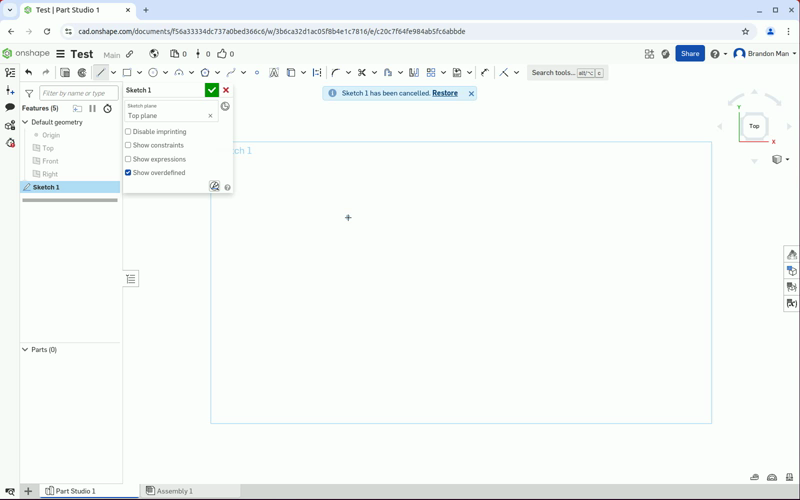
mouse_move(378, 217)
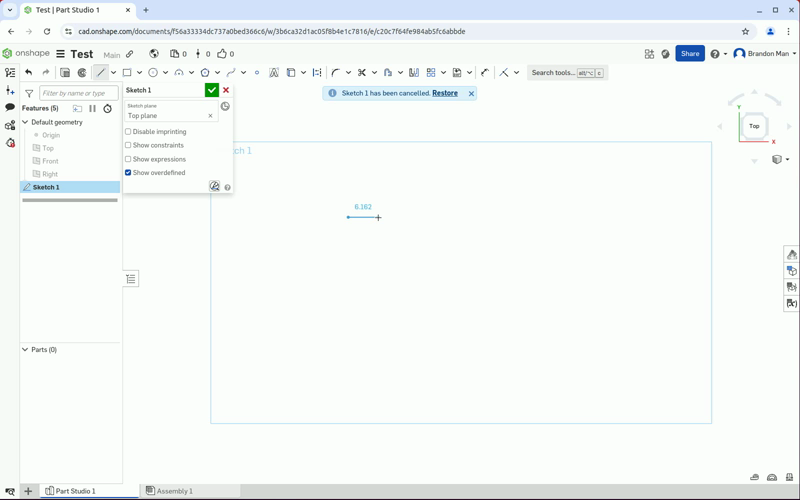
mouse_move(362, 193)
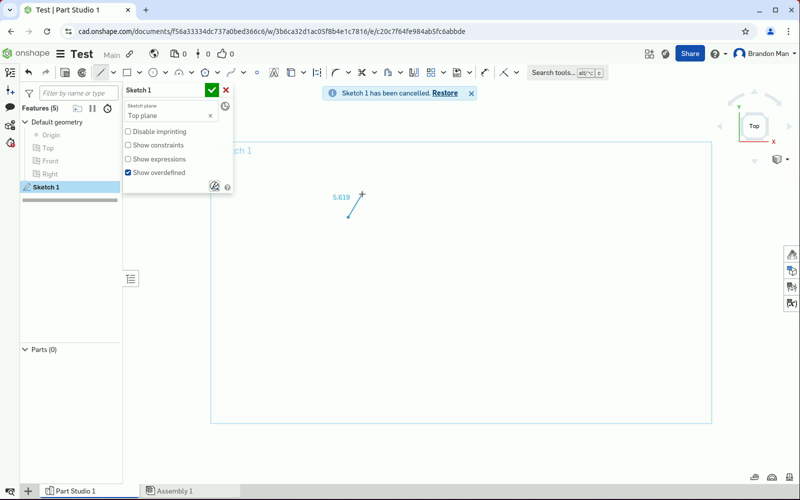
click(362, 193)
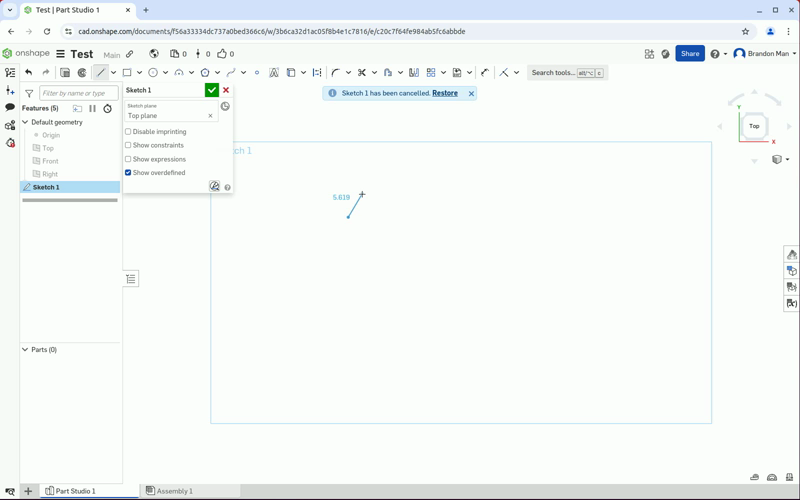
key_up(shift)
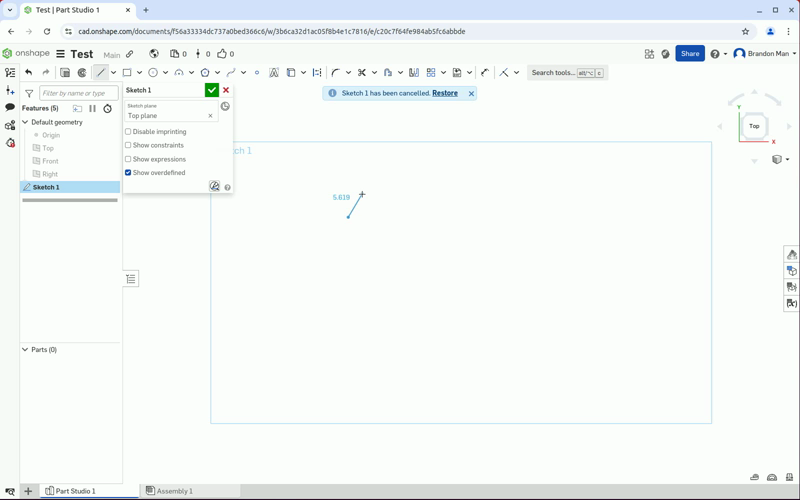
key_down(shift)
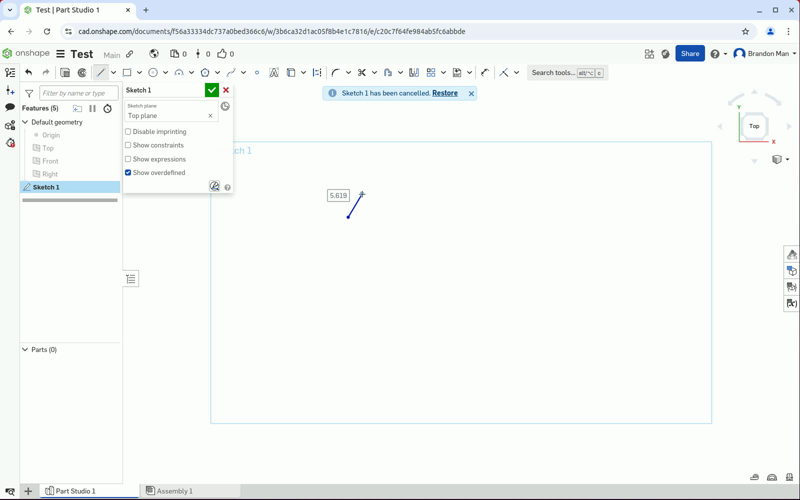
mouse_move(558, 193)
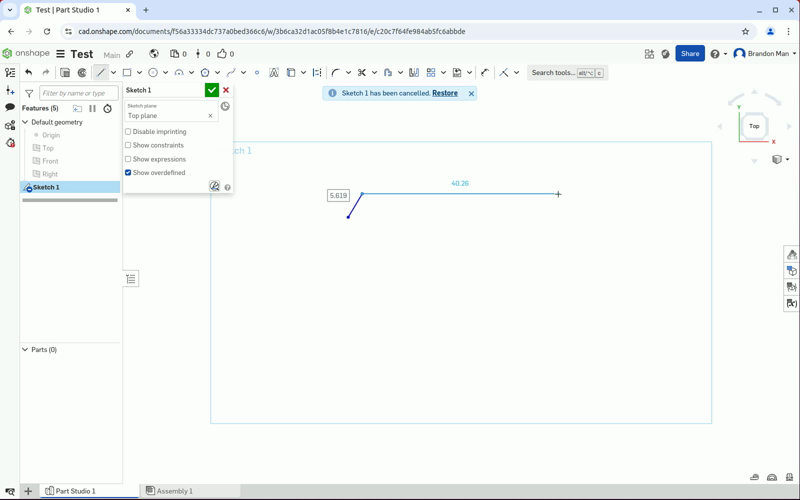
click(558, 193)
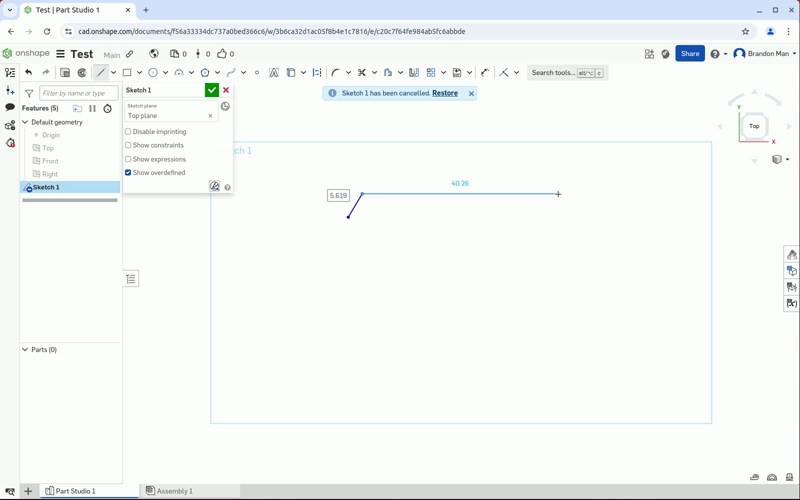
key_up(shift)
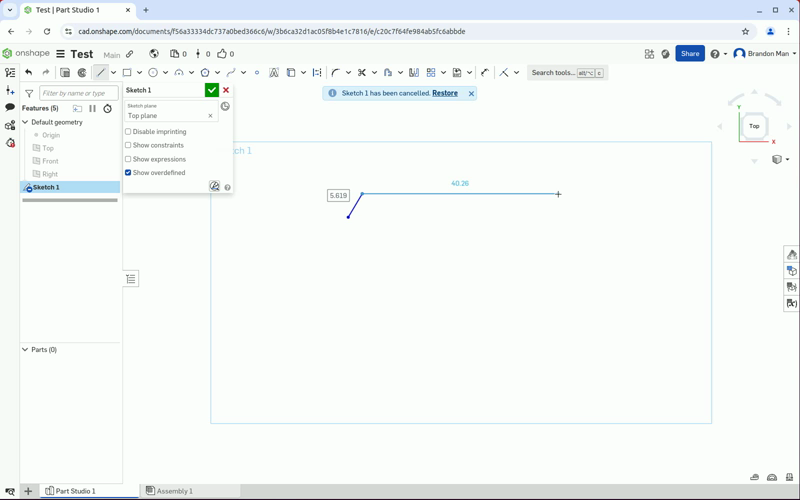
key_down(shift)
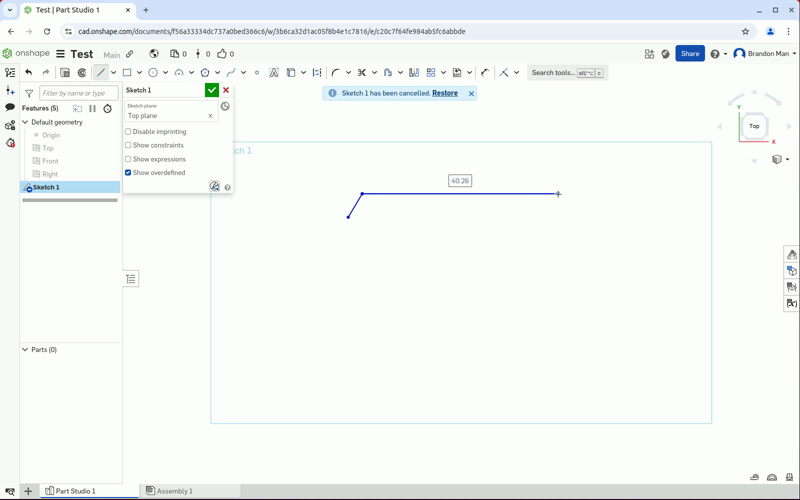
mouse_move(588, 193)
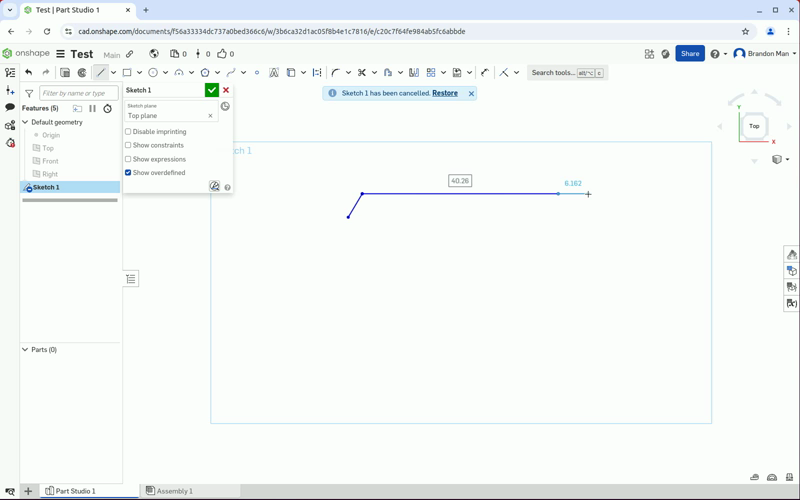
mouse_move(572, 217)
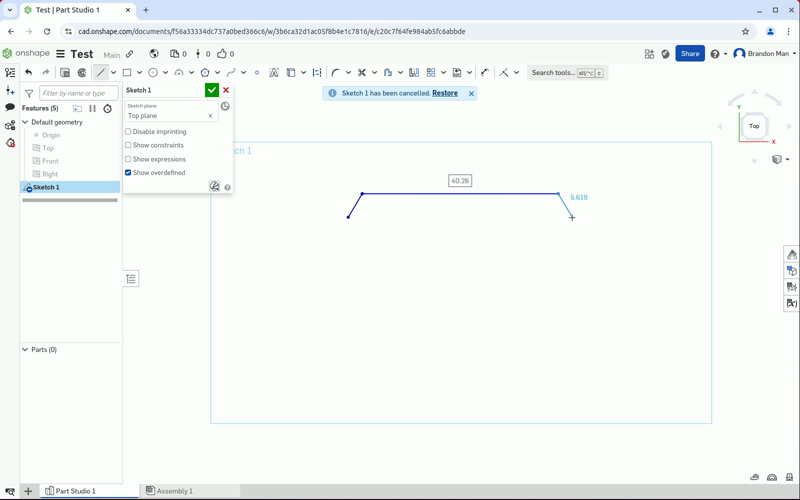
click(572, 217)
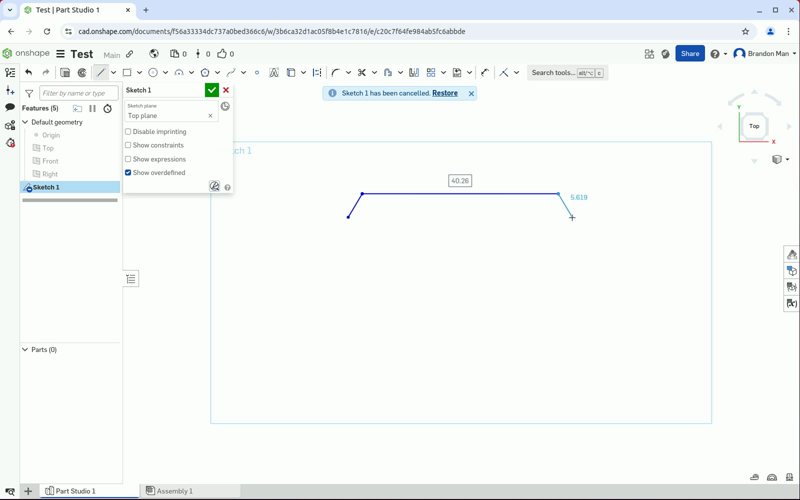
key_up(shift)
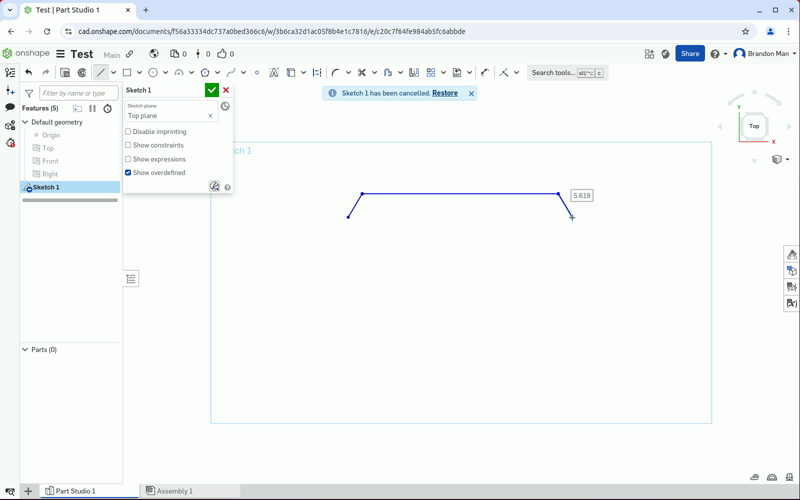
key_down(shift)
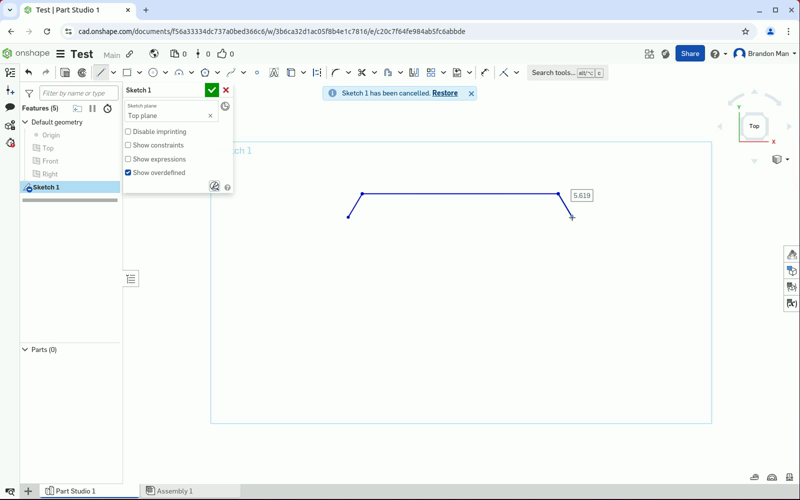
mouse_move(589, 217)
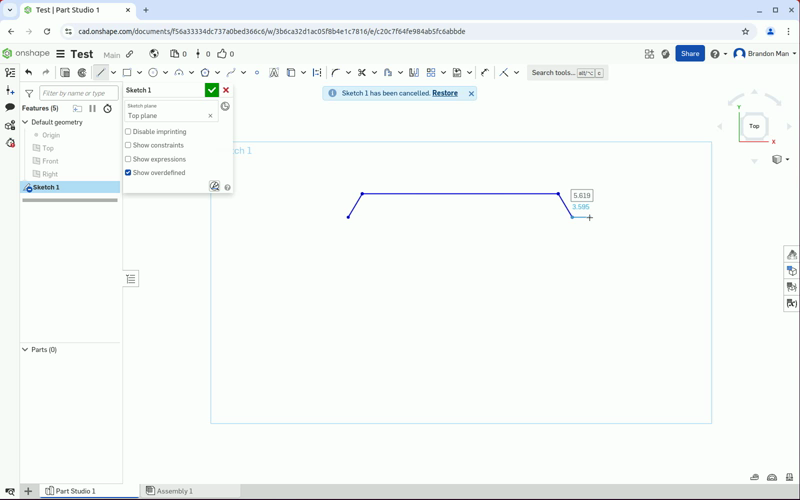
mouse_move(572, 170)
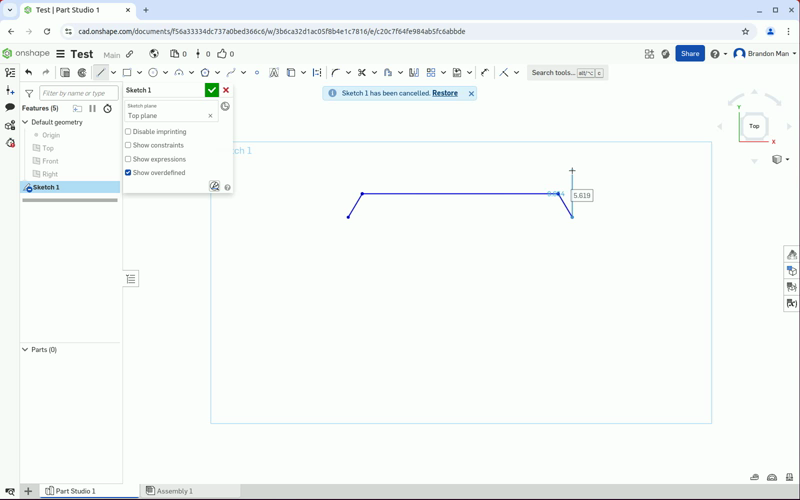
click(572, 170)
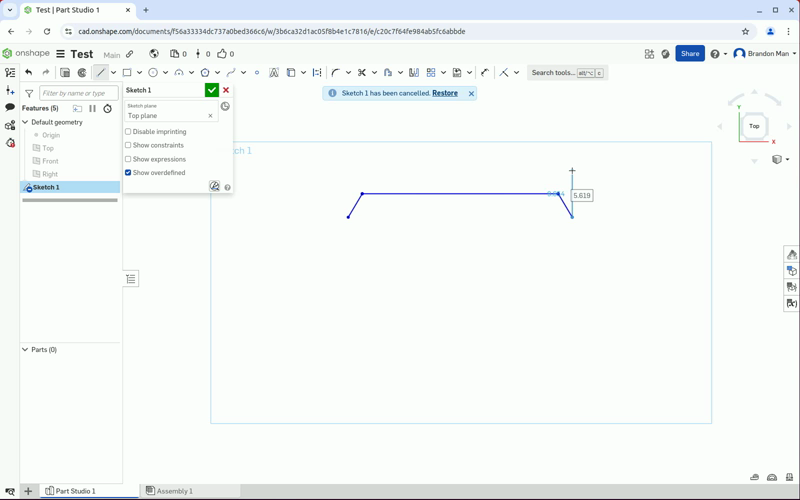
key_up(shift)
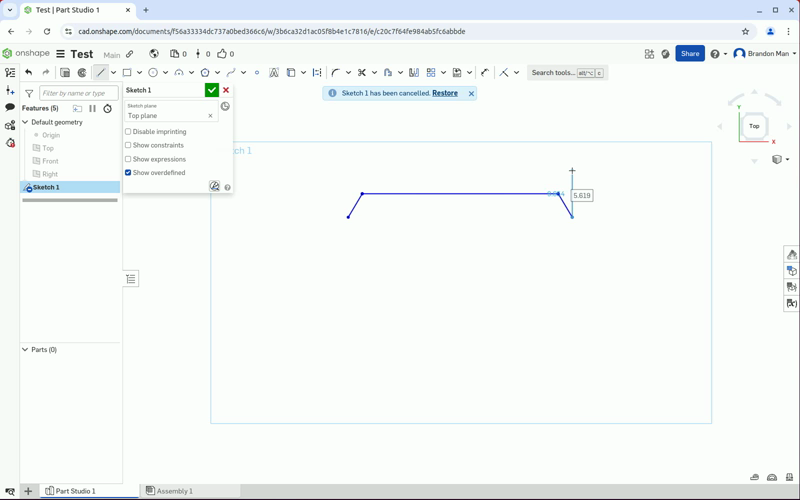
key_down(shift)
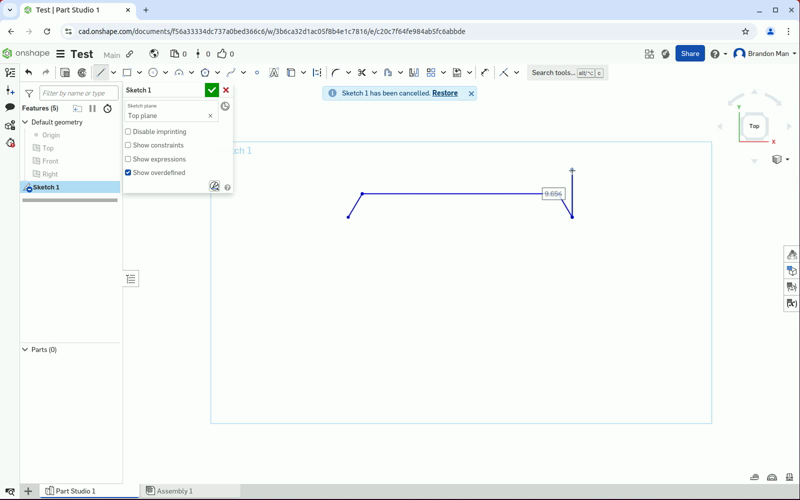
mouse_move(348, 170)
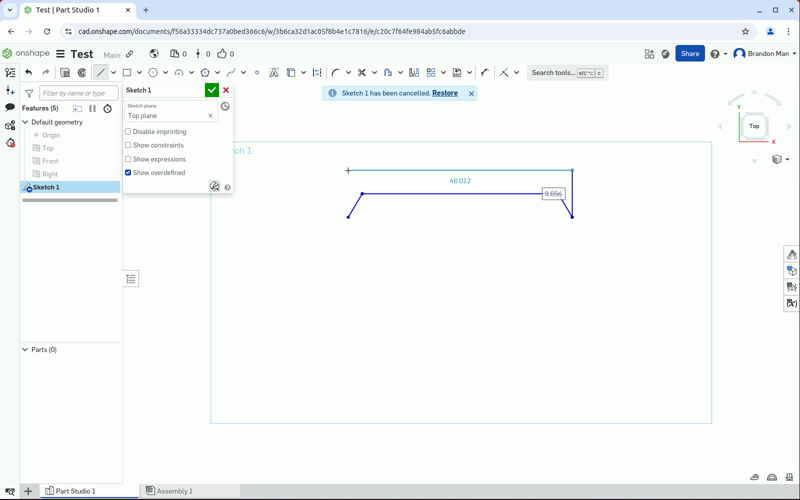
click(348, 170)
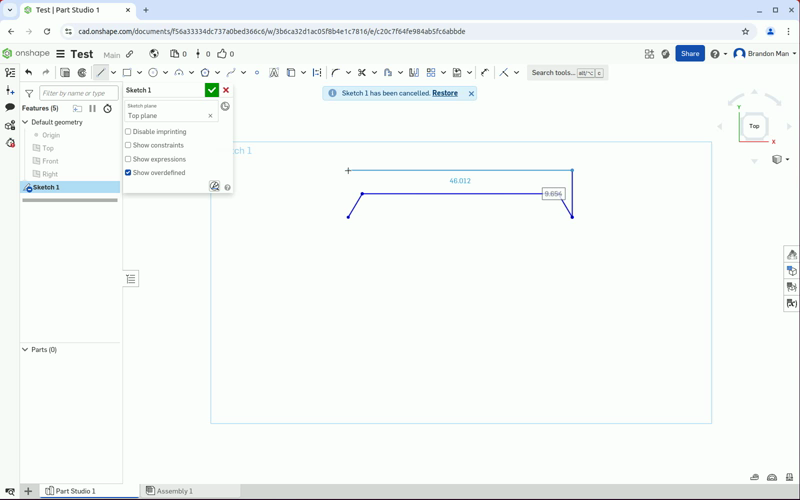
key_up(shift)
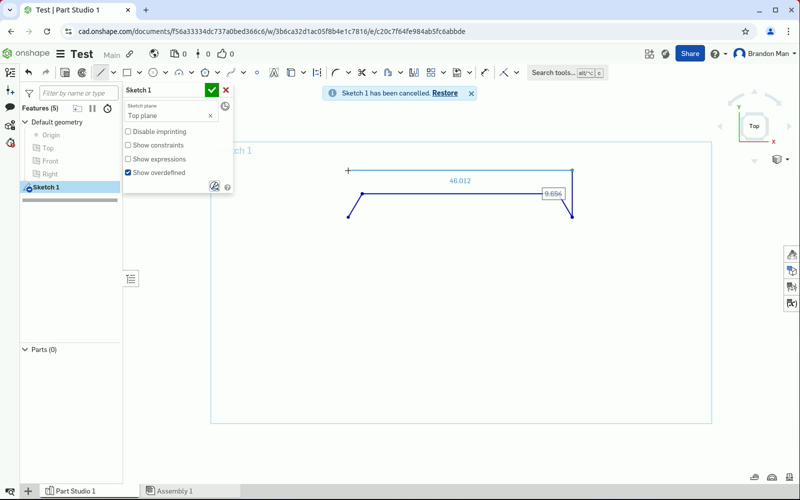
mouse_move(378, 170)
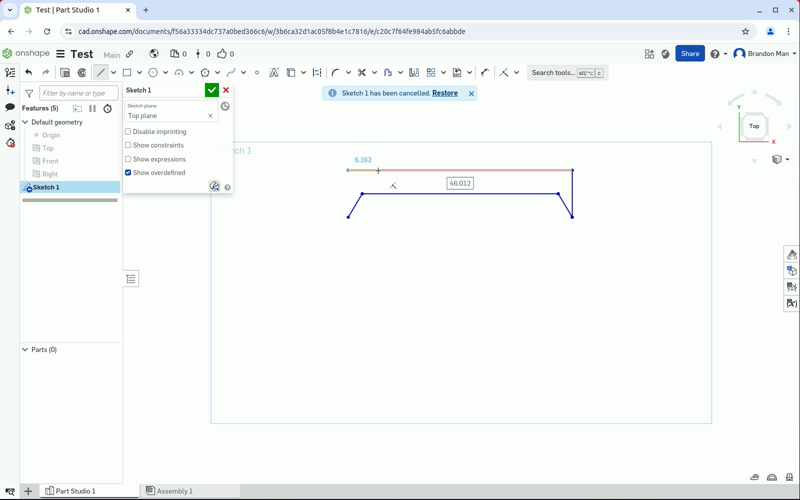
key_down(shift)
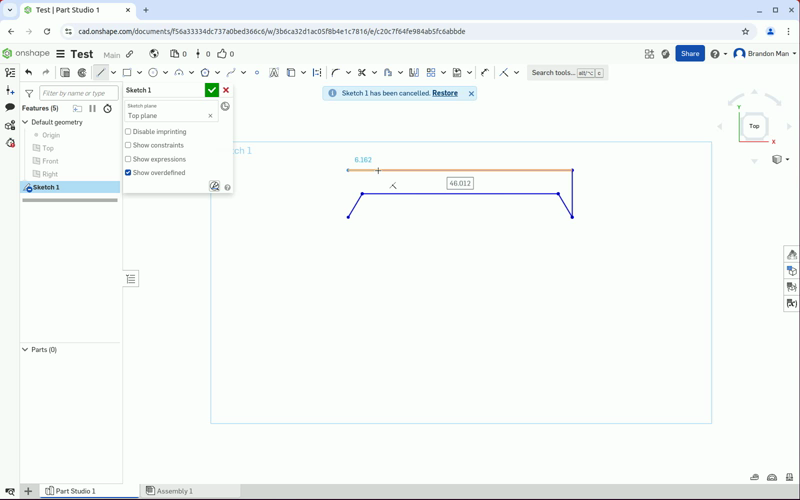
mouse_move(348, 217)
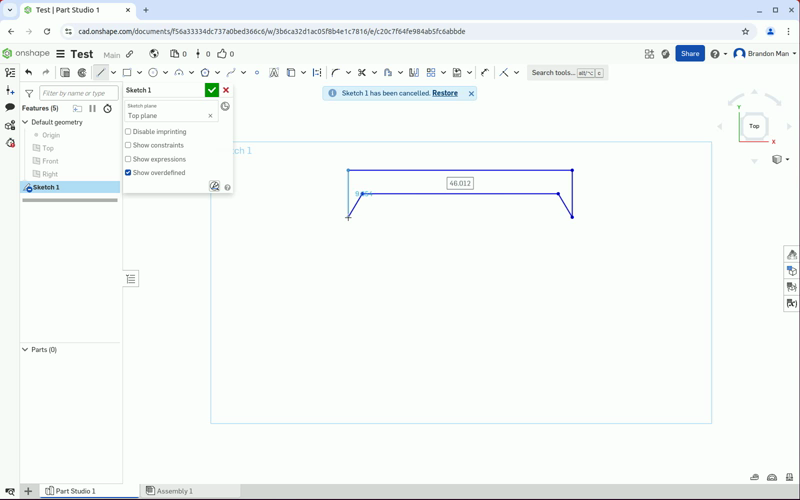
key_up(shift)
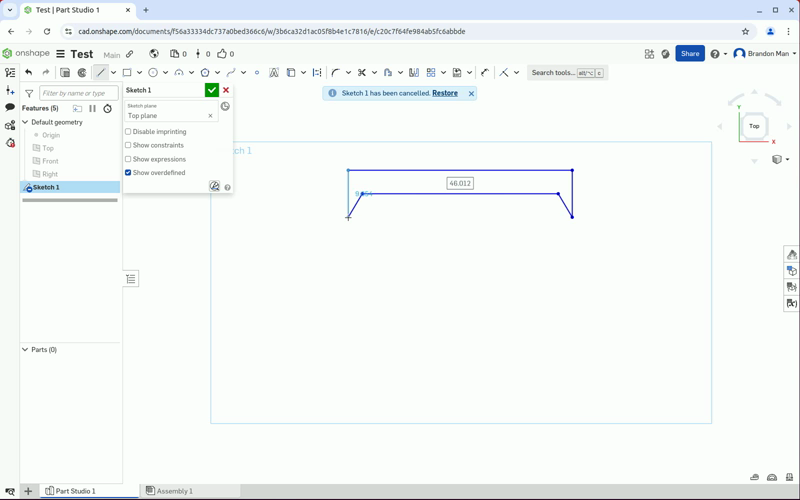
click(348, 217)
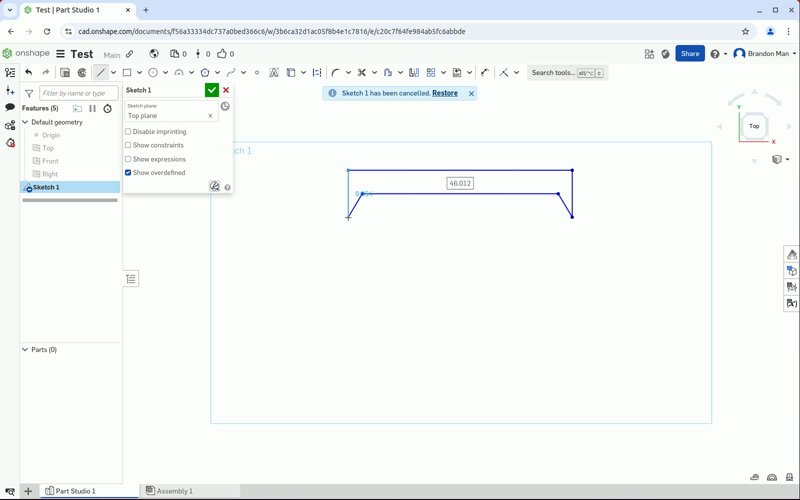
key(esc)
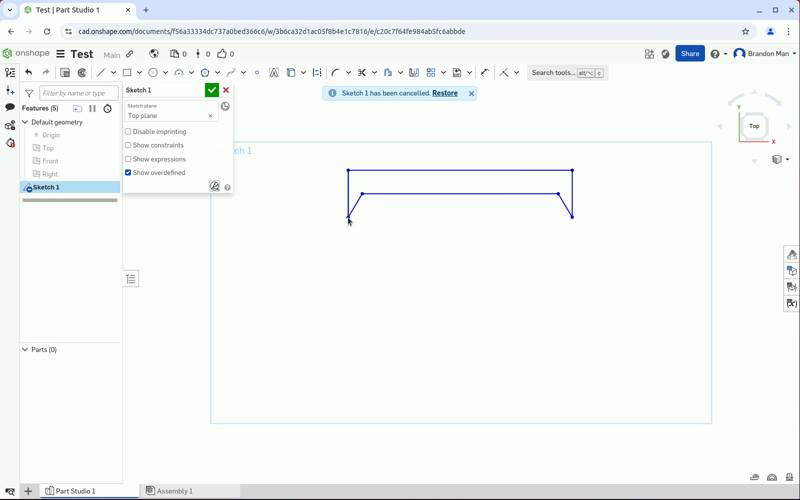
mouse_move(400, 189)
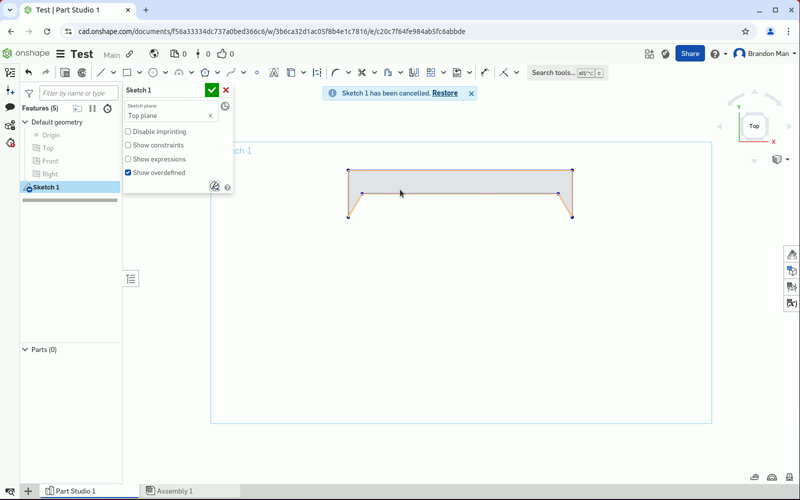
click(400, 189)
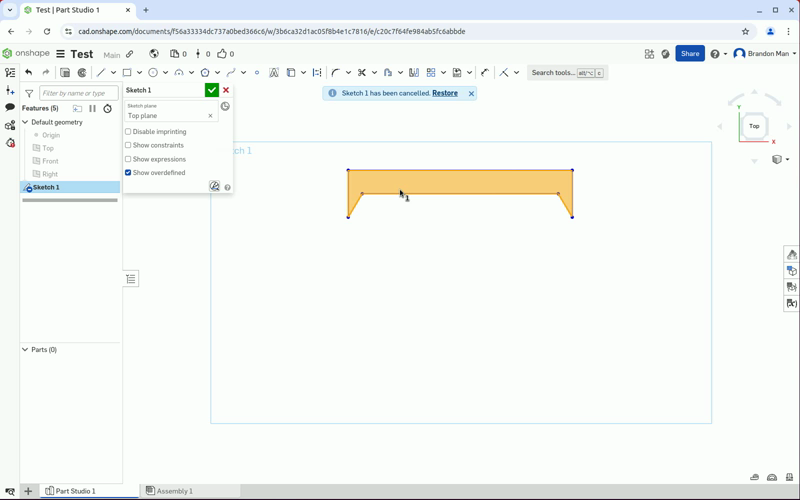
mouse_move(73, 352)
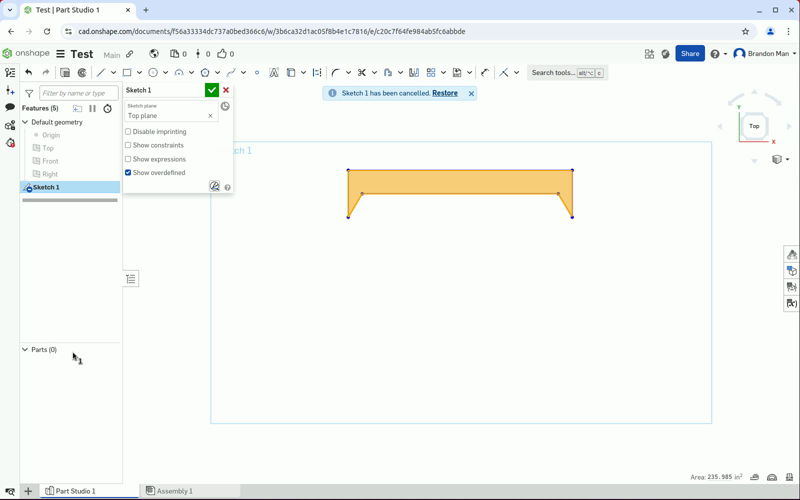
key(shift+y)
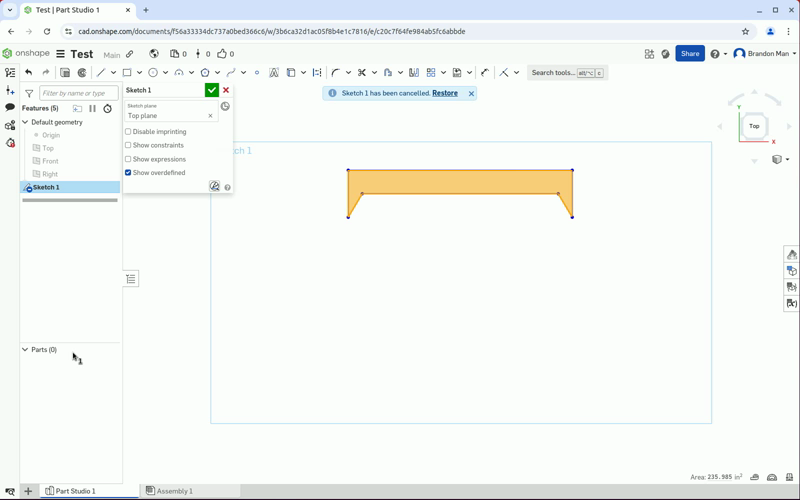
key(shift+e)
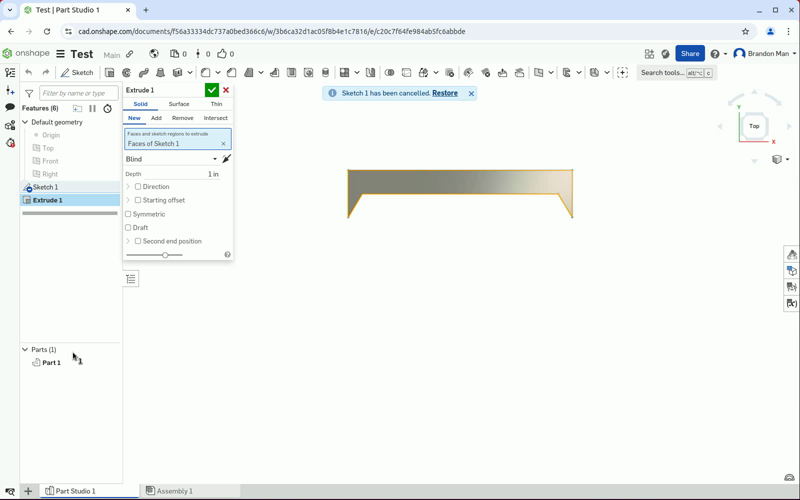
mouse_move(143, 106)
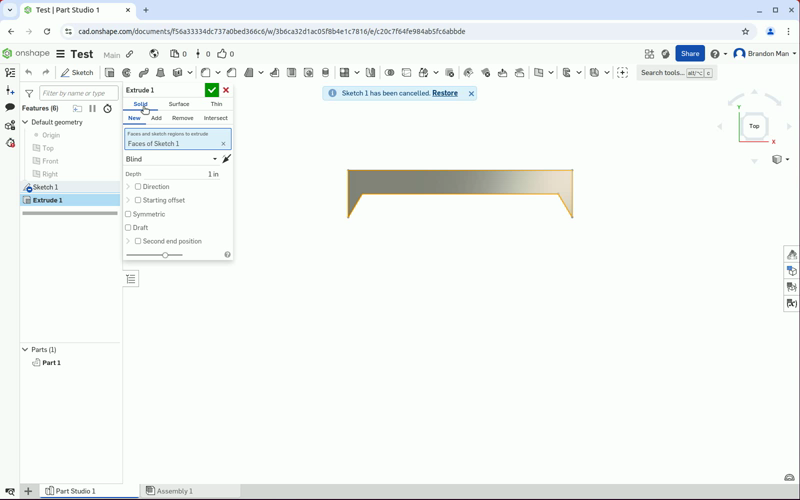
click(143, 106)
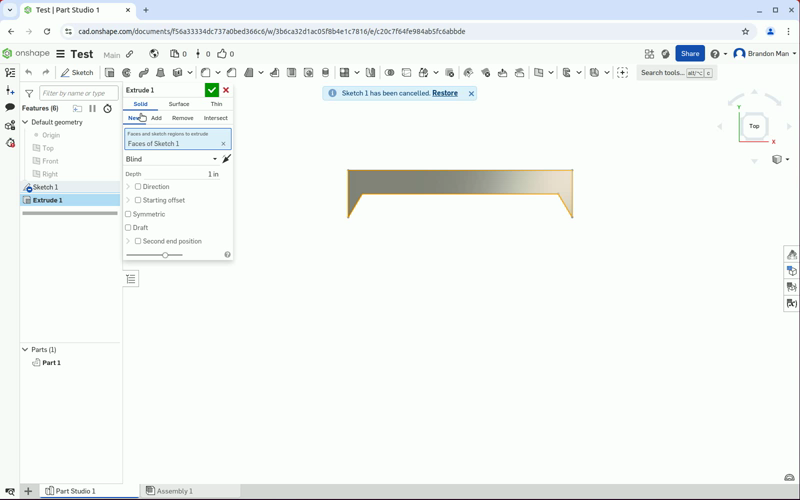
mouse_move(137, 120)
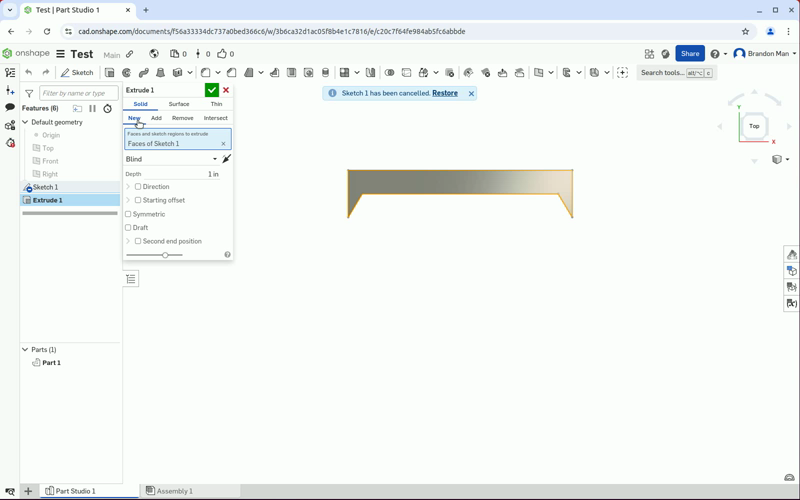
click(137, 120)
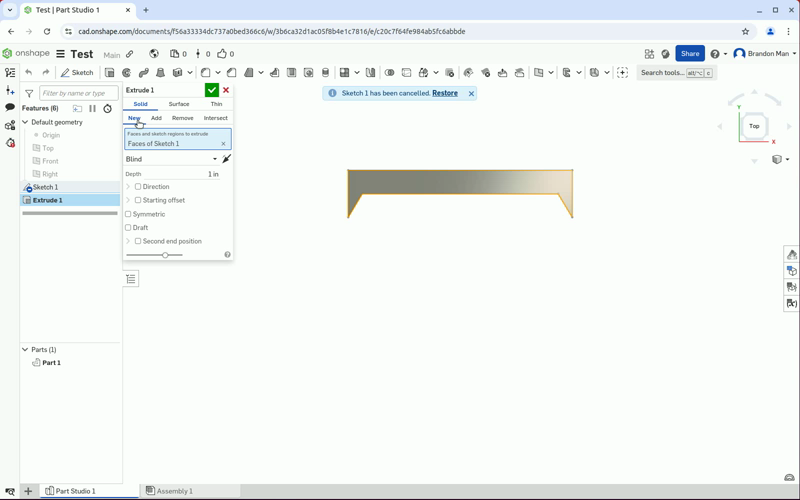
key(tab, 4)
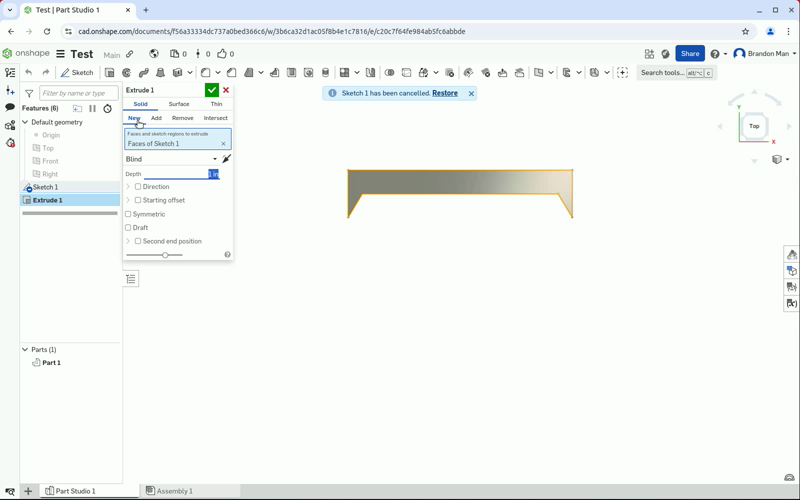
text(2.889)
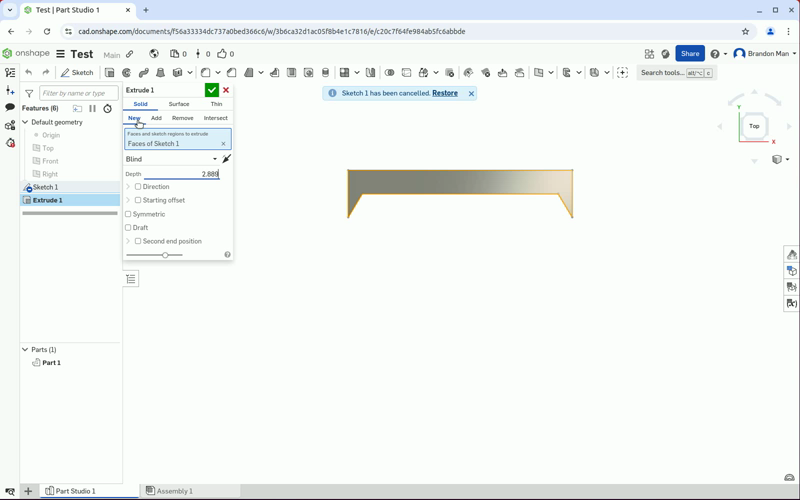
key(enter)
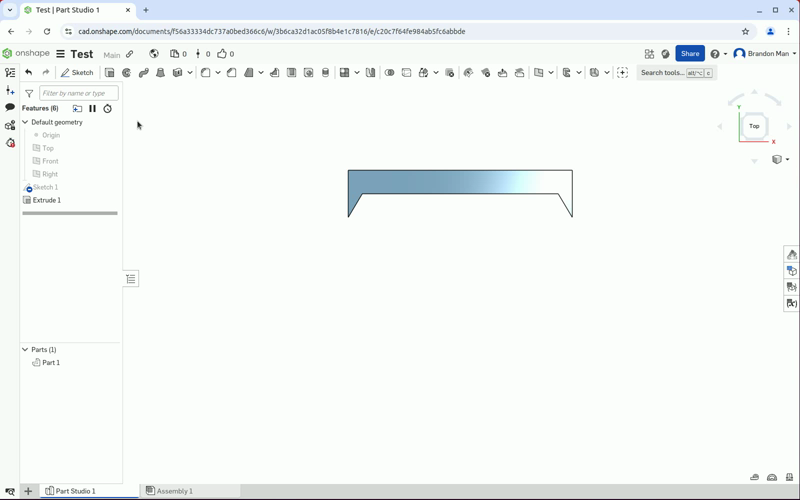
key(shift+h)
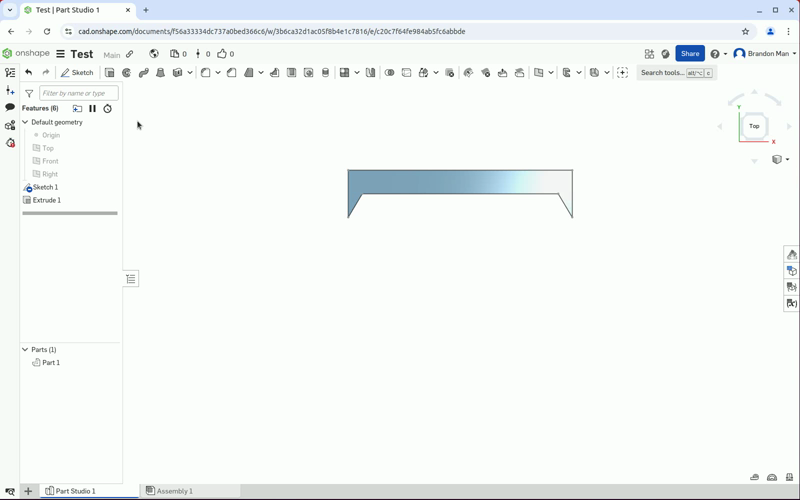
key(shift+h)
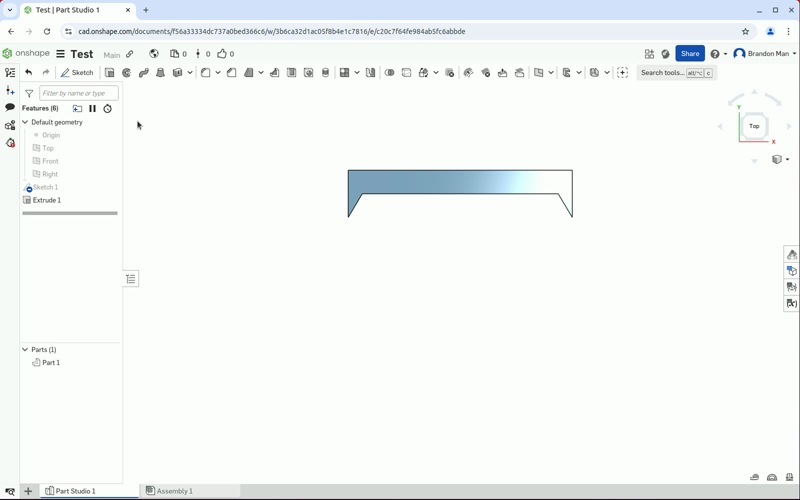
mouse_move(73, 189)
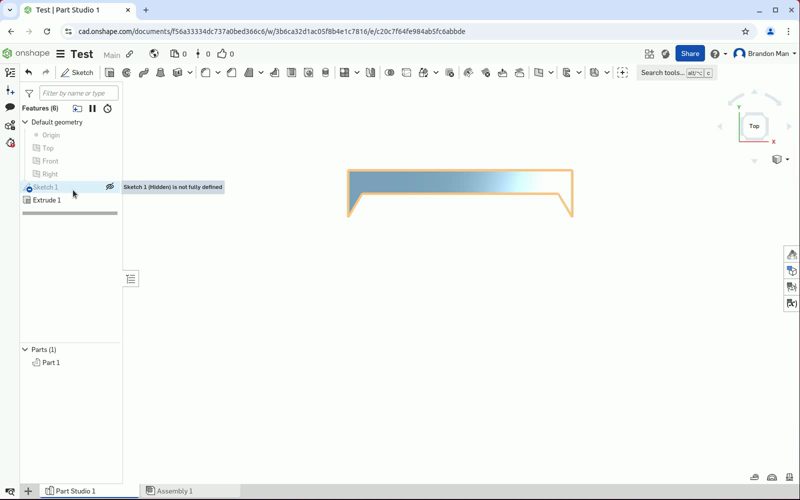
click(73, 189)
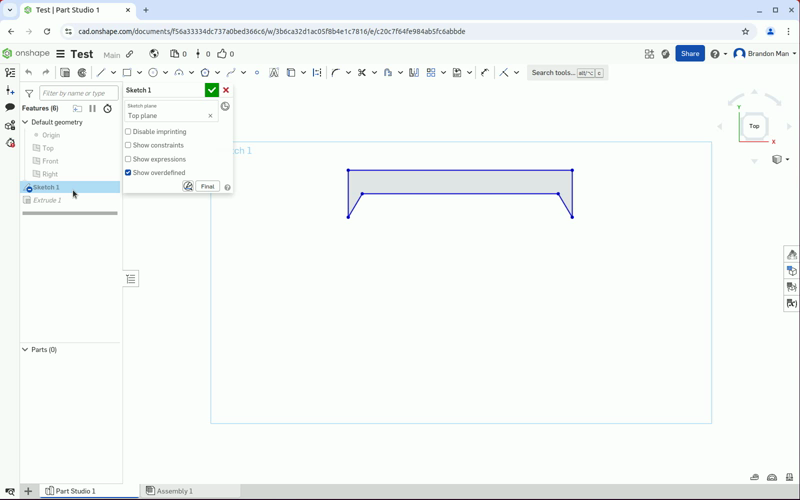
mouse_move(229, 92)
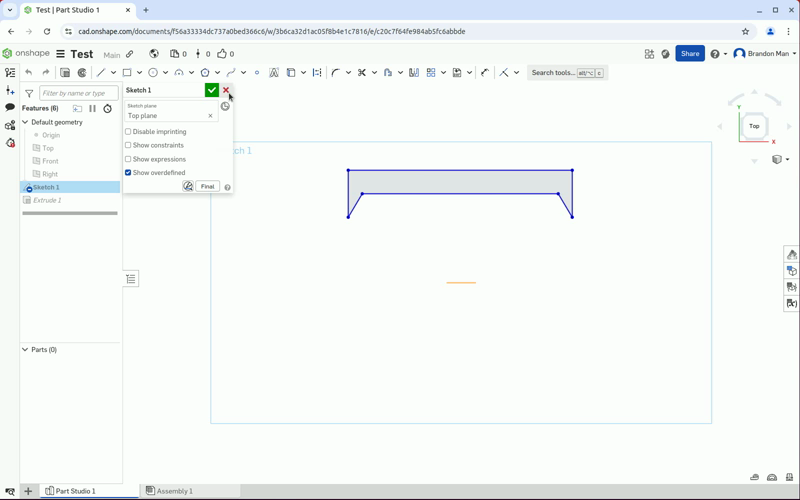
click(229, 92)
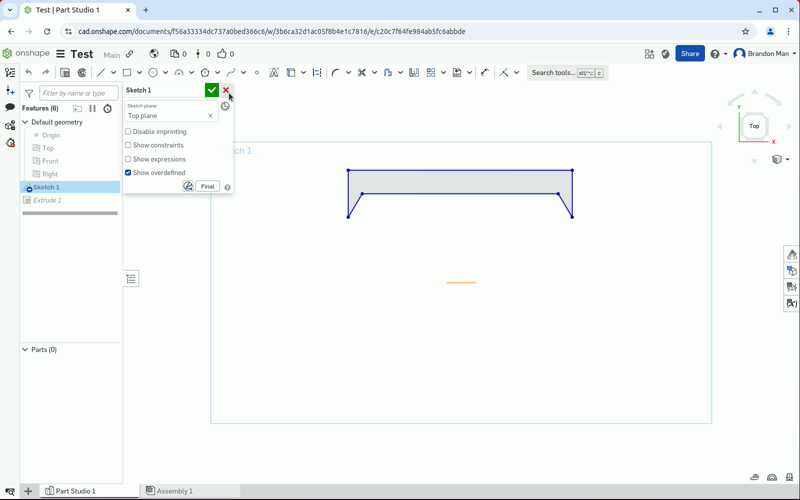
key(shift+s)
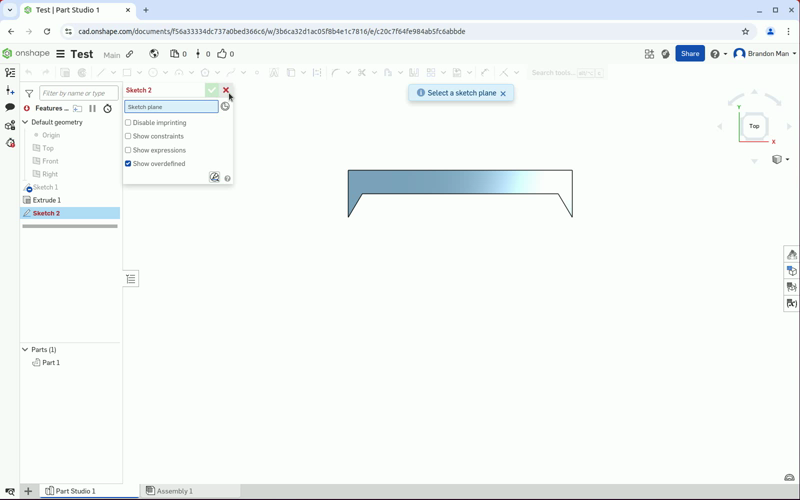
mouse_move(73, 150)
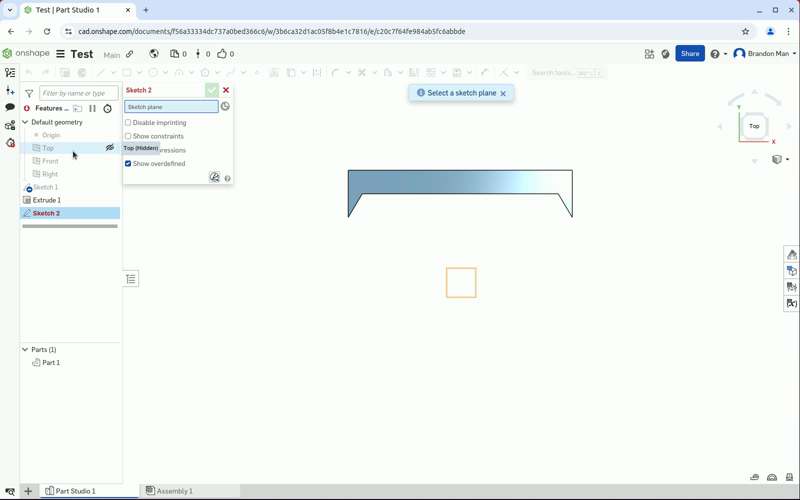
click(73, 150)
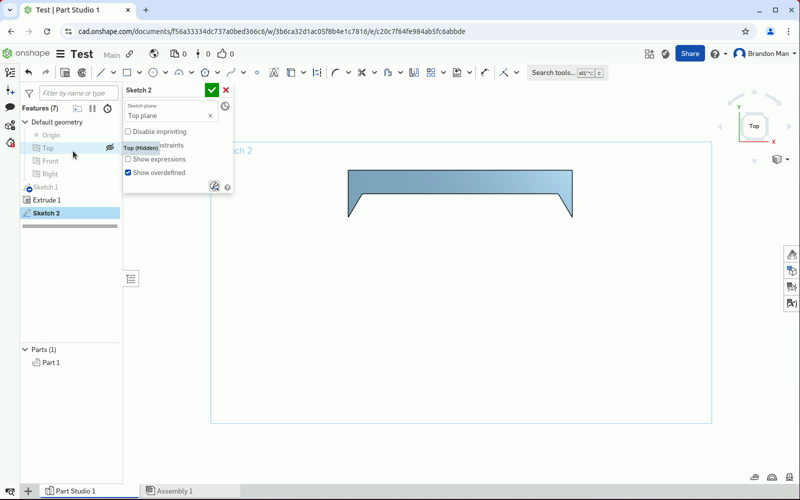
mouse_move(73, 352)
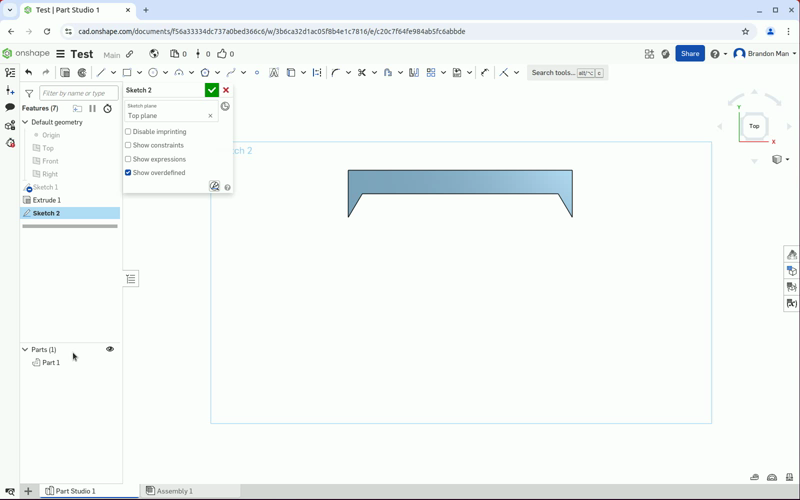
key(y)
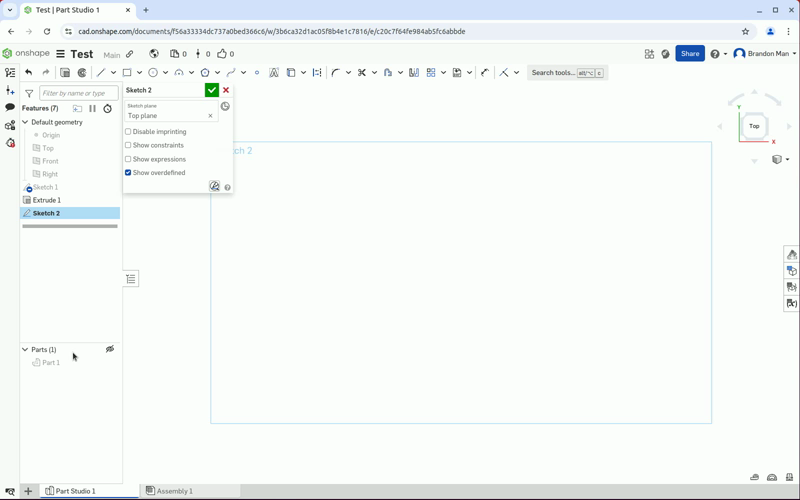
key(l)
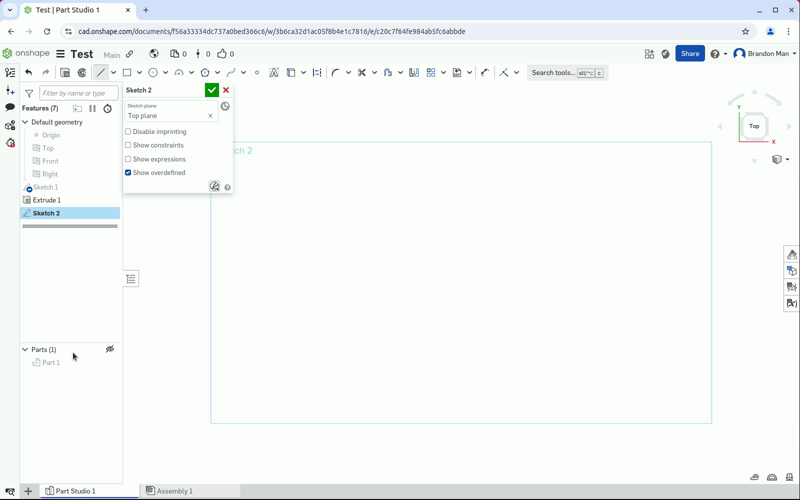
key_down(shift)
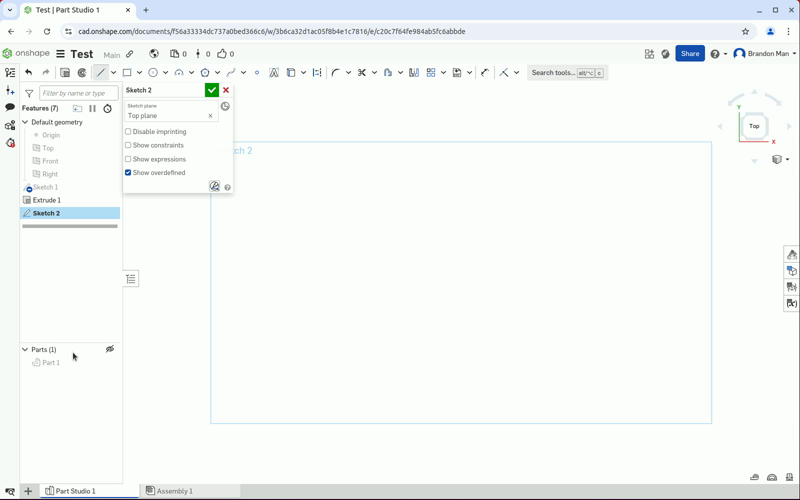
mouse_move(348, 348)
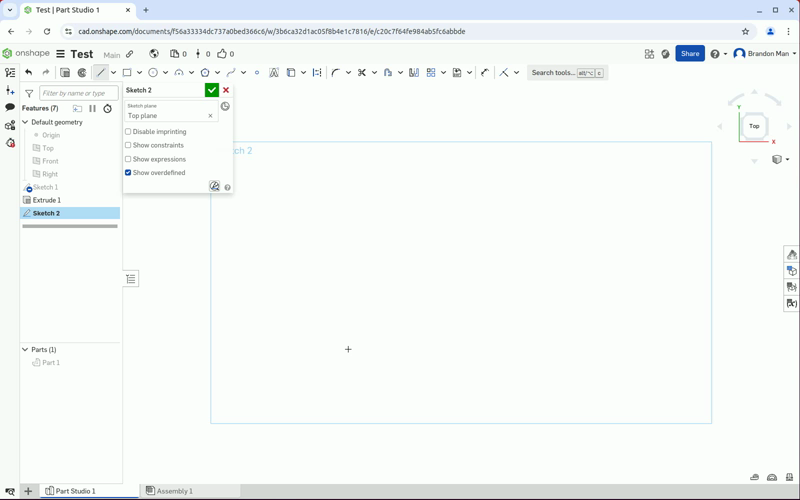
click(348, 348)
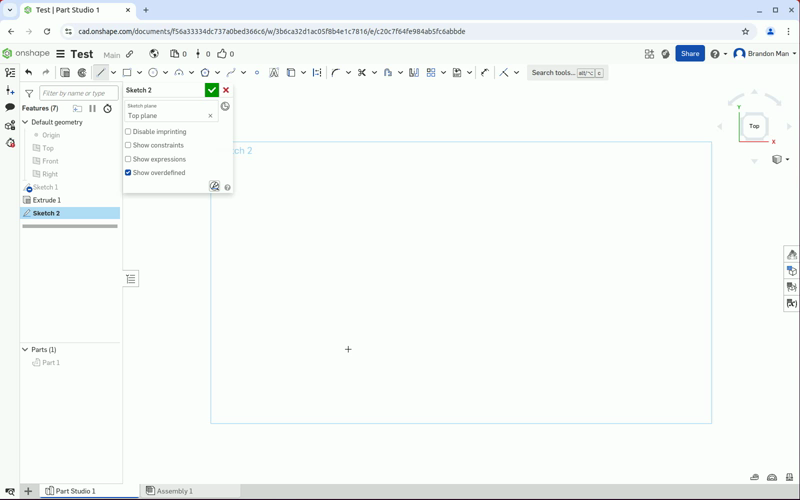
key_up(shift)
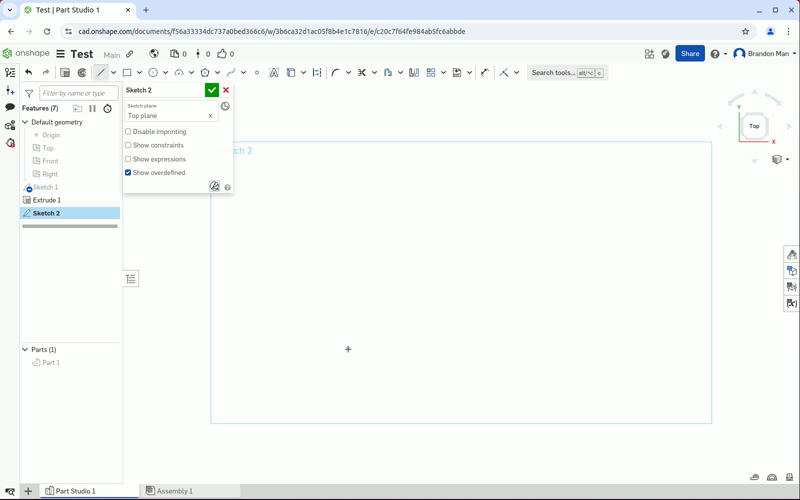
key_down(shift)
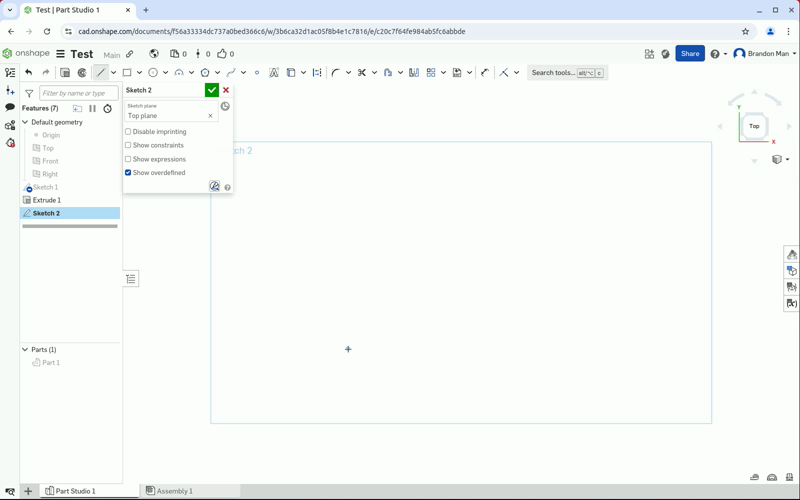
mouse_move(378, 348)
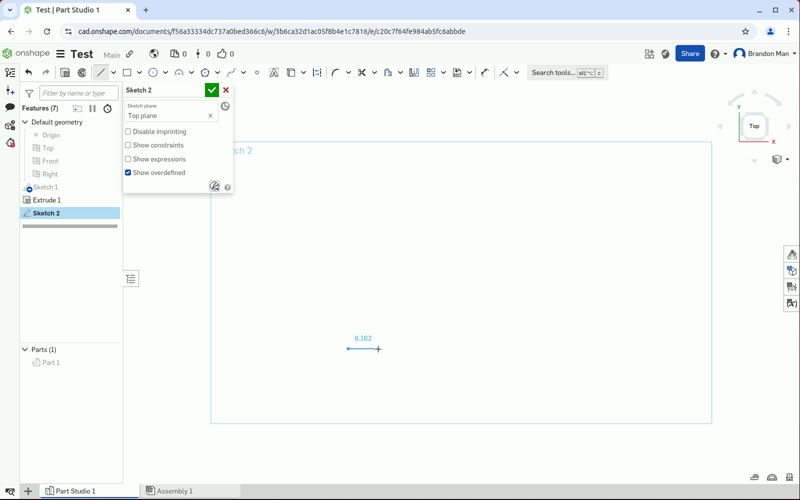
mouse_move(362, 372)
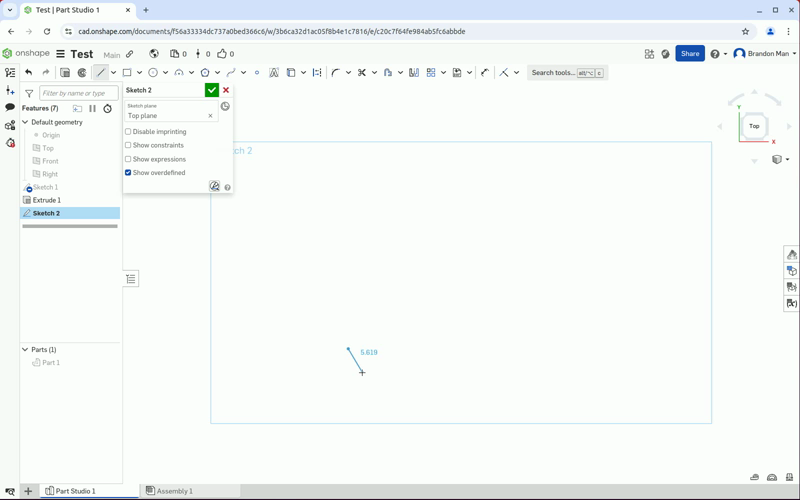
click(362, 372)
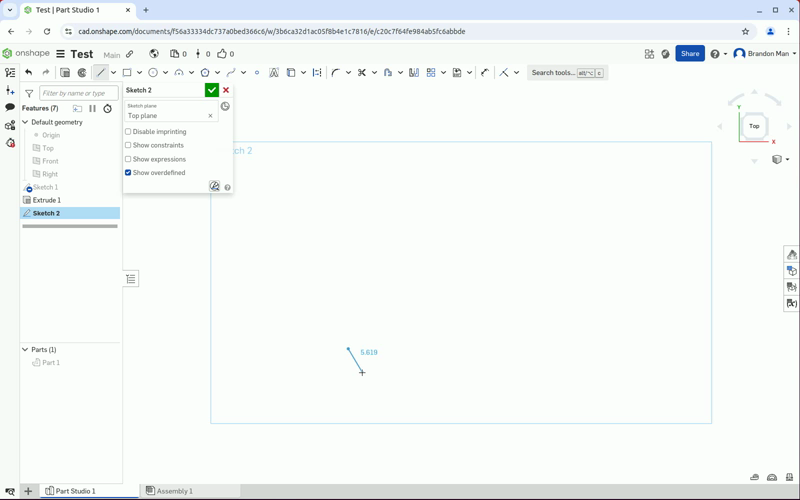
key_up(shift)
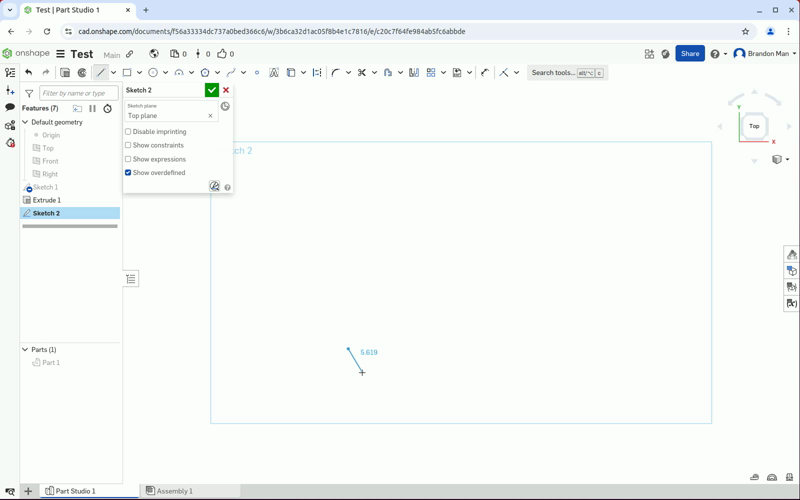
key_down(shift)
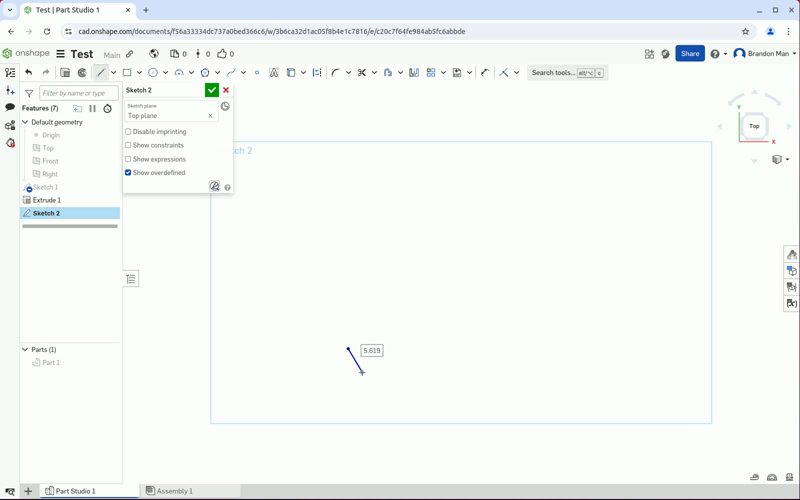
mouse_move(426, 372)
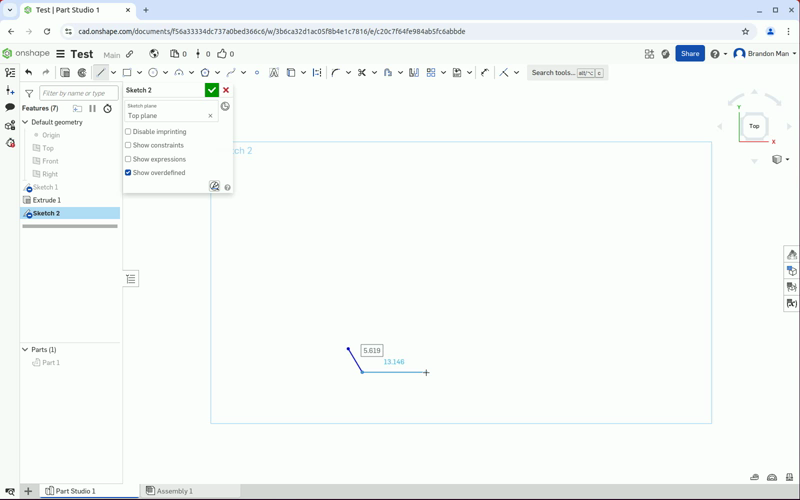
click(426, 372)
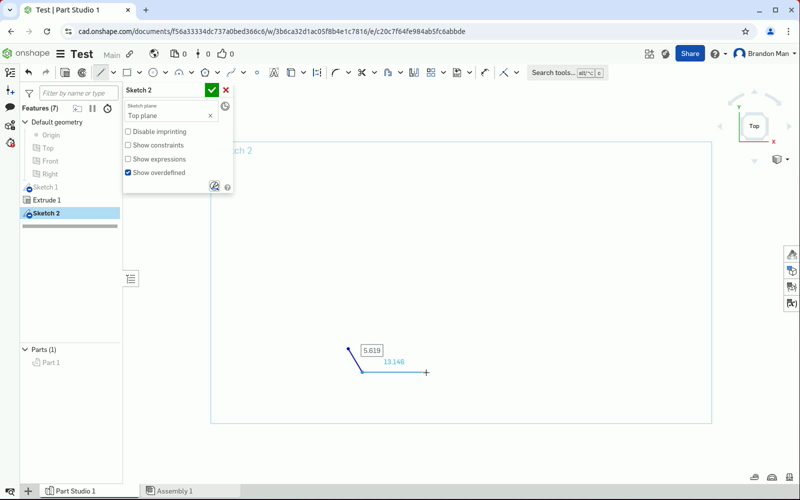
key_up(shift)
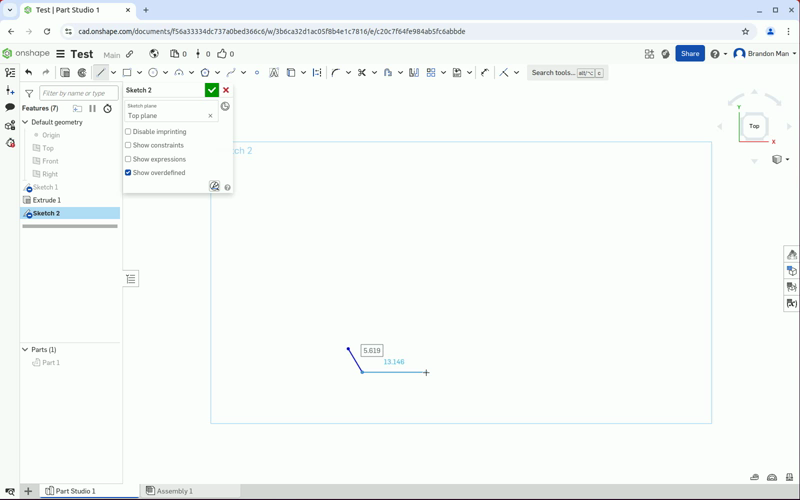
key_down(shift)
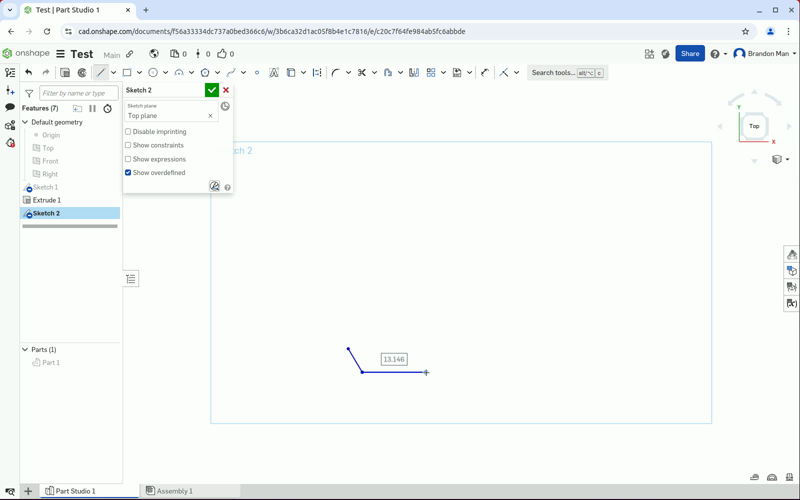
mouse_move(456, 372)
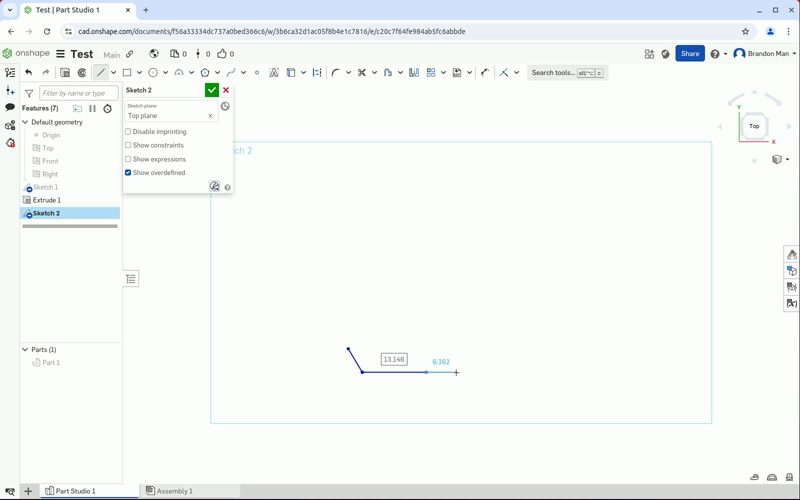
mouse_move(426, 339)
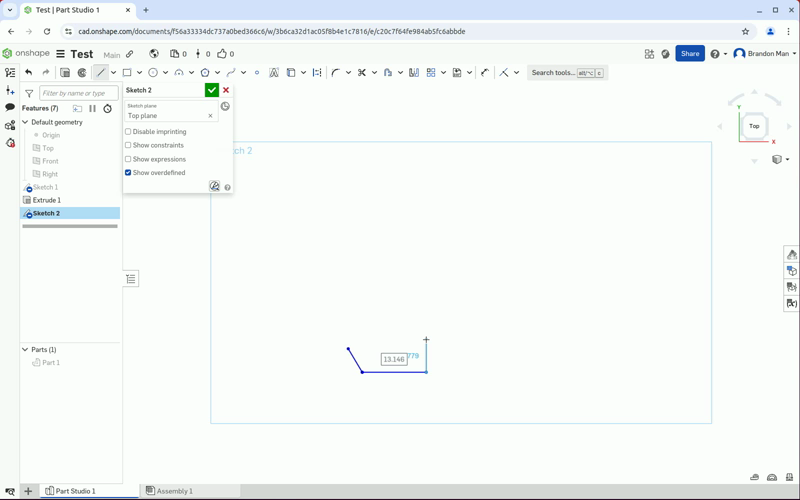
click(426, 339)
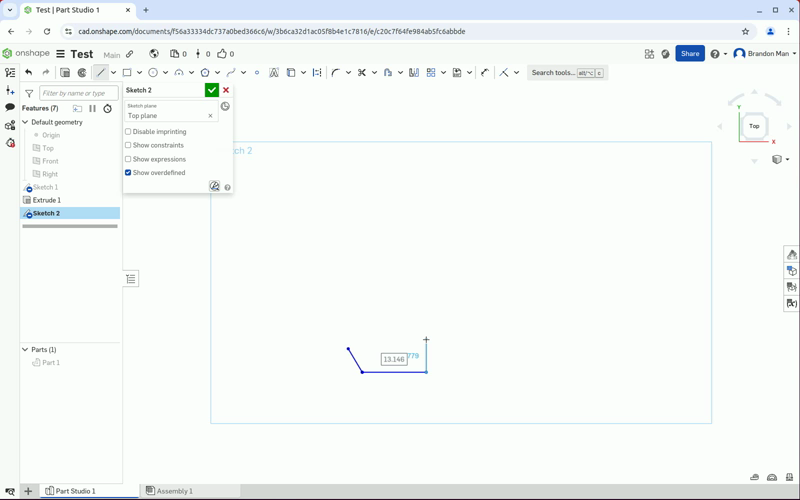
key_up(shift)
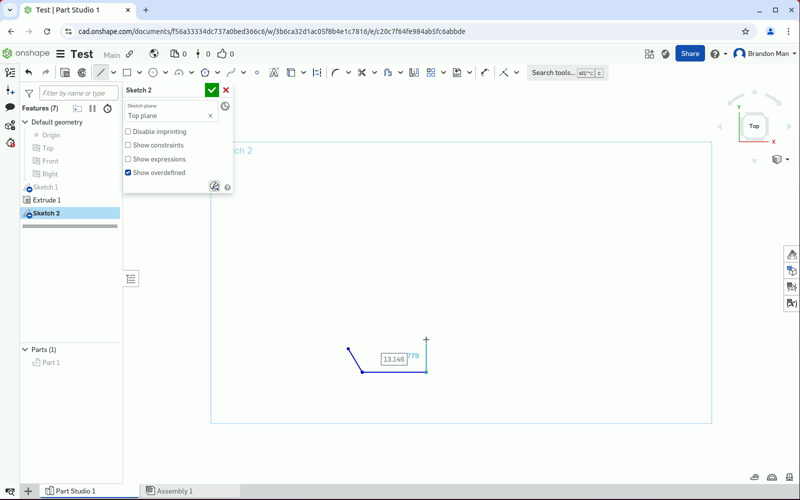
key(esc)
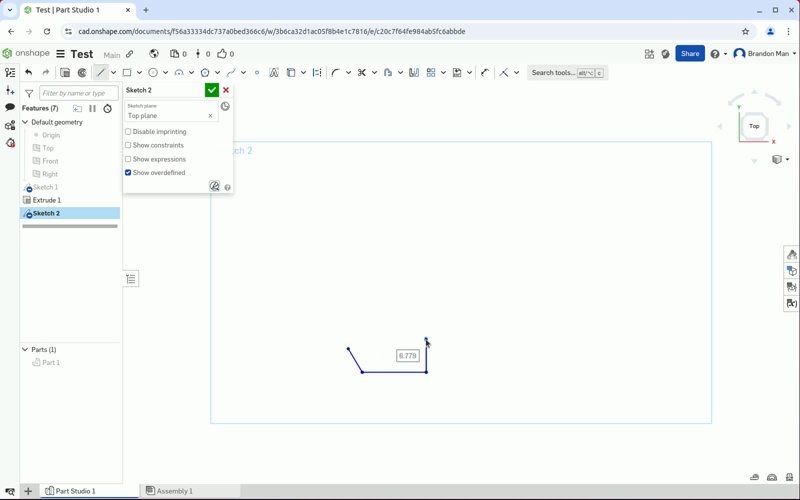
key(a)
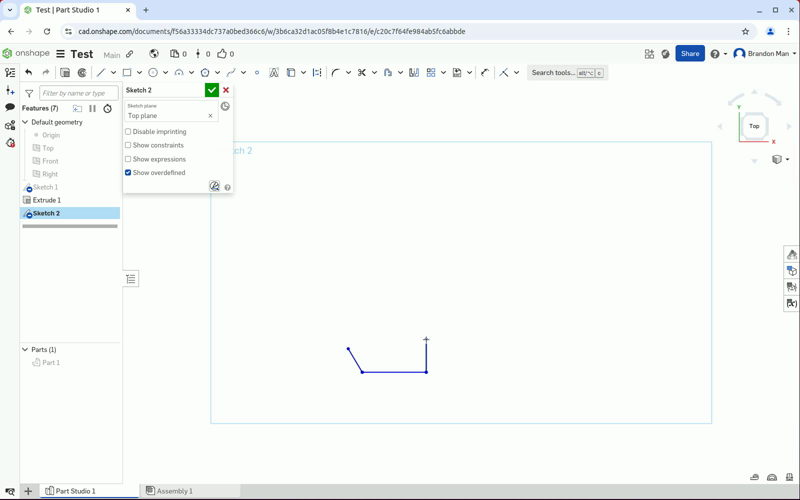
mouse_move(426, 339)
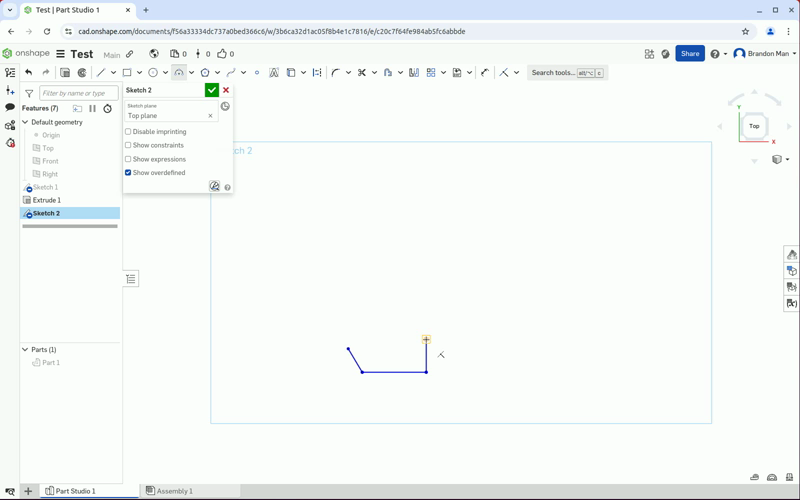
click(426, 339)
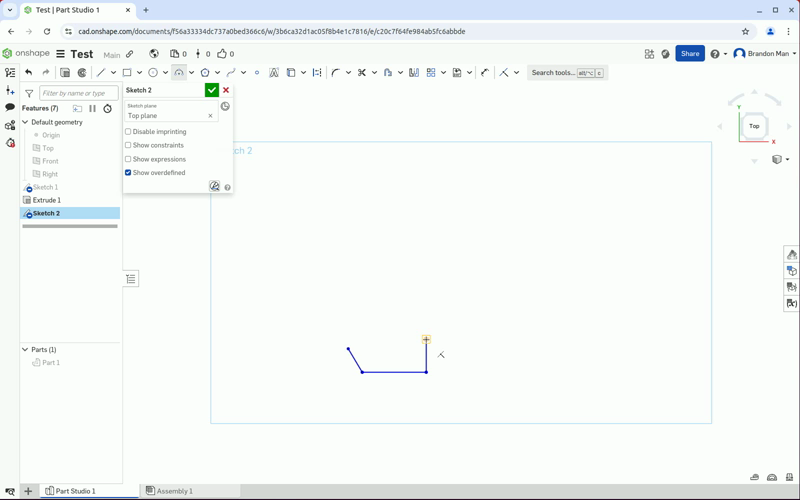
key_down(shift)
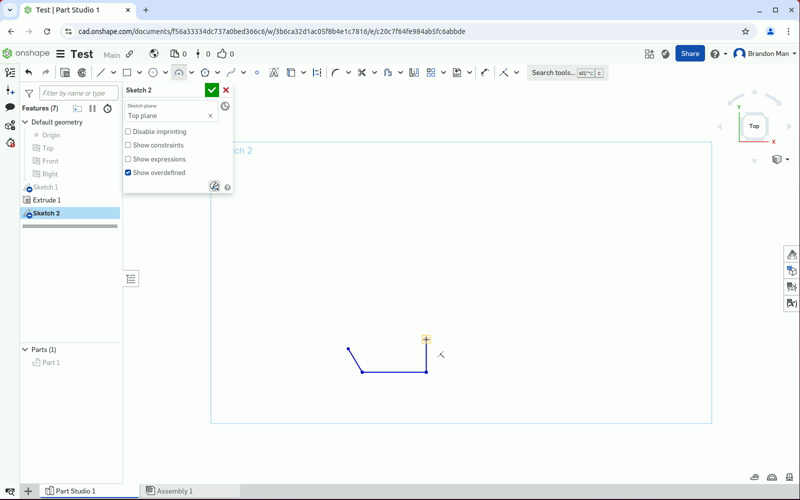
mouse_move(494, 339)
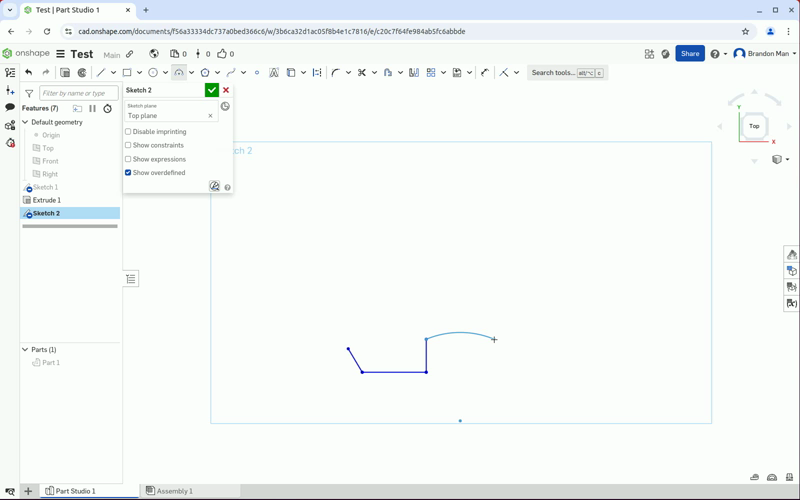
click(494, 339)
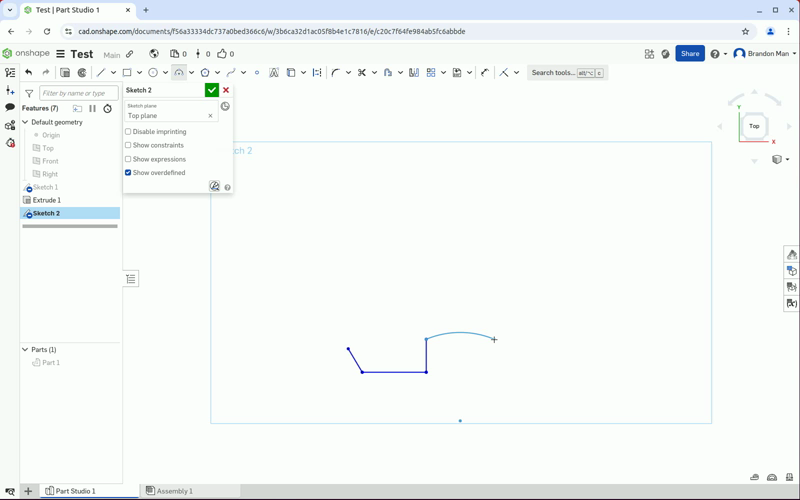
mouse_move(460, 215)
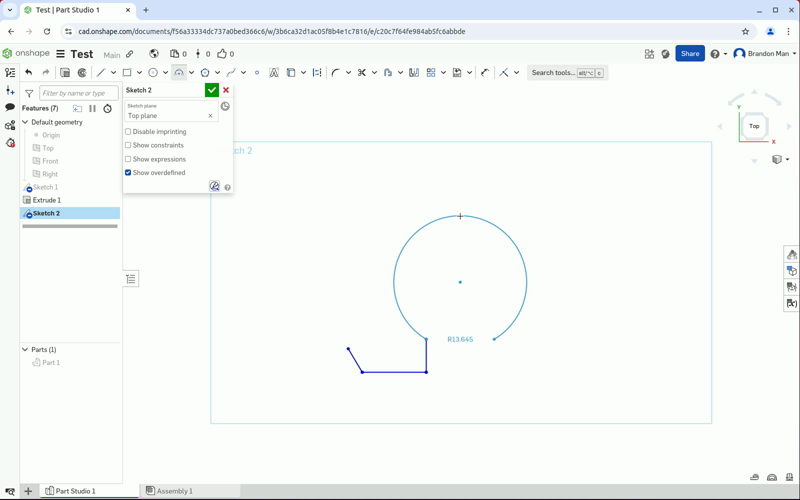
click(460, 215)
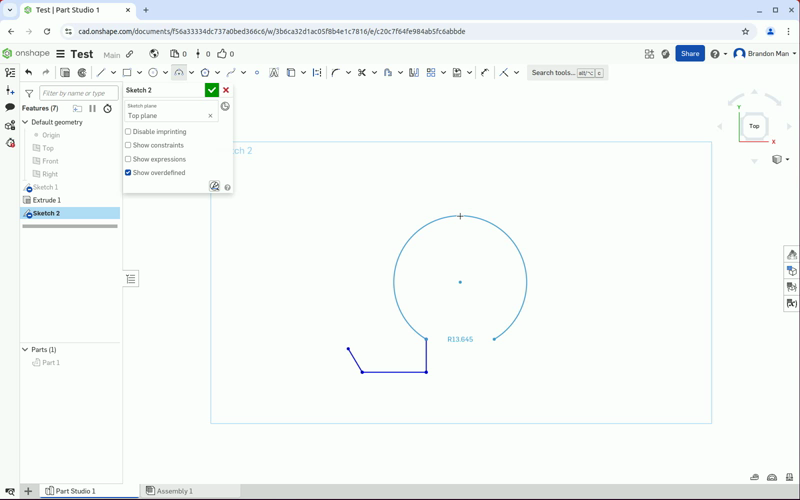
key_up(shift)
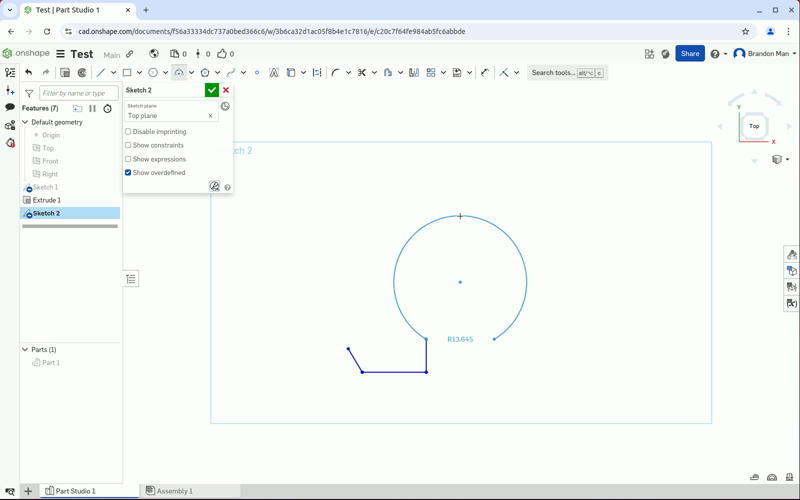
key(esc)
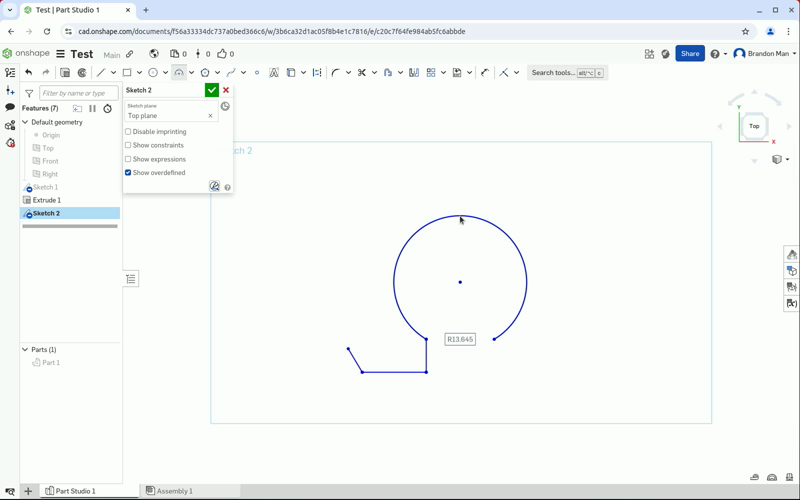
key(l)
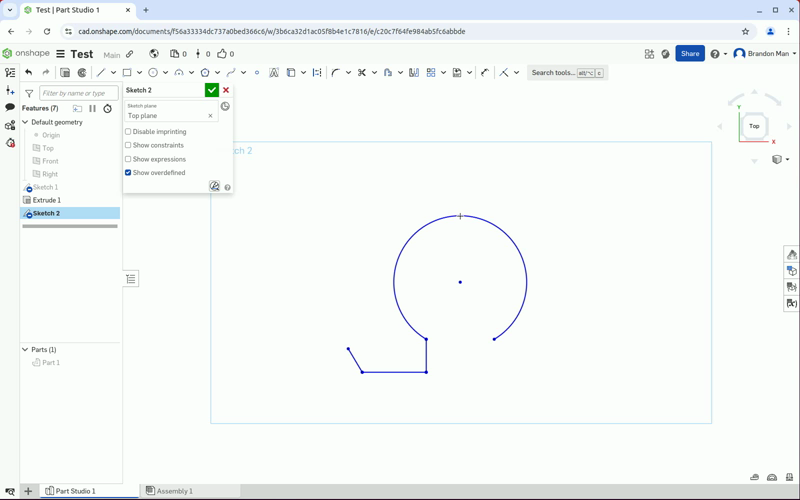
mouse_move(494, 339)
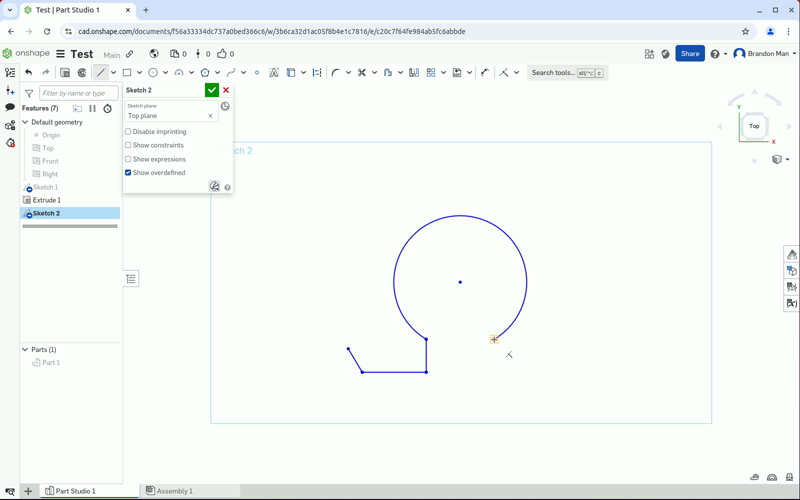
click(494, 339)
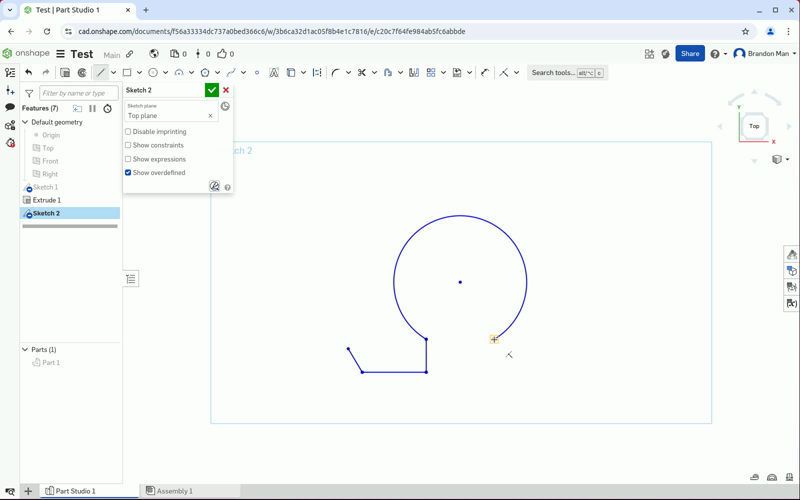
key_down(shift)
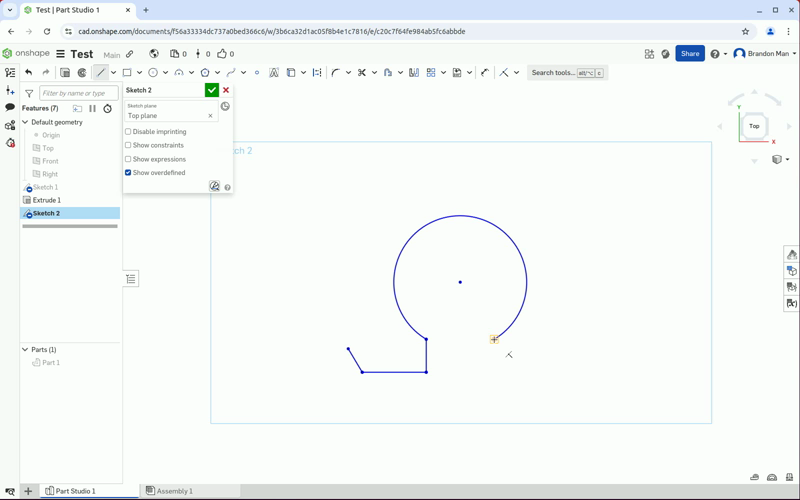
mouse_move(524, 339)
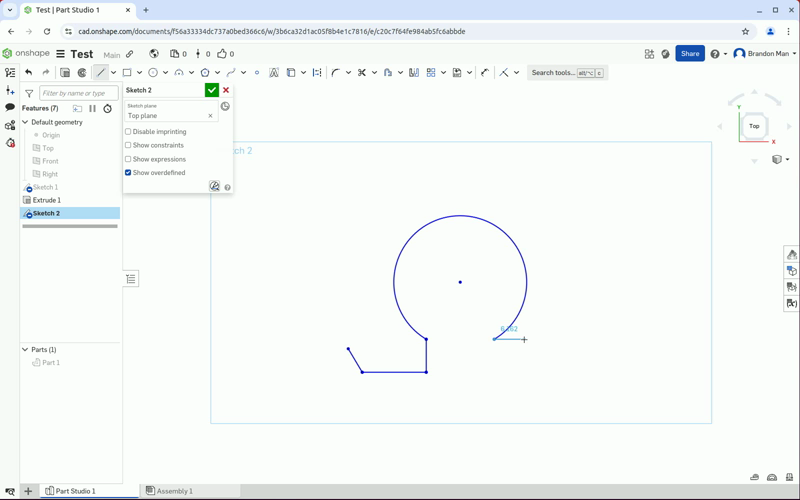
mouse_move(494, 372)
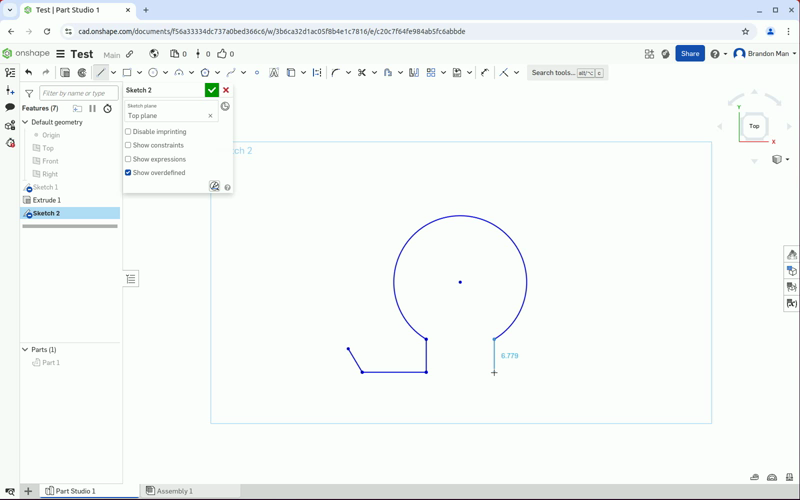
click(494, 372)
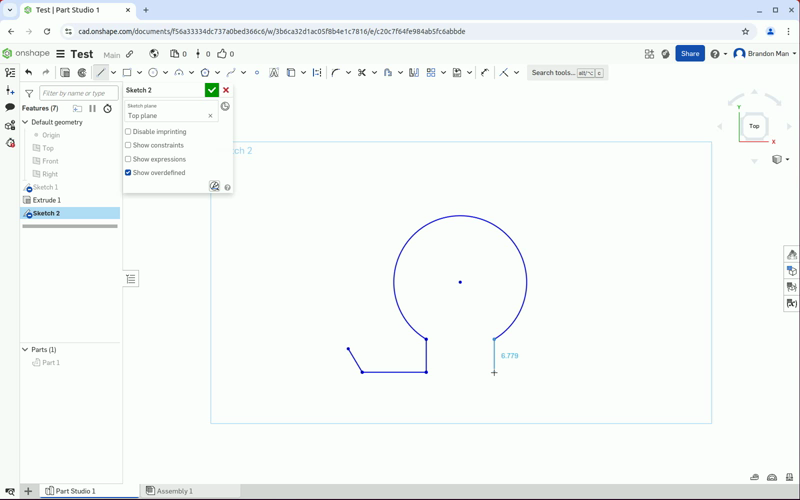
key_up(shift)
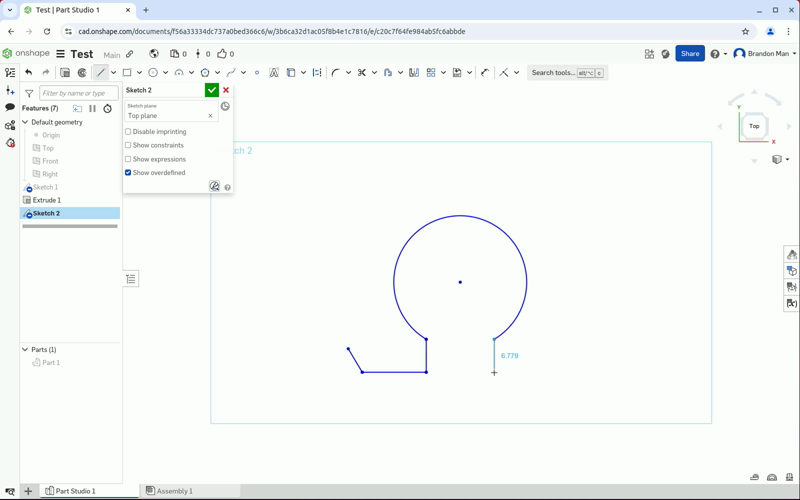
key_down(shift)
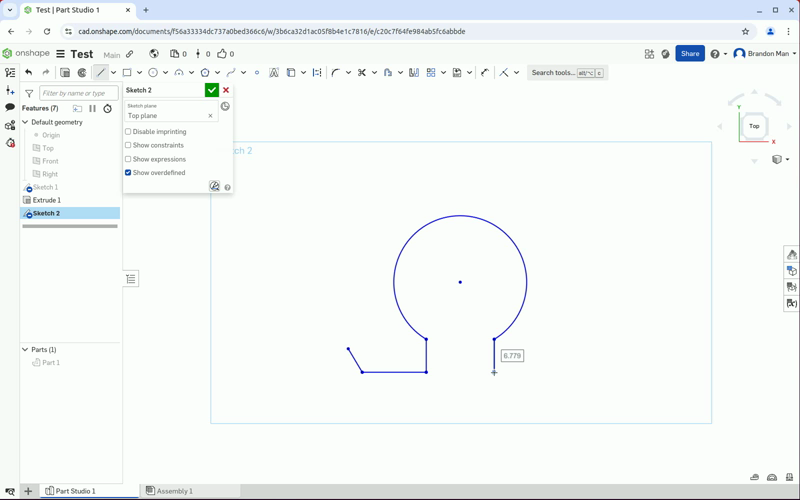
mouse_move(558, 372)
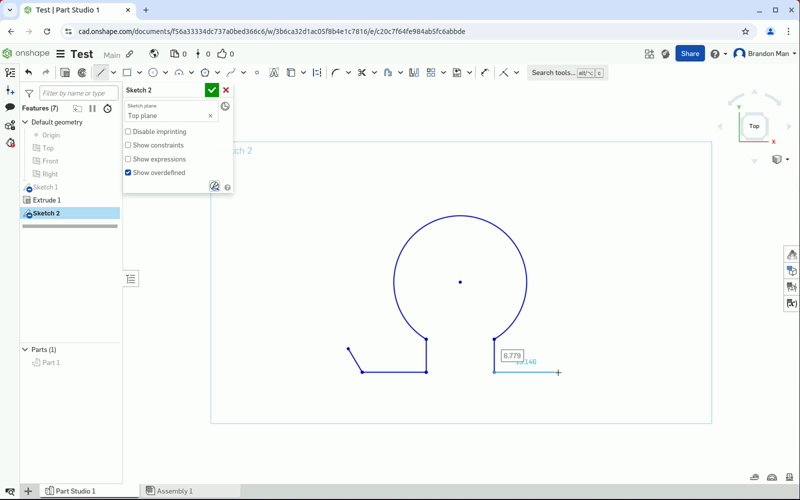
click(558, 372)
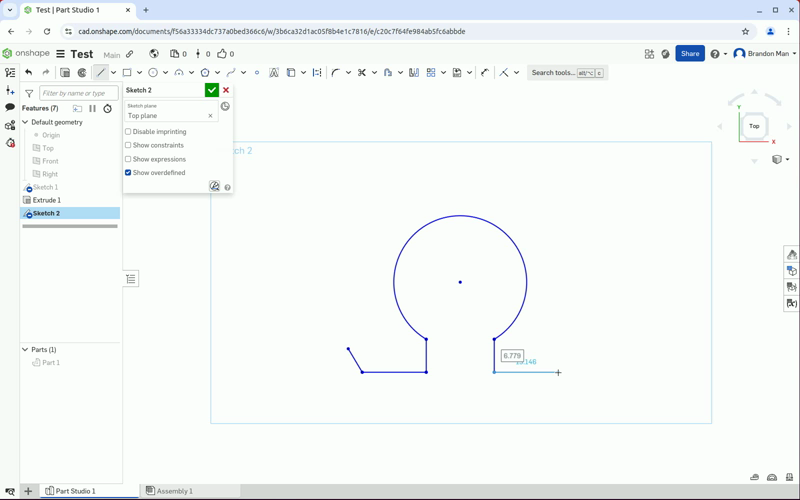
key_up(shift)
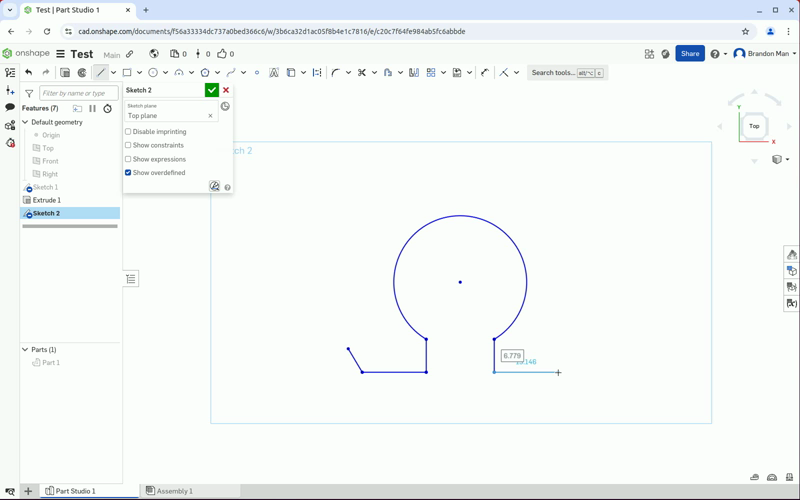
key_down(shift)
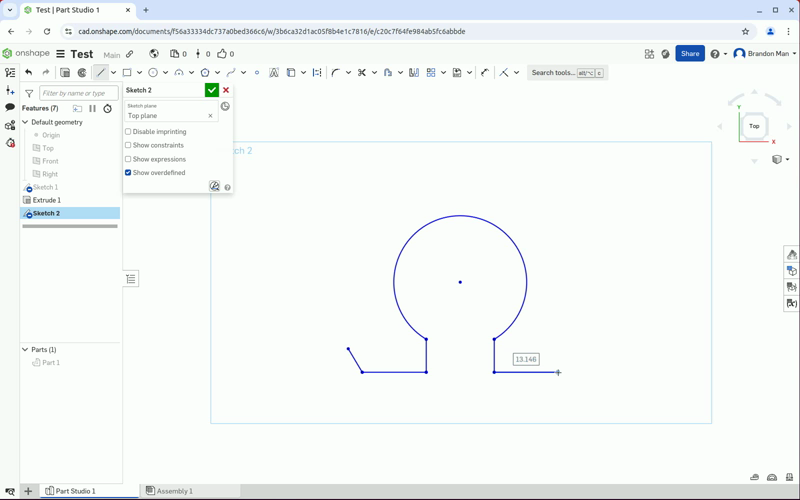
mouse_move(588, 372)
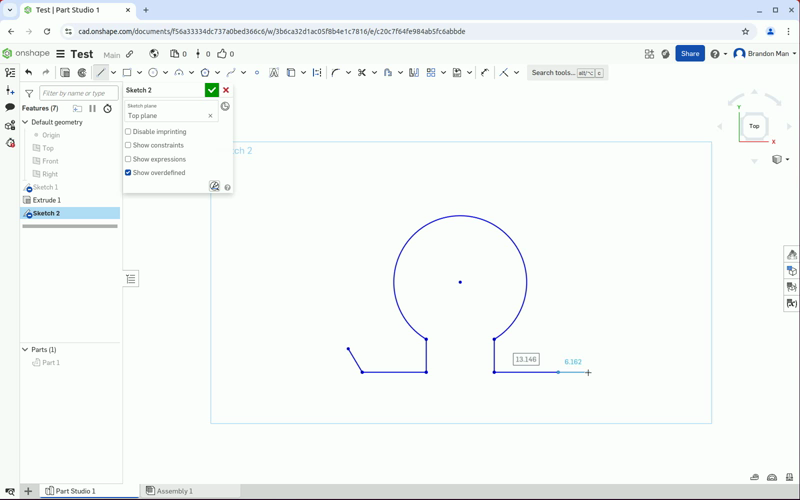
mouse_move(572, 348)
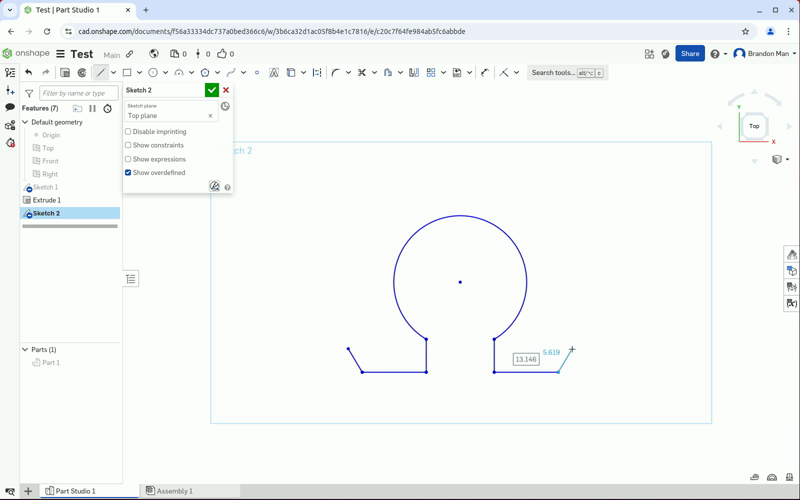
click(572, 348)
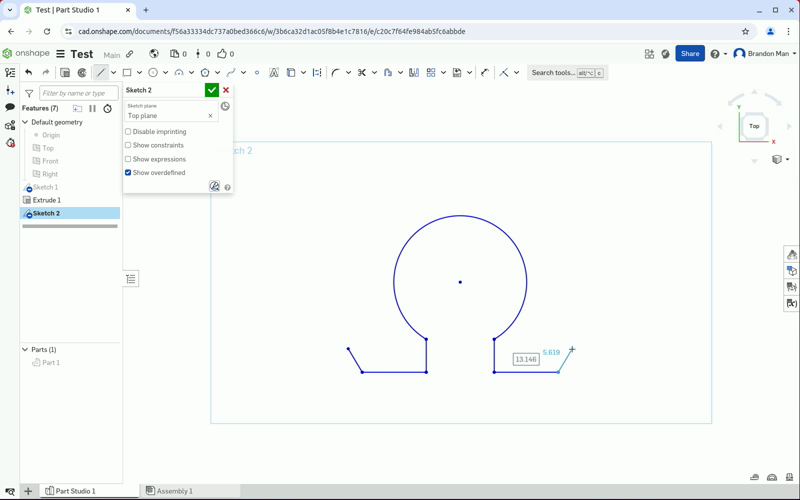
key_up(shift)
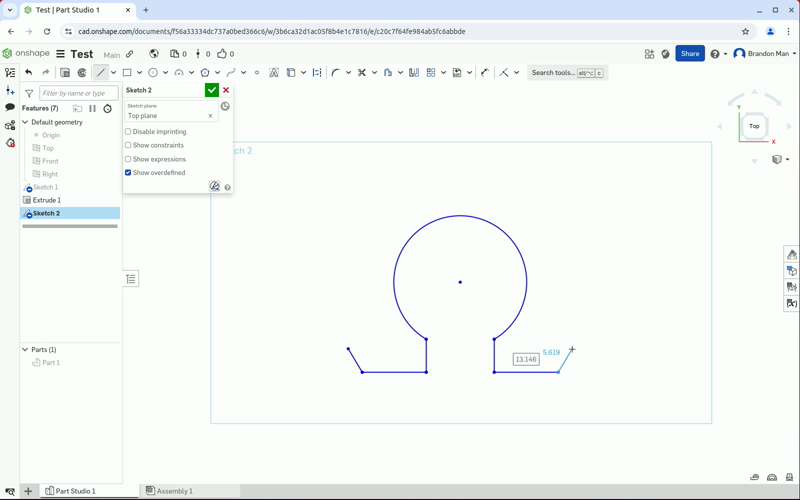
key_down(shift)
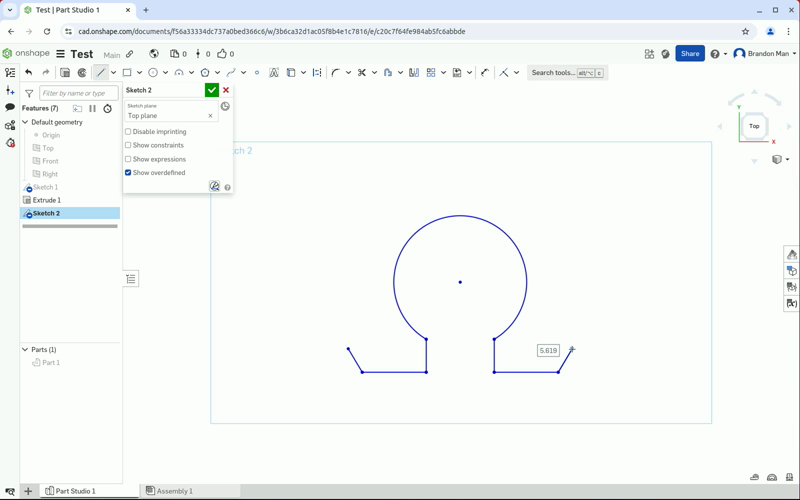
mouse_move(572, 219)
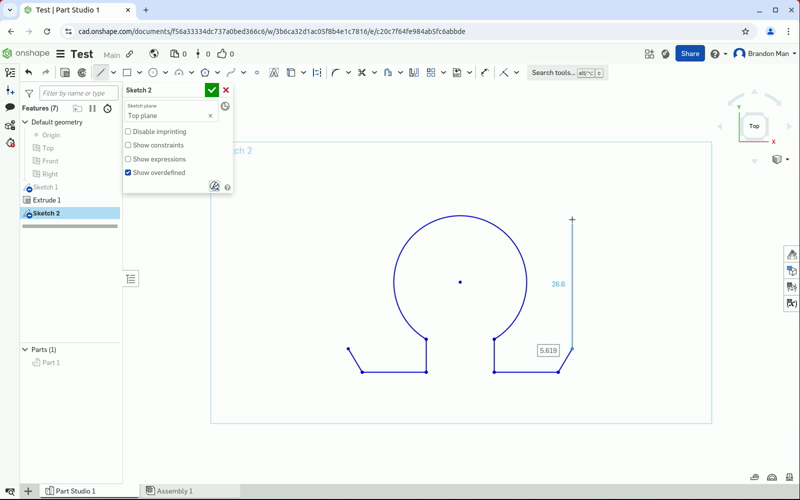
click(572, 219)
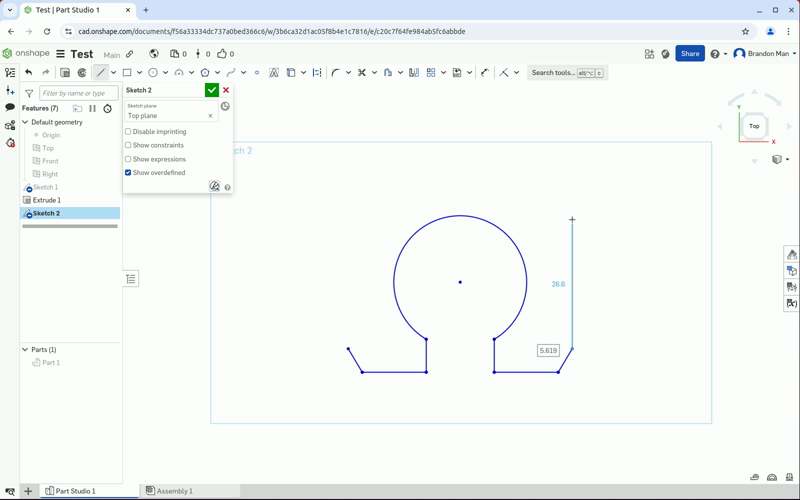
key_up(shift)
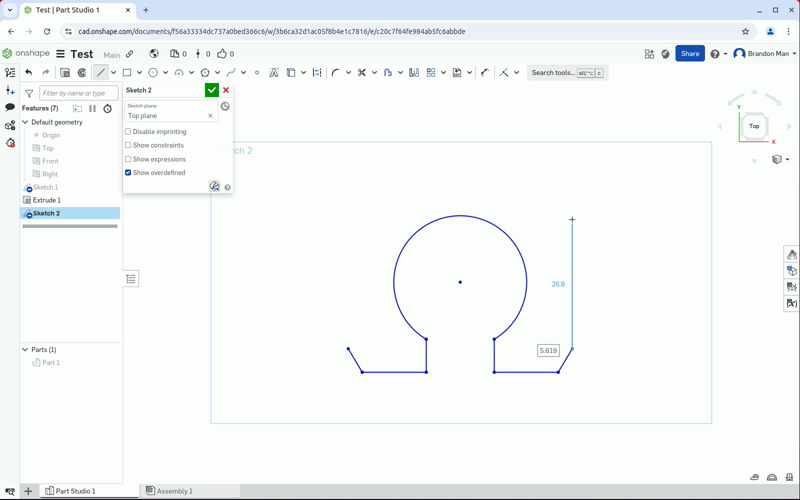
key_down(shift)
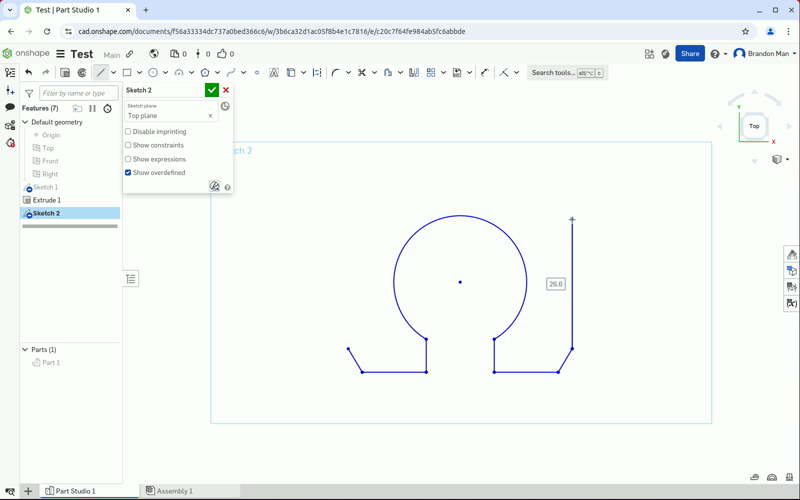
mouse_move(589, 219)
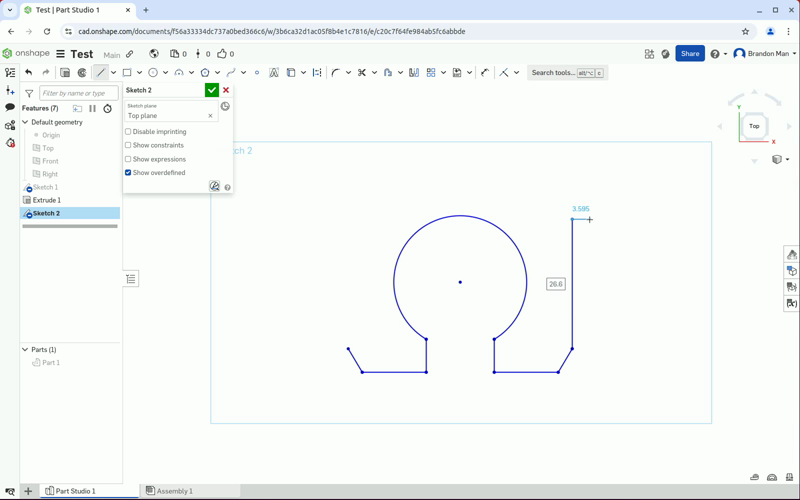
mouse_move(558, 195)
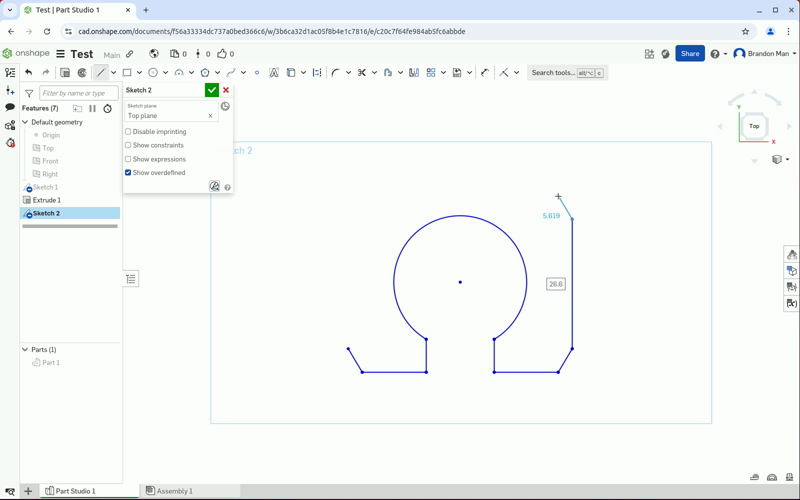
click(558, 195)
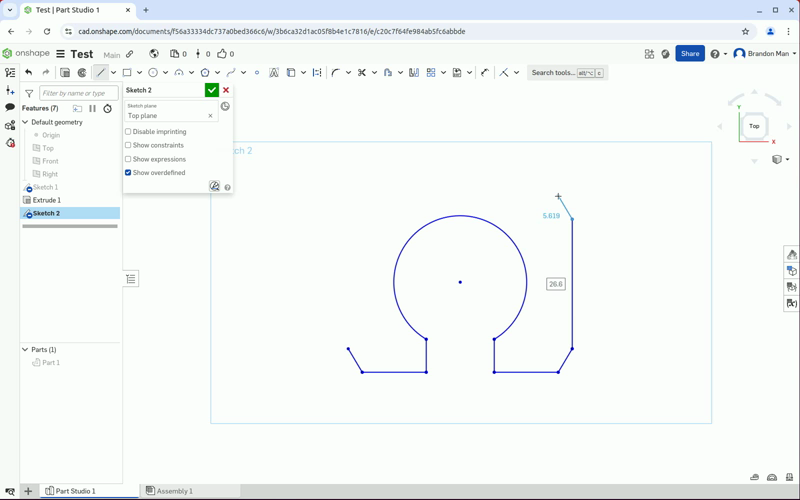
key_up(shift)
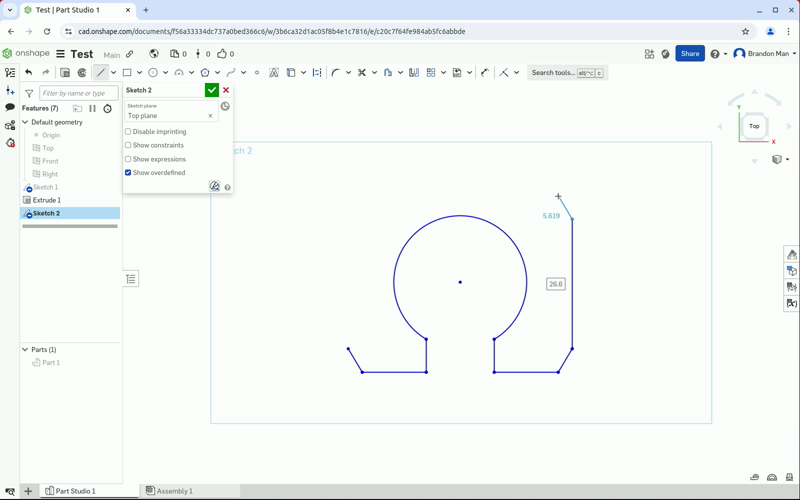
key_down(shift)
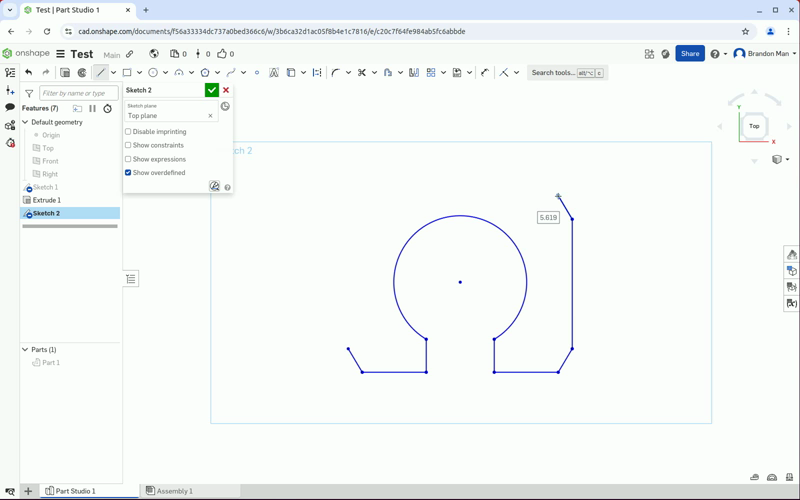
mouse_move(362, 195)
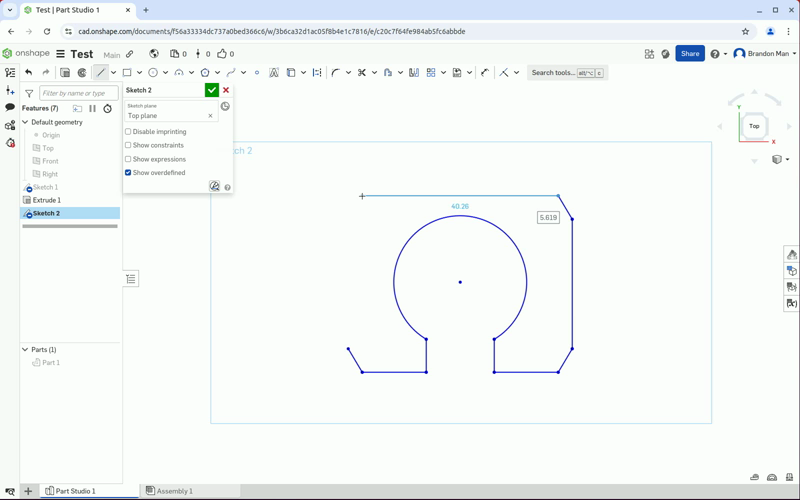
click(362, 195)
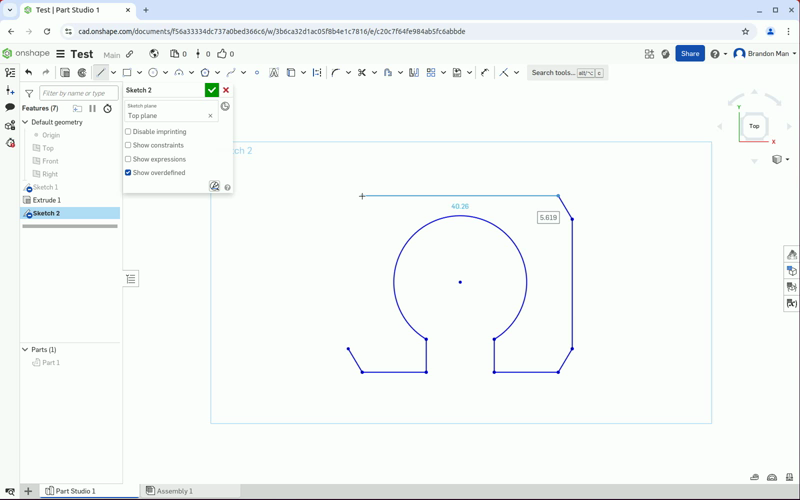
key_up(shift)
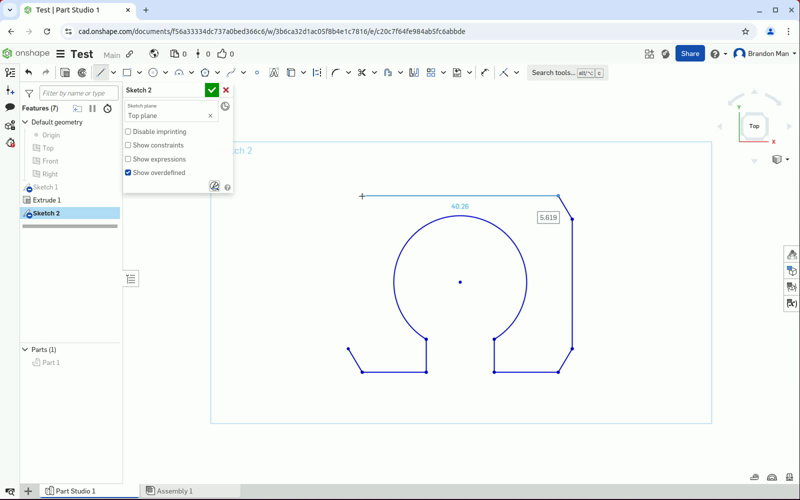
key_down(shift)
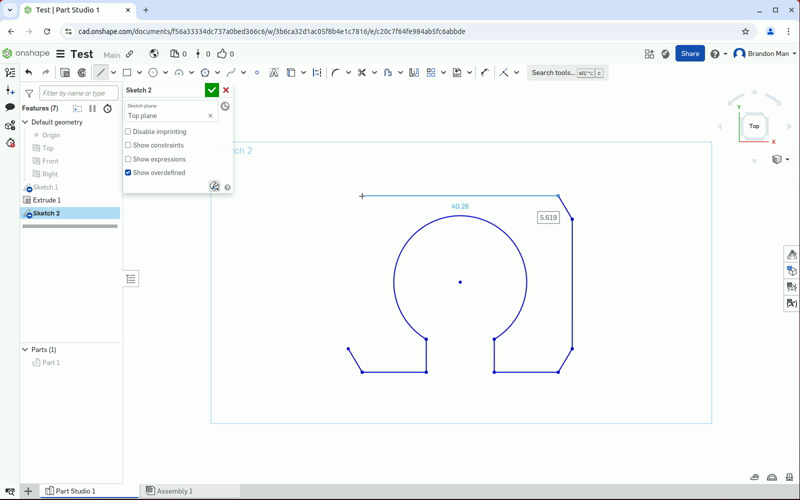
mouse_move(392, 195)
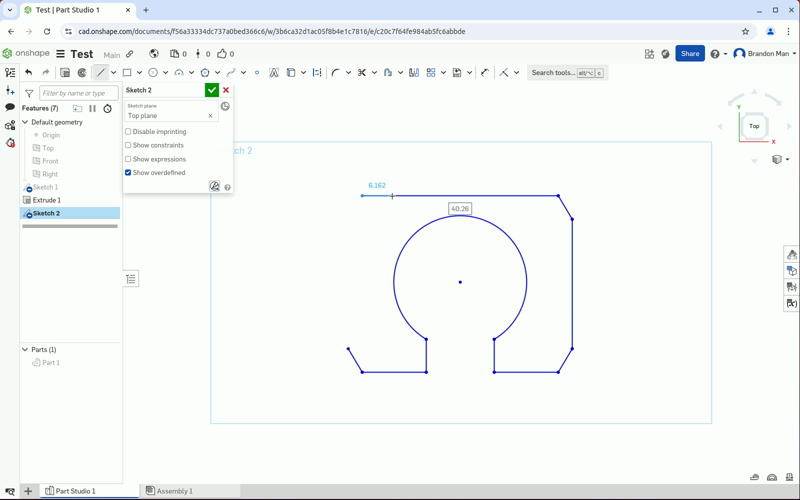
mouse_move(348, 219)
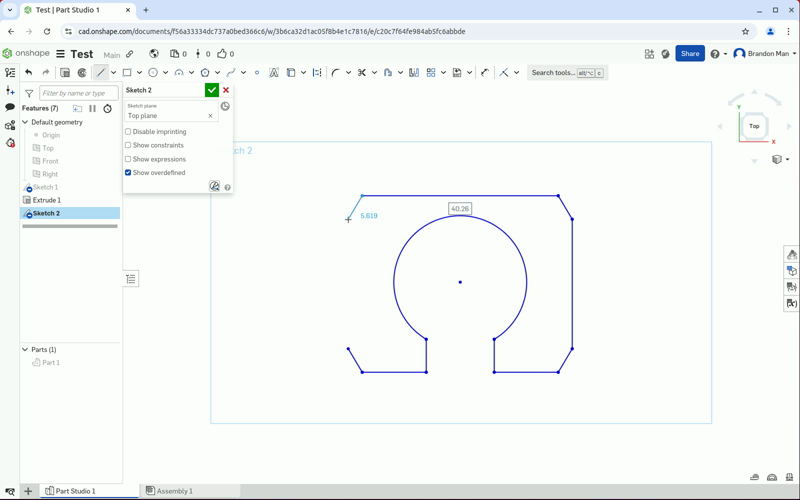
click(348, 219)
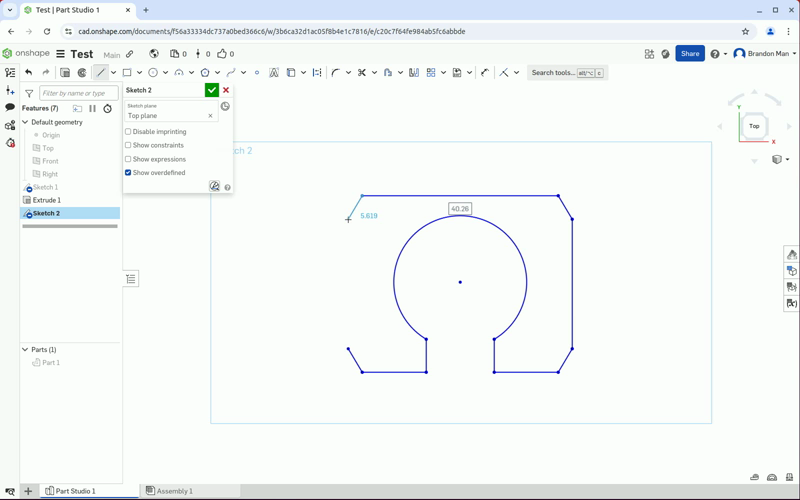
key_up(shift)
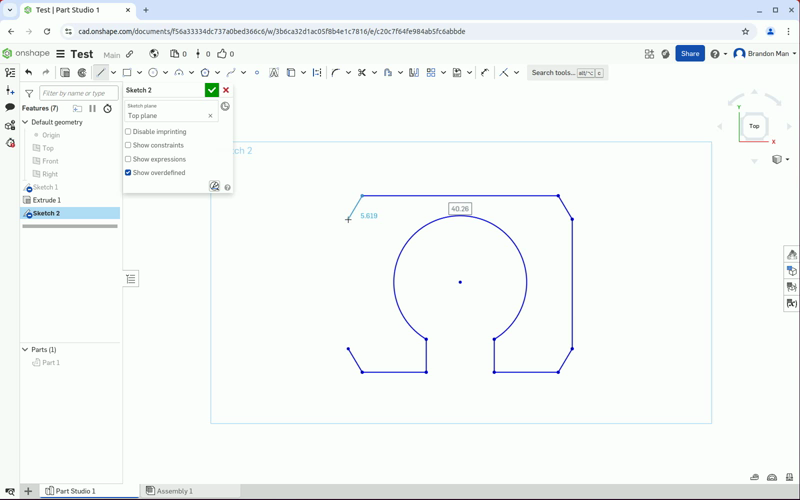
key_down(shift)
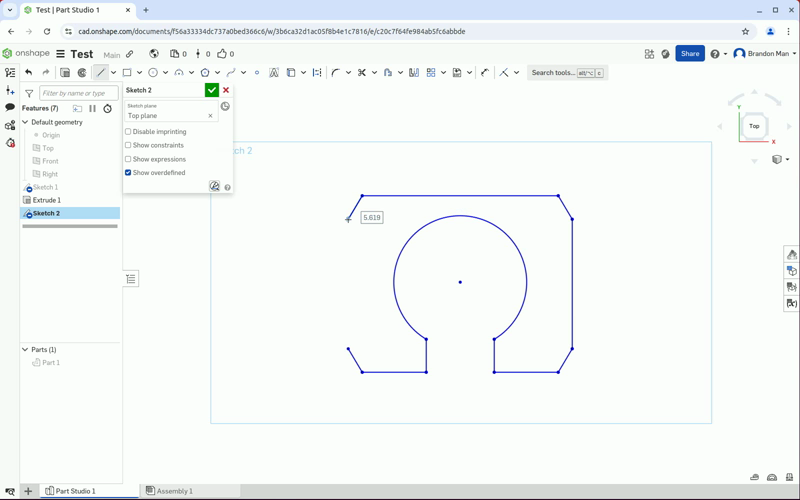
mouse_move(348, 348)
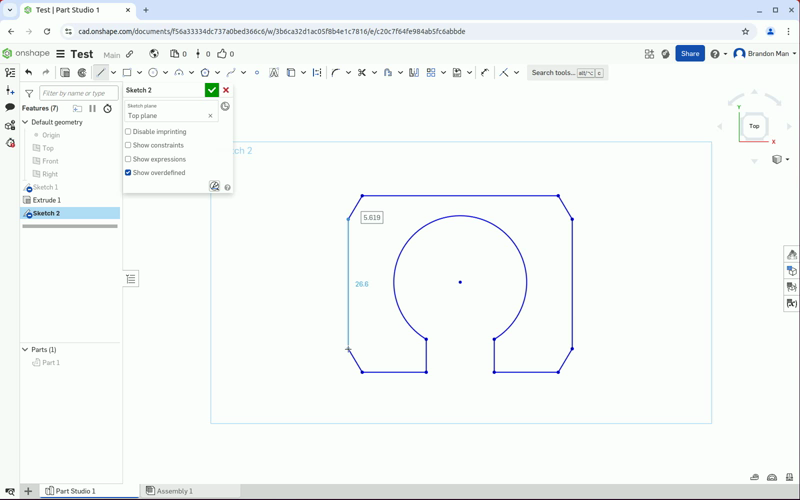
key_up(shift)
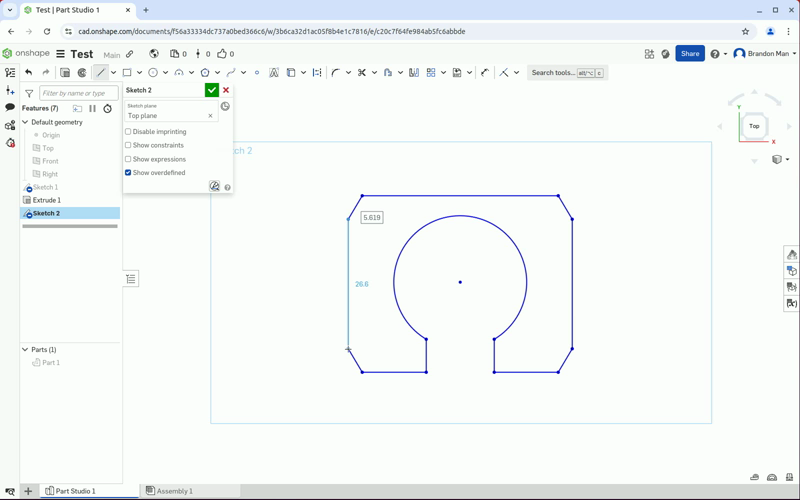
click(348, 348)
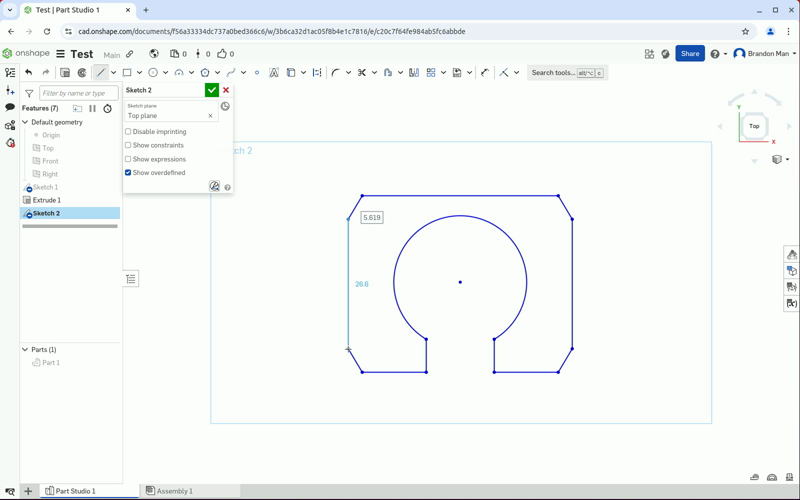
key(esc)
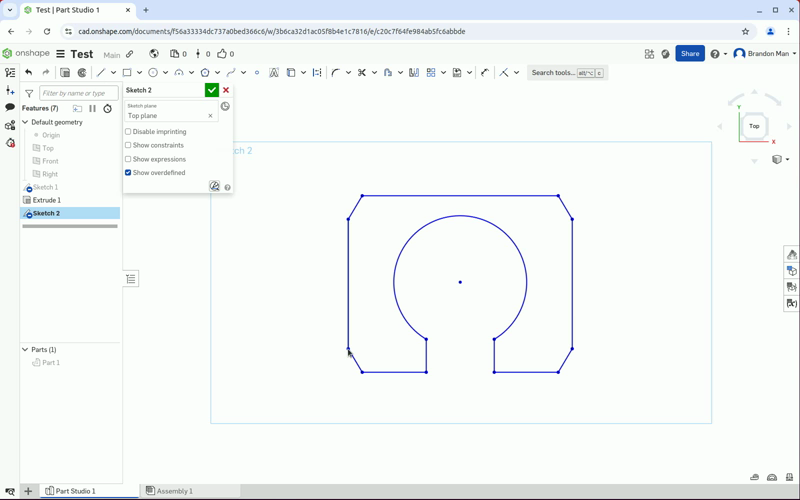
mouse_move(552, 221)
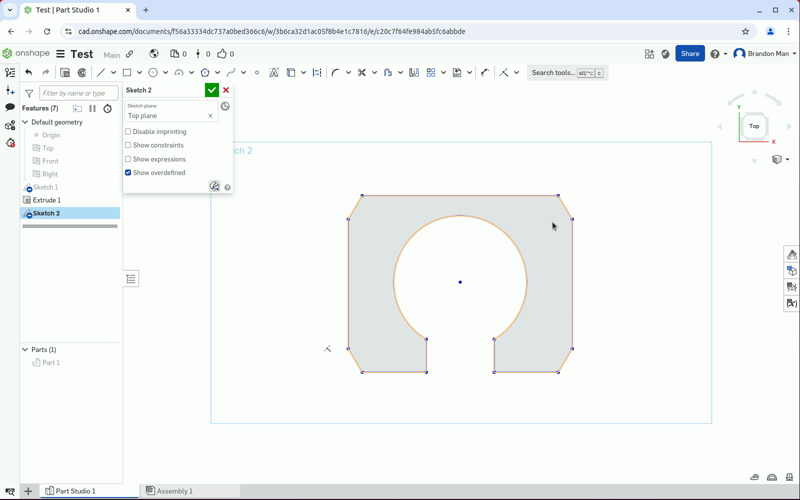
click(552, 221)
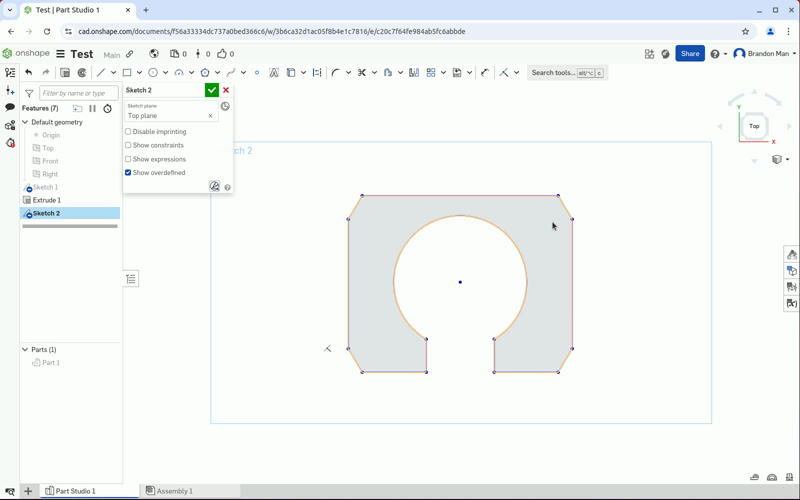
mouse_move(73, 352)
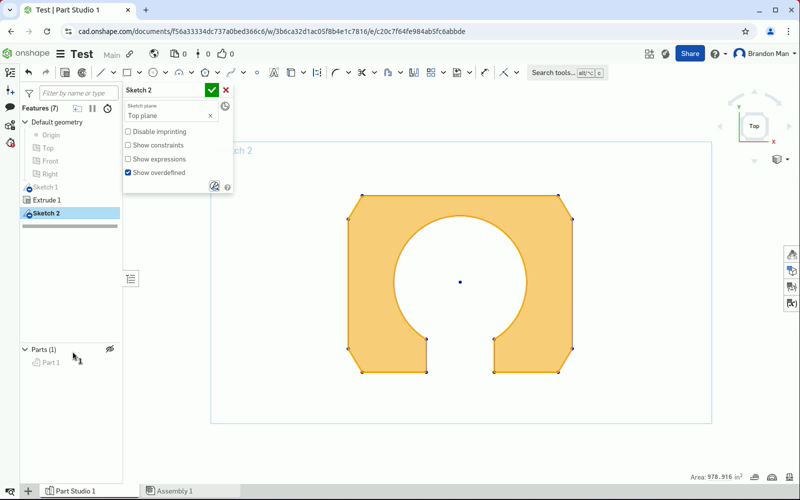
key(shift+y)
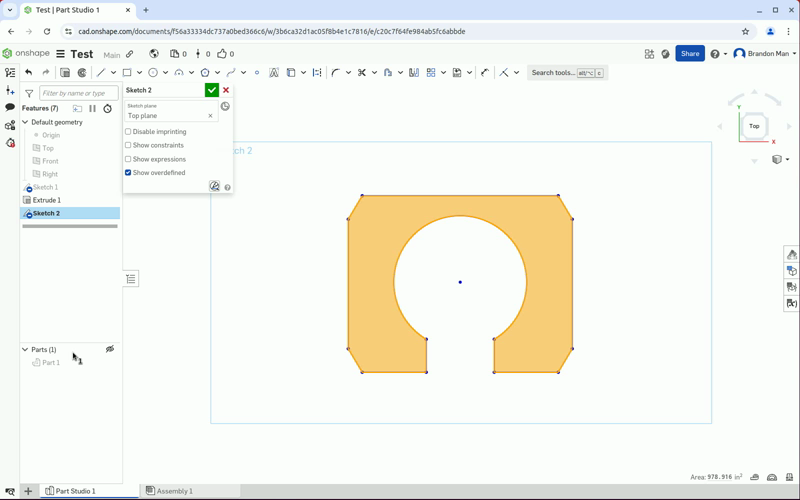
key(shift+e)
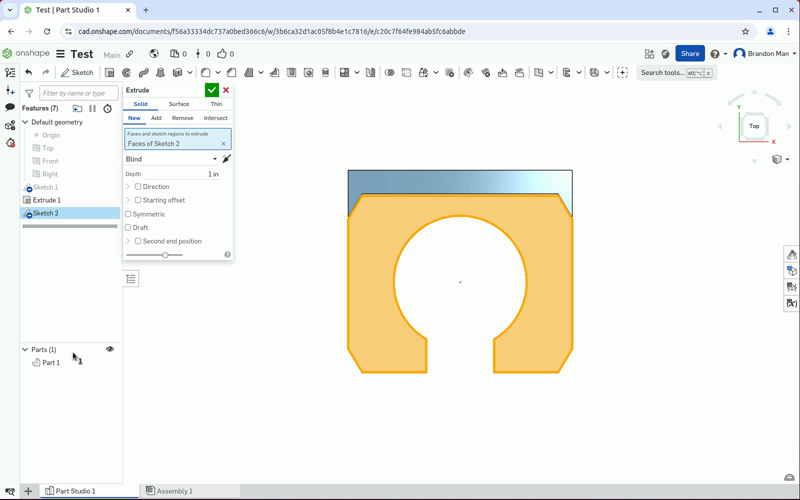
mouse_move(143, 106)
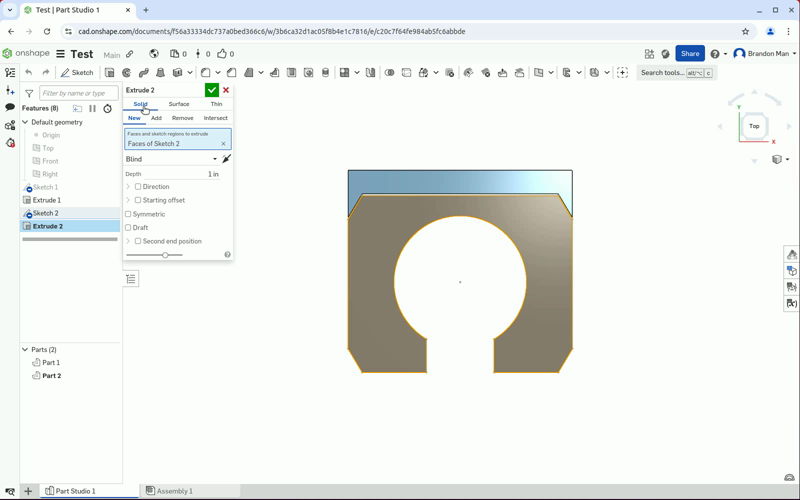
click(143, 106)
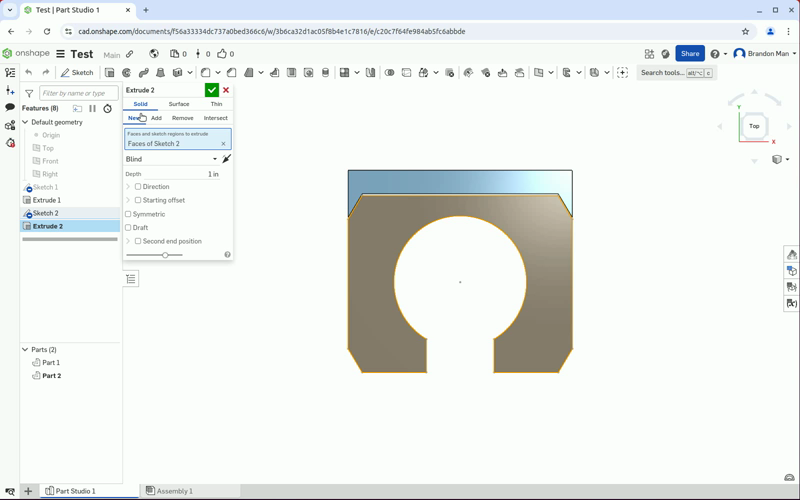
mouse_move(137, 120)
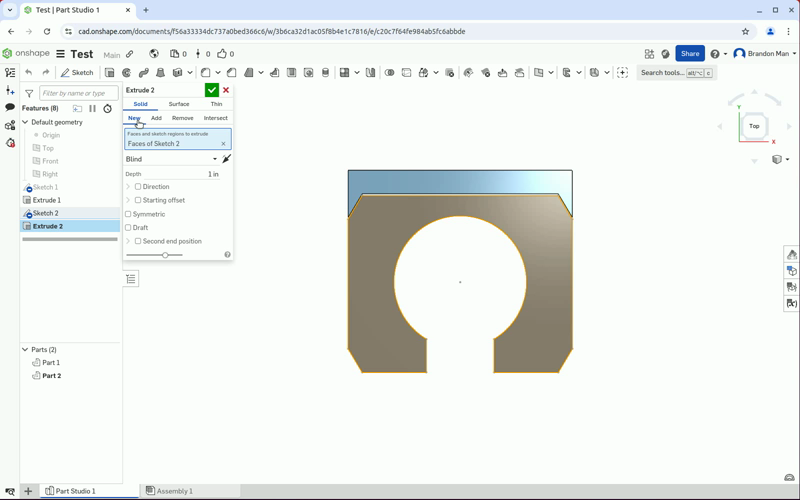
click(137, 120)
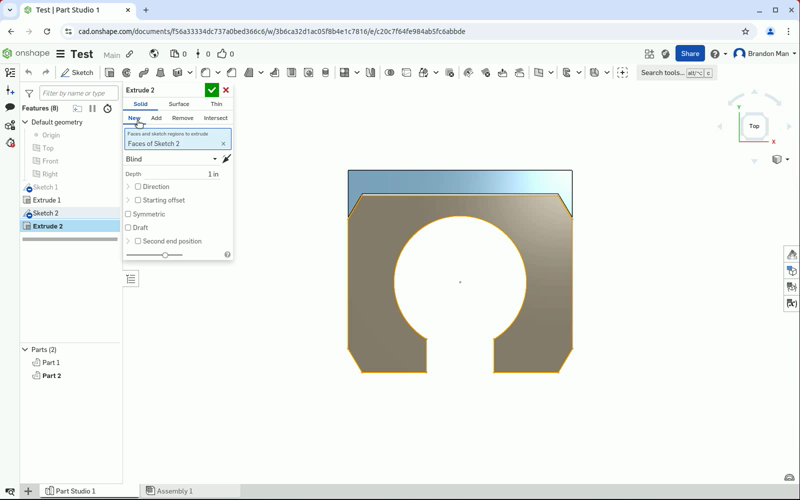
key(tab, 4)
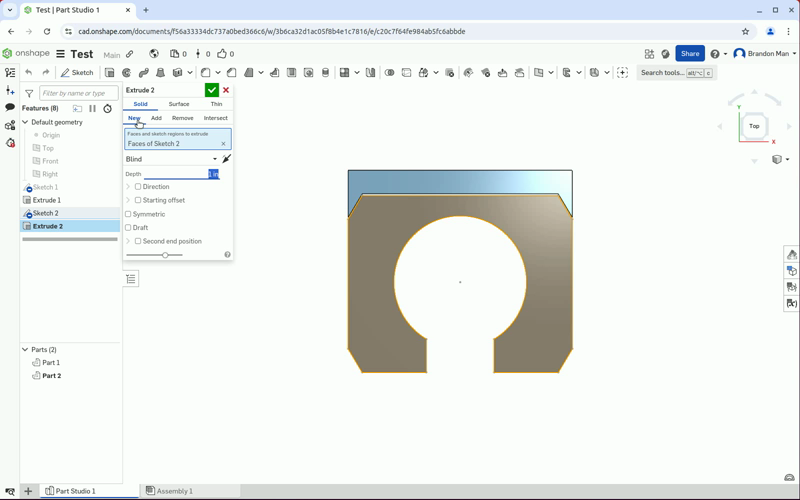
text(2.889)
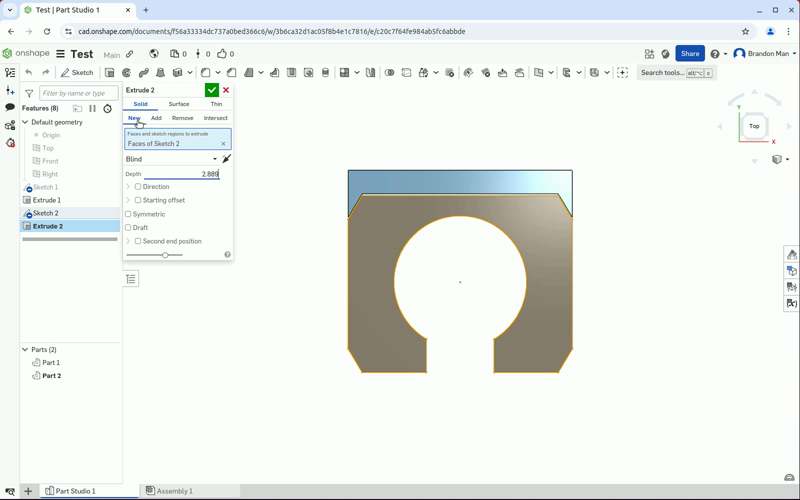
key(enter)
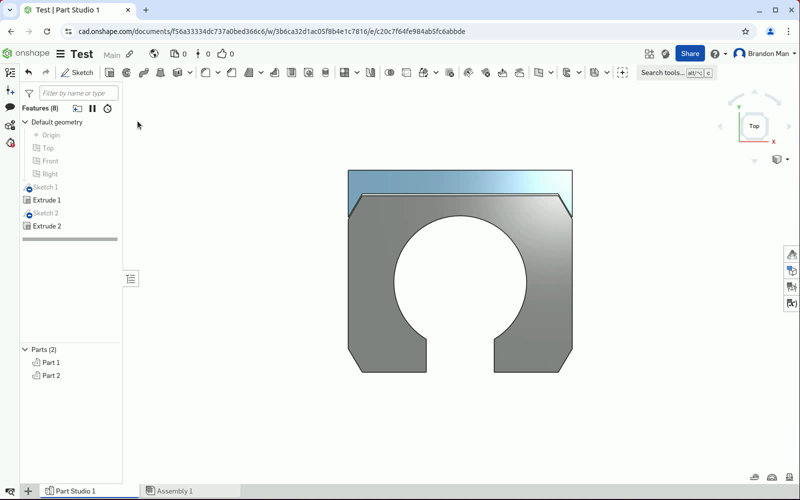
key(shift+h)
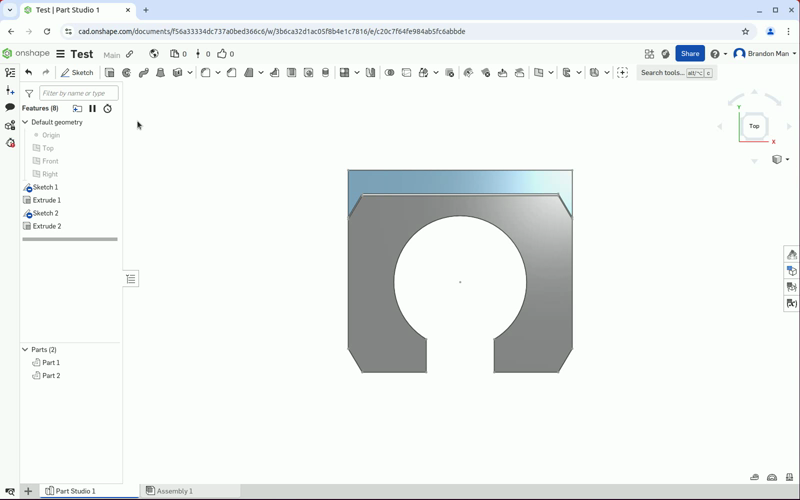
key(shift+h)
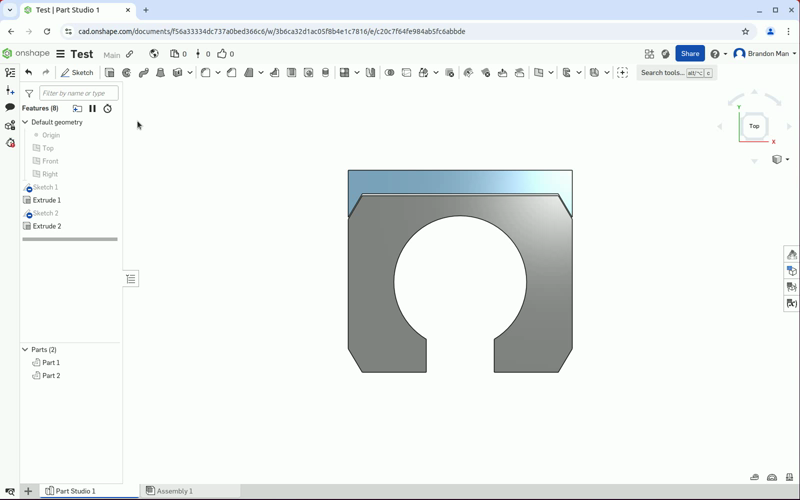
mouse_move(73, 189)
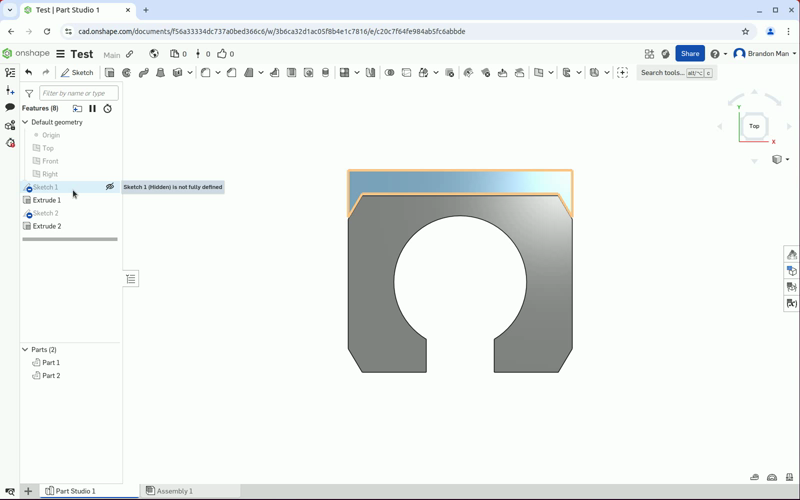
click(73, 189)
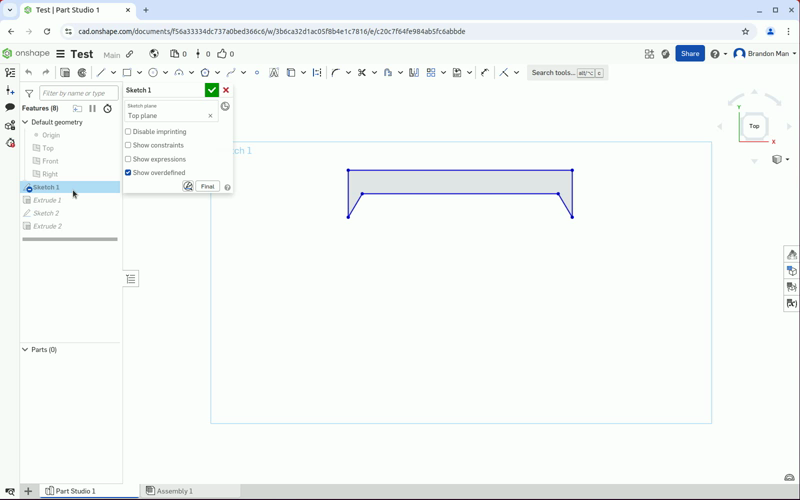
mouse_move(229, 92)
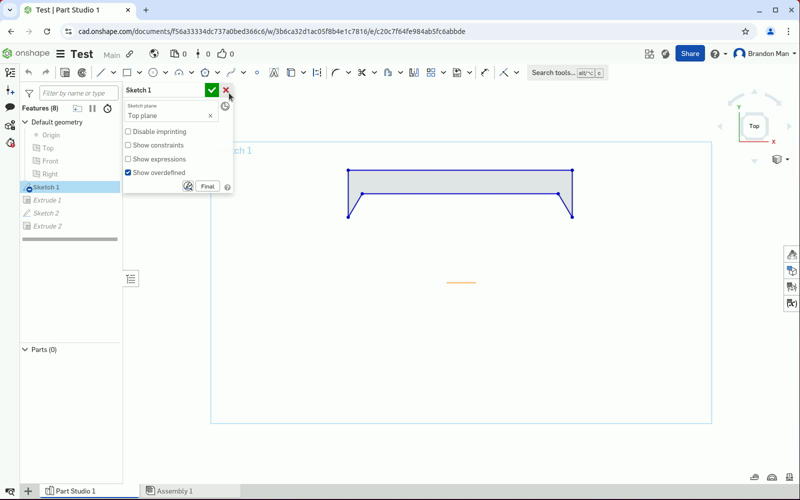
click(229, 92)
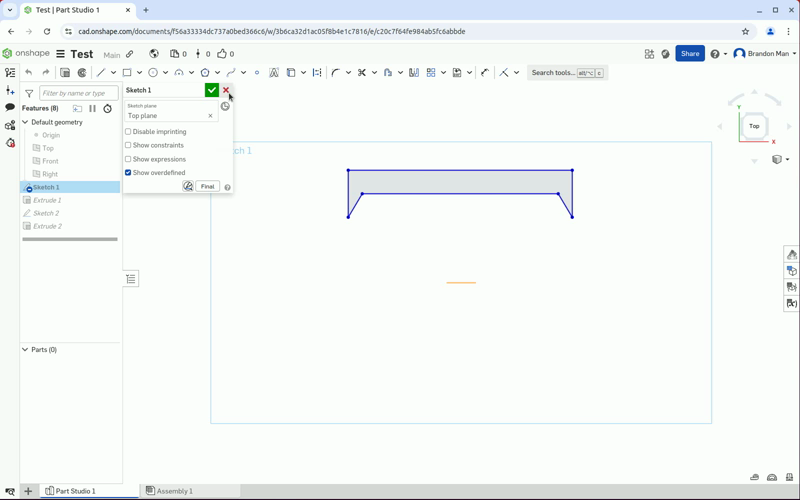
key(shift+s)
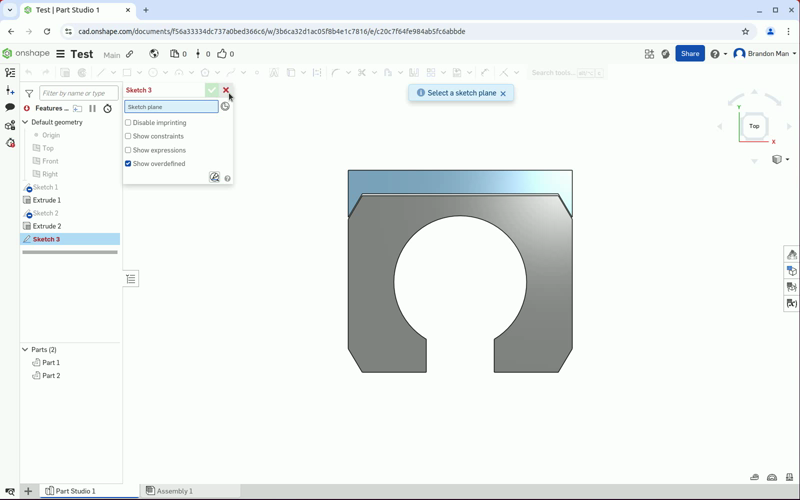
mouse_move(73, 150)
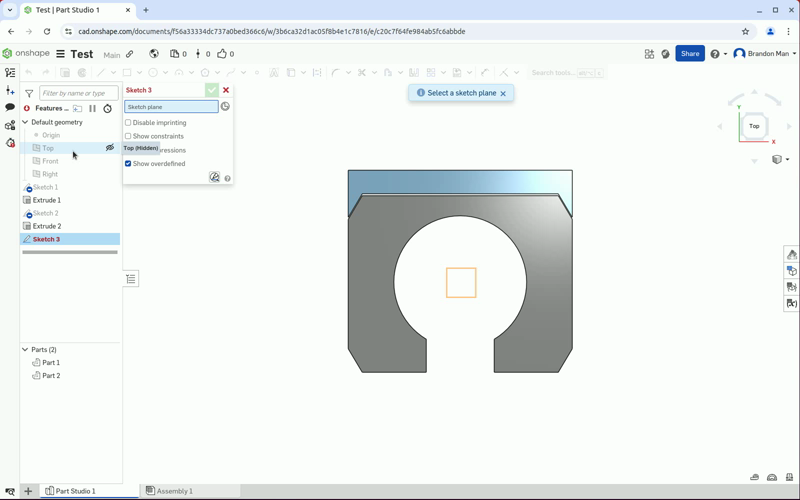
click(73, 150)
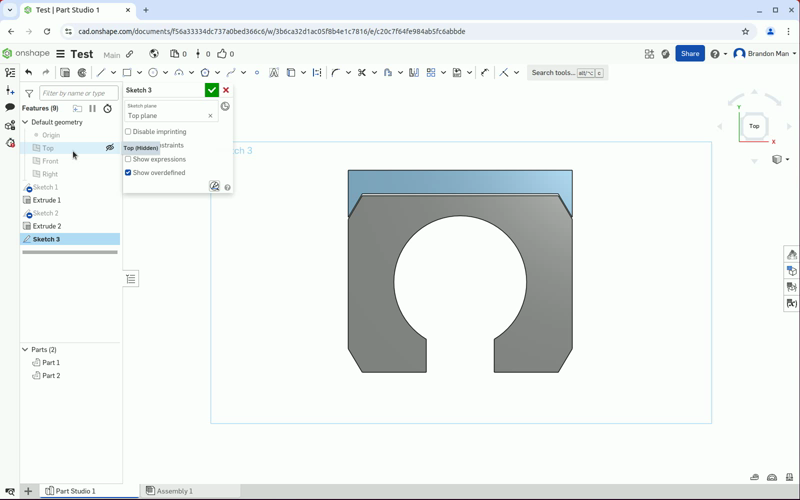
mouse_move(73, 352)
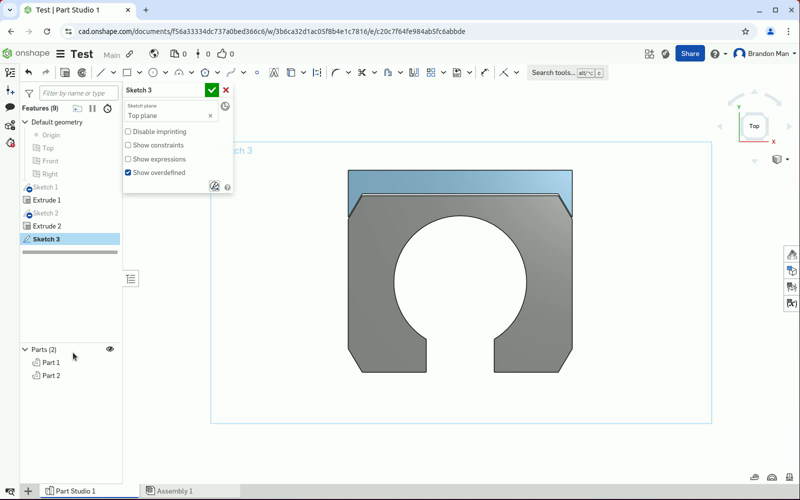
key(y)
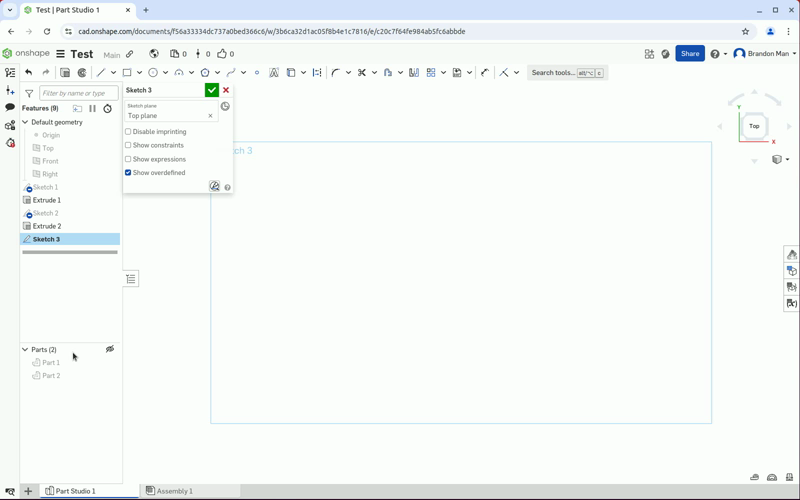
key(l)
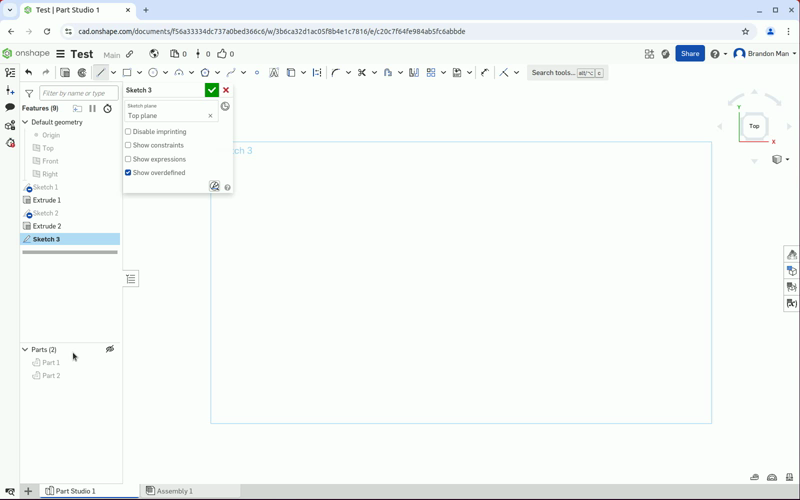
key_down(shift)
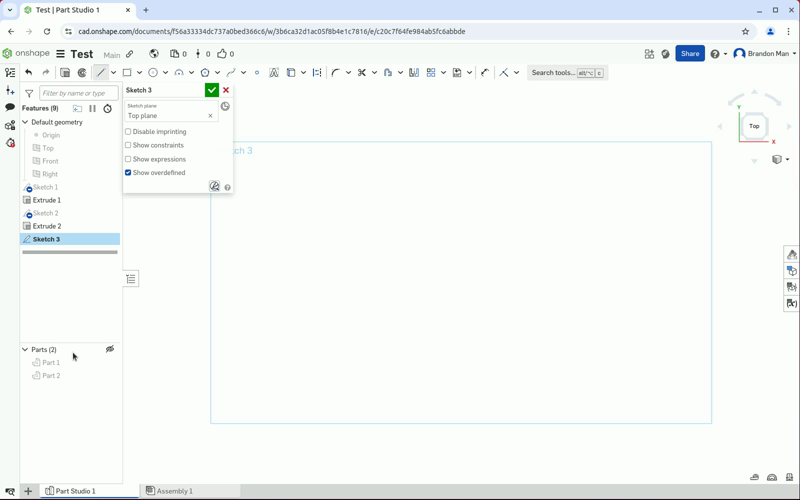
mouse_move(348, 395)
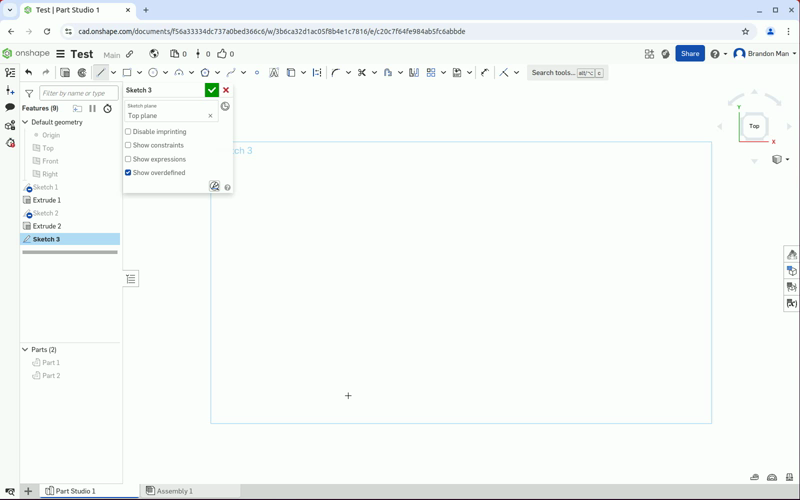
click(348, 395)
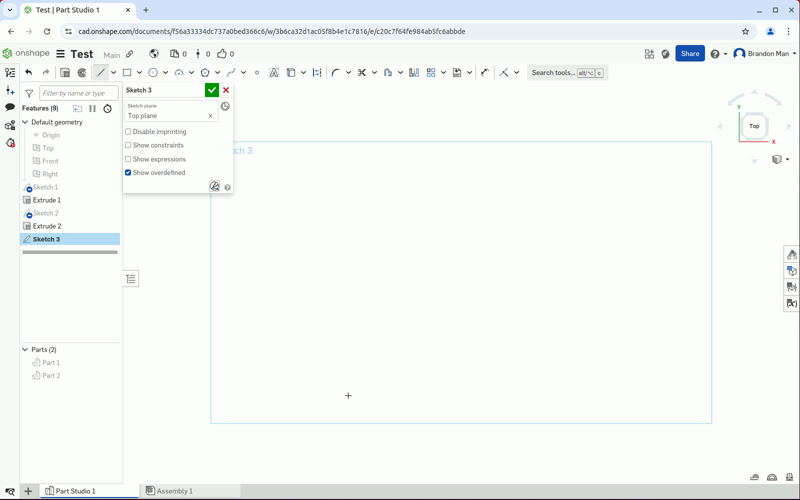
key_up(shift)
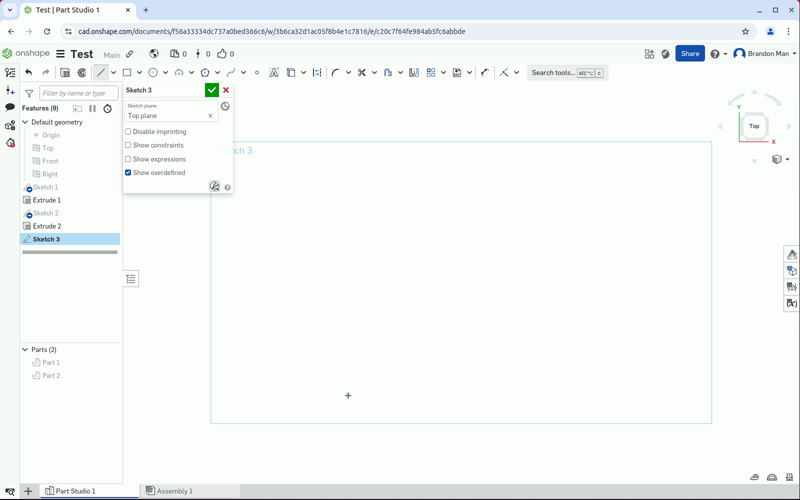
key_down(shift)
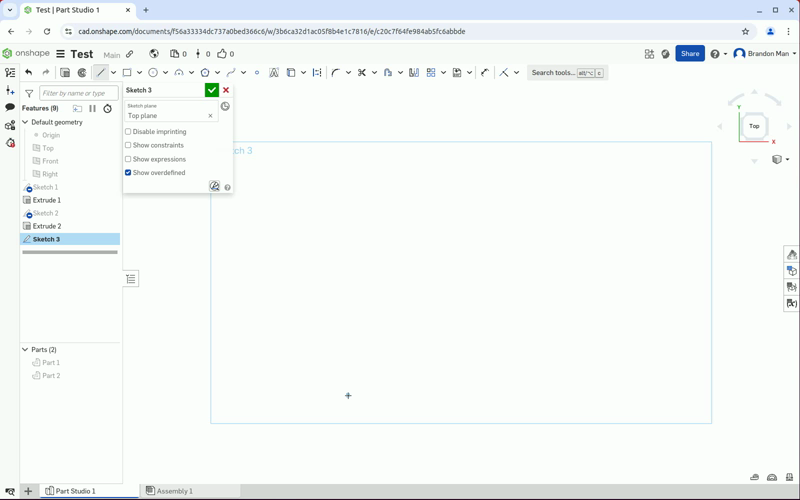
mouse_move(572, 395)
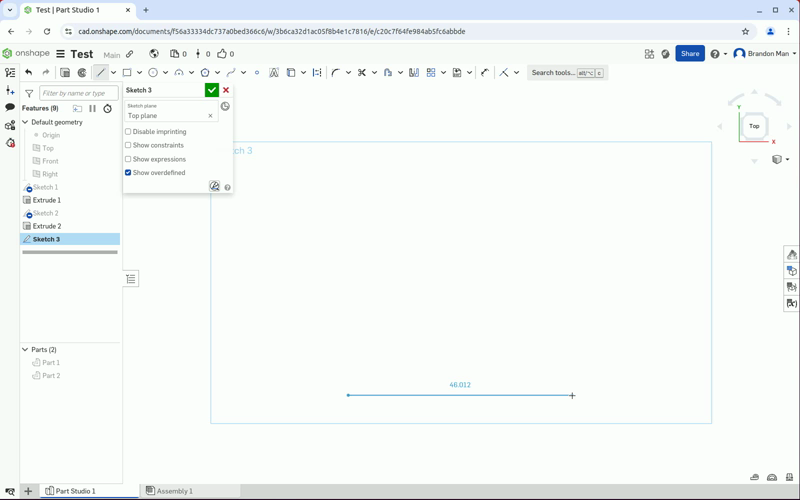
click(572, 395)
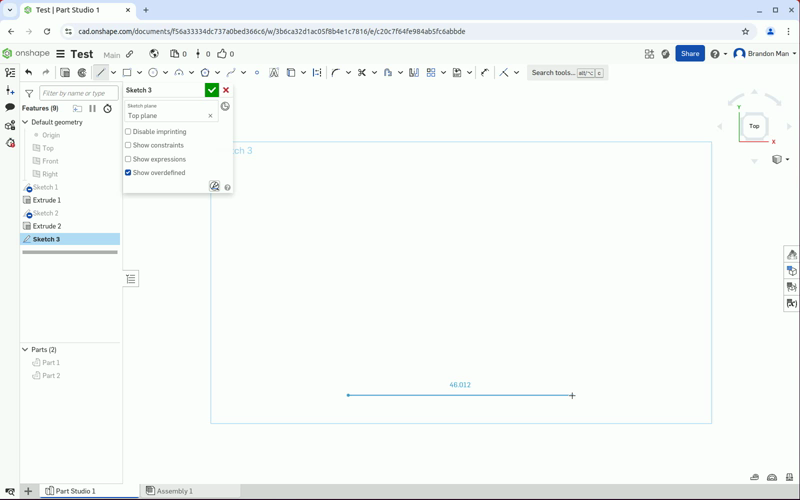
key_up(shift)
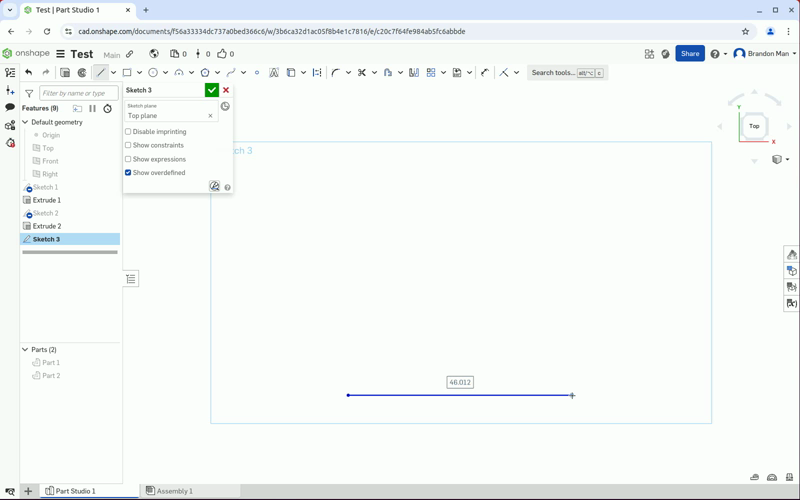
key_down(shift)
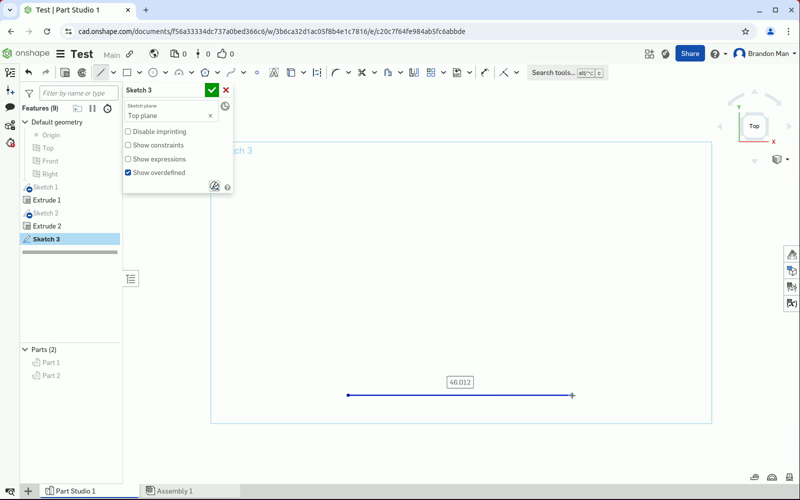
mouse_move(589, 395)
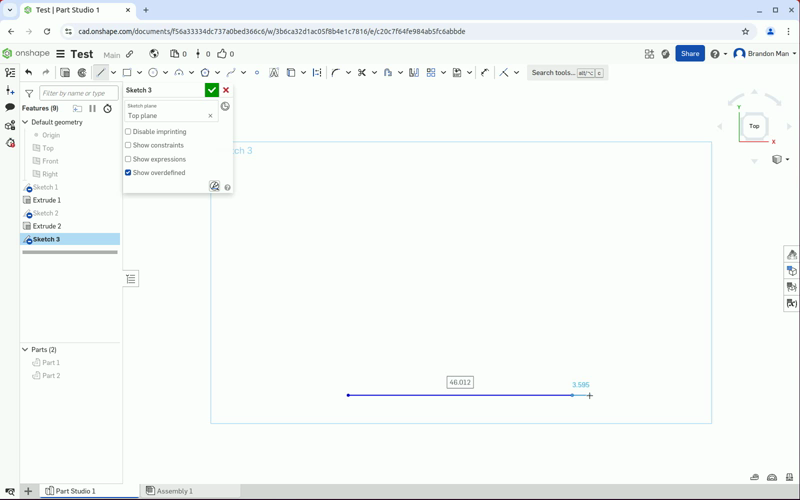
mouse_move(572, 348)
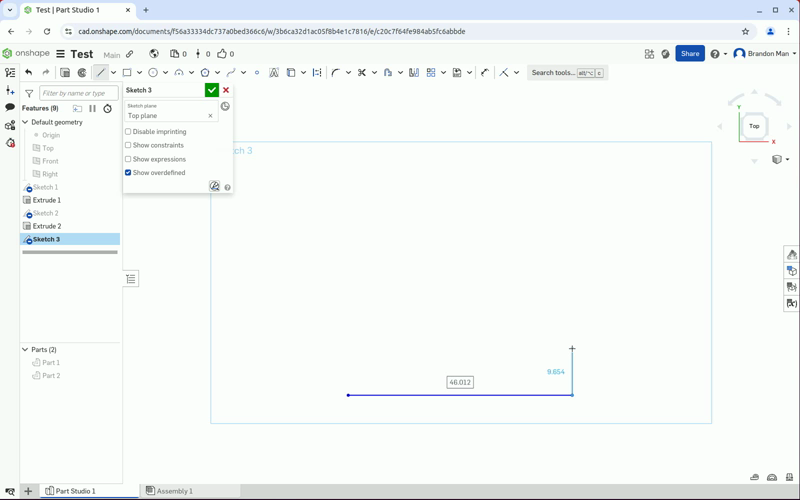
click(572, 348)
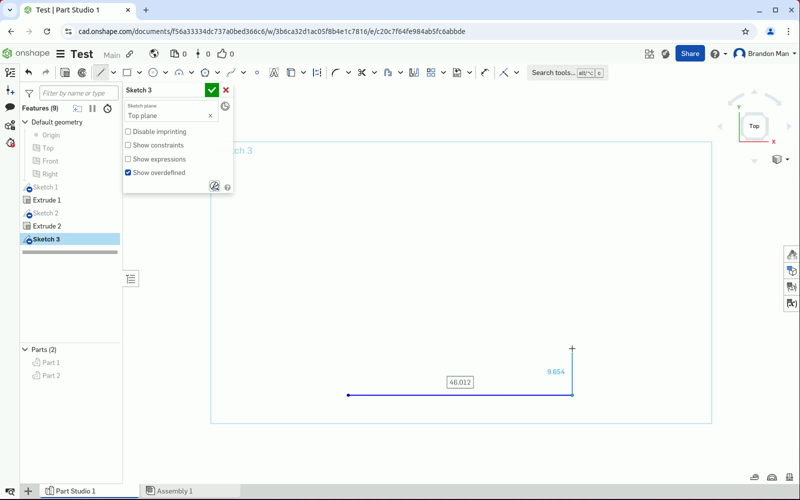
key_up(shift)
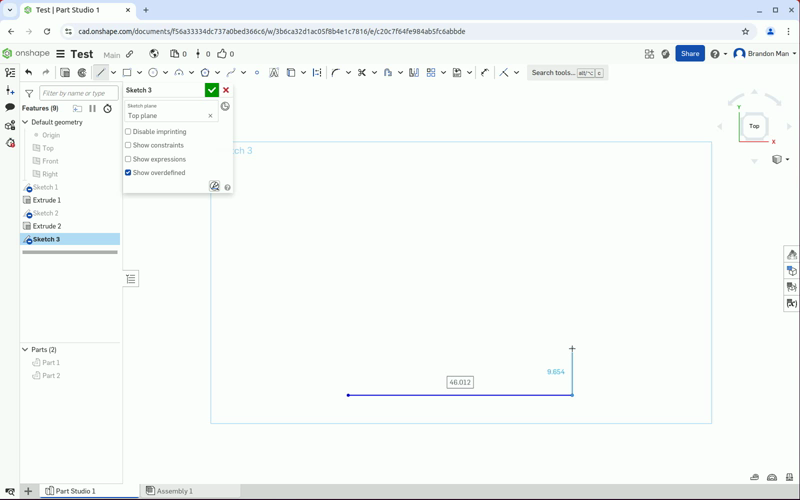
key_down(shift)
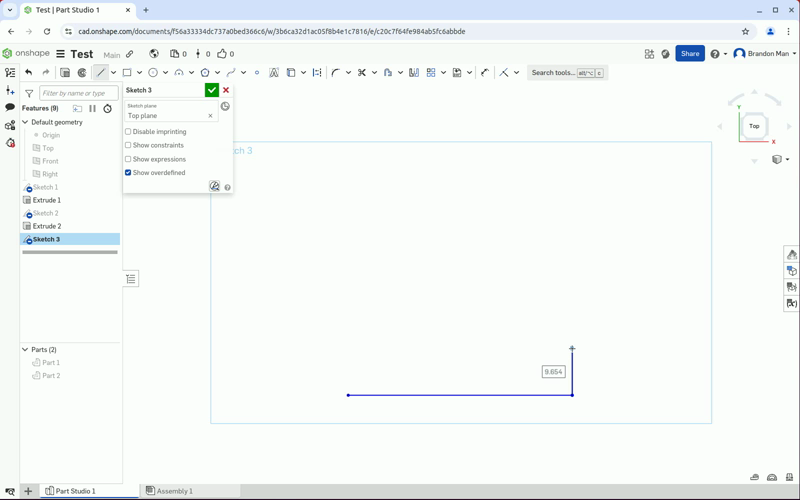
mouse_move(589, 348)
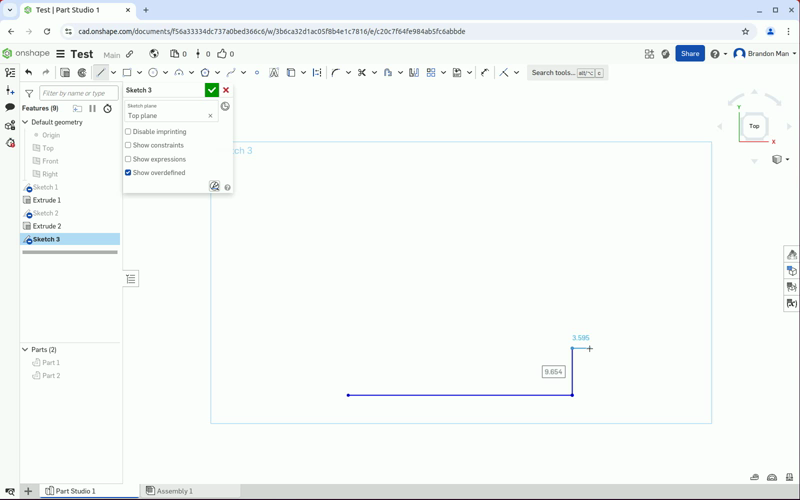
mouse_move(558, 371)
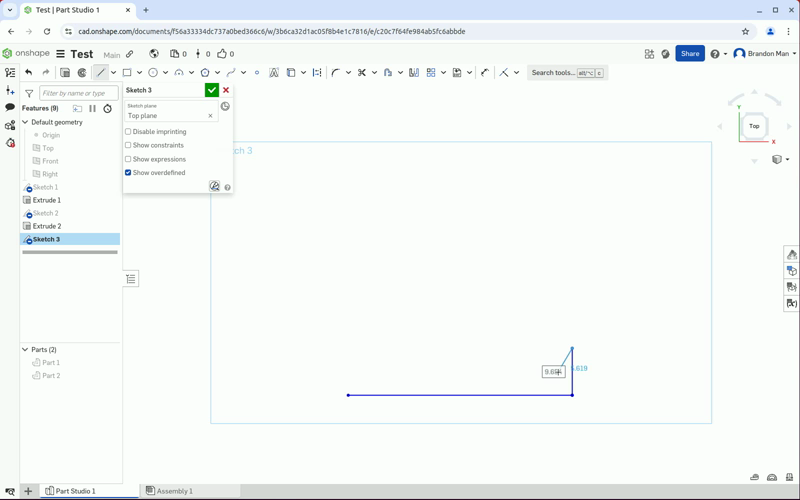
click(558, 371)
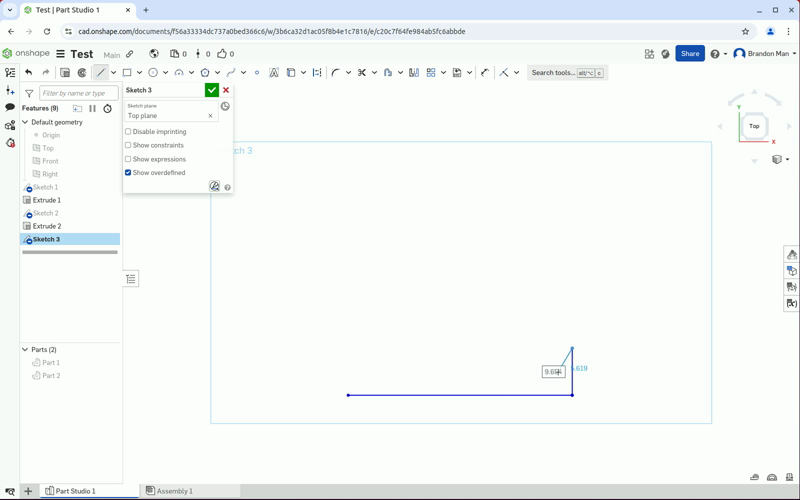
key_up(shift)
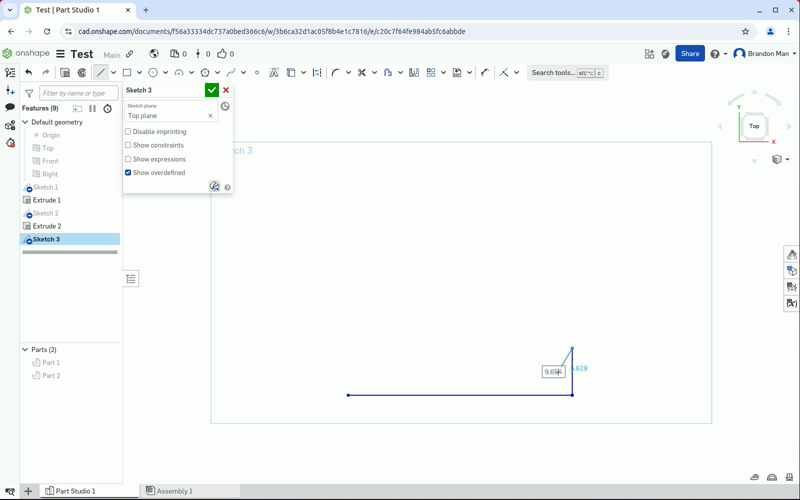
key_down(shift)
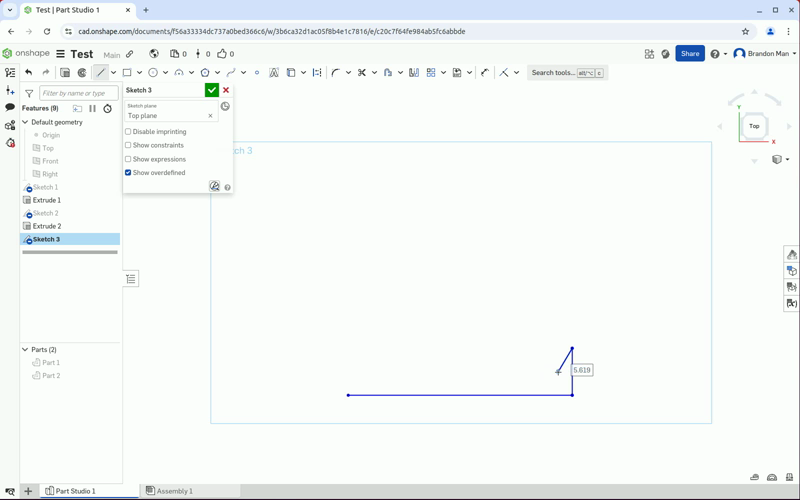
mouse_move(494, 371)
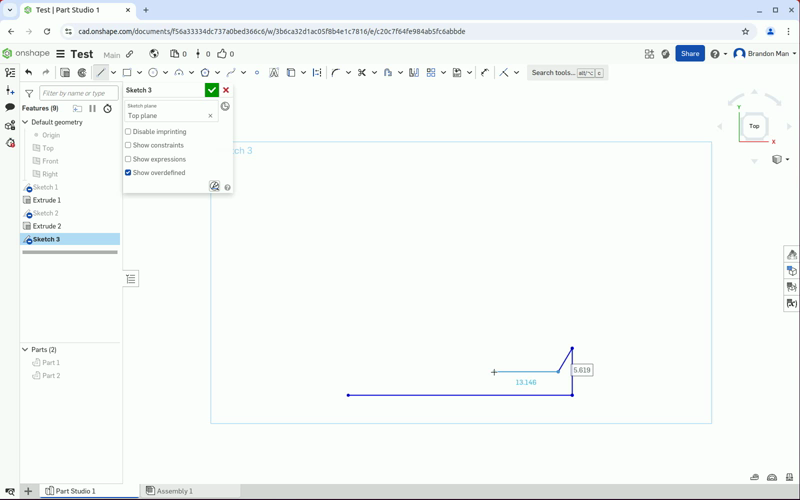
click(494, 371)
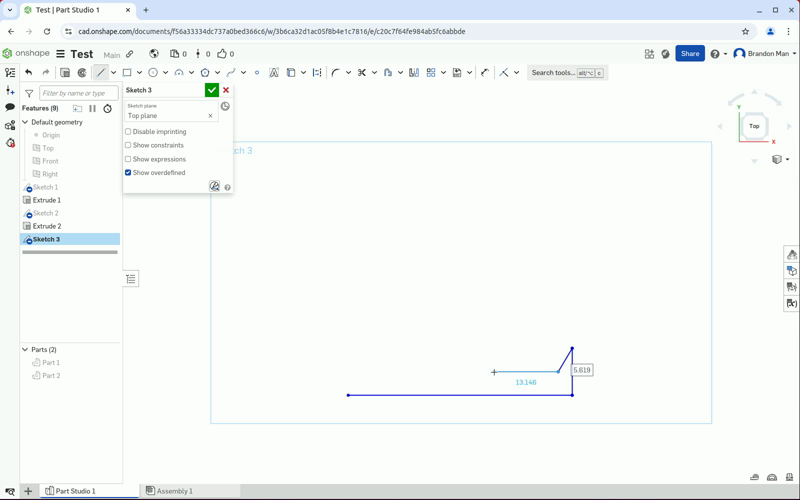
key_up(shift)
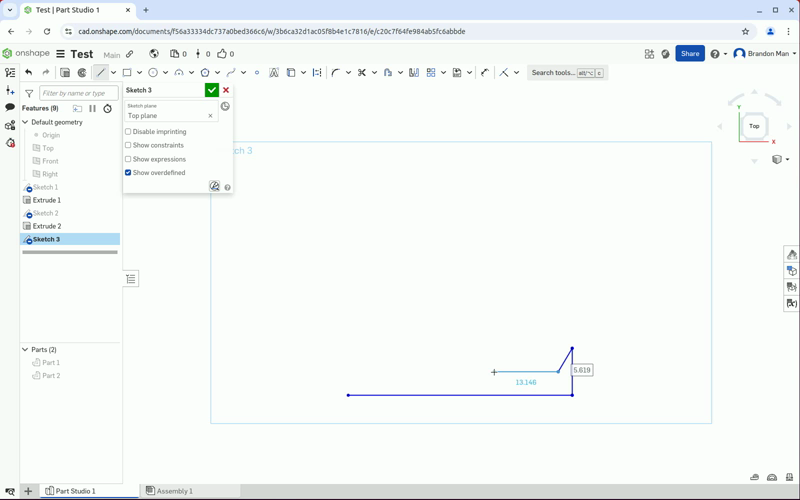
key_down(shift)
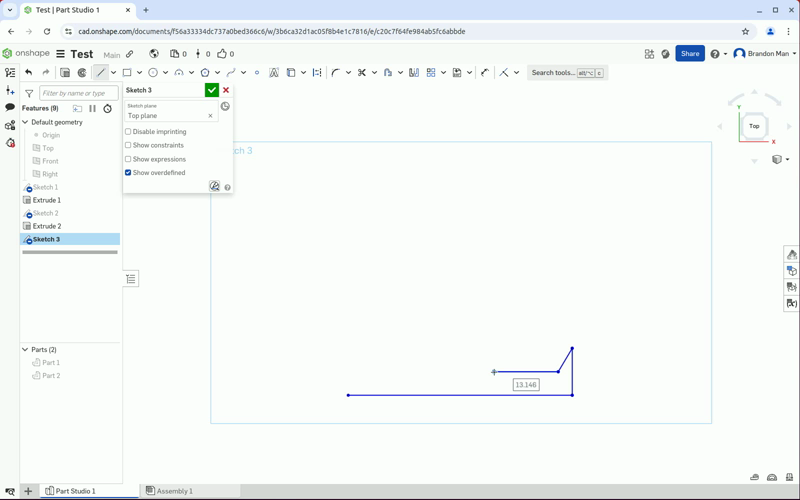
mouse_move(426, 371)
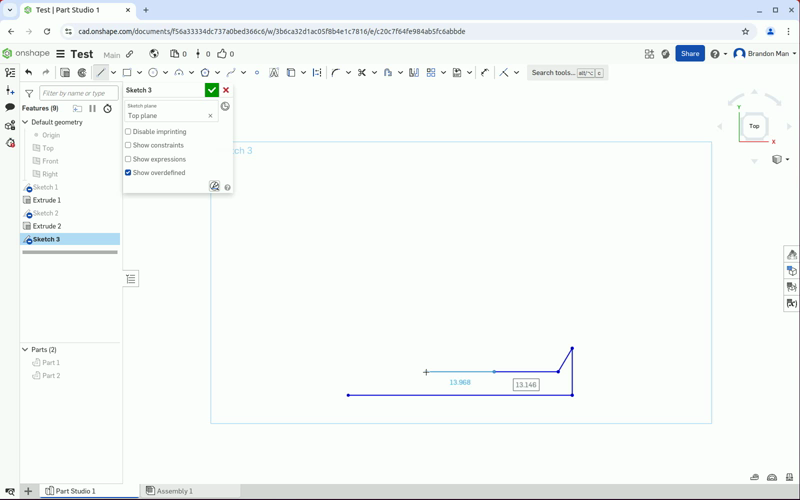
click(426, 371)
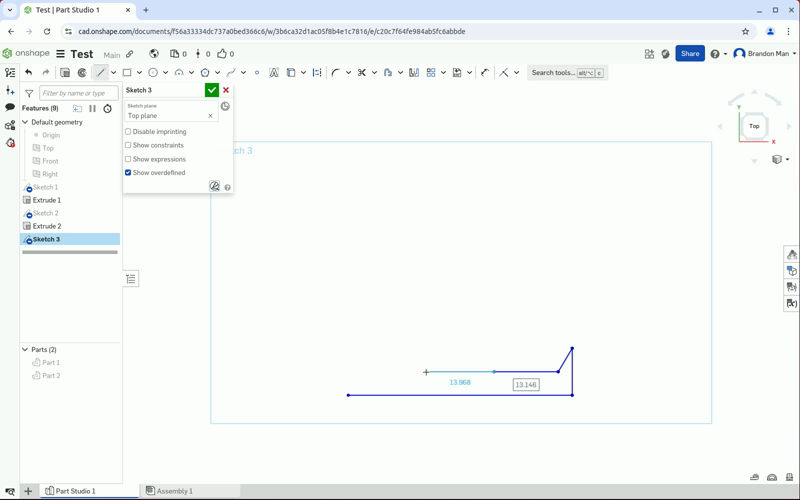
key_up(shift)
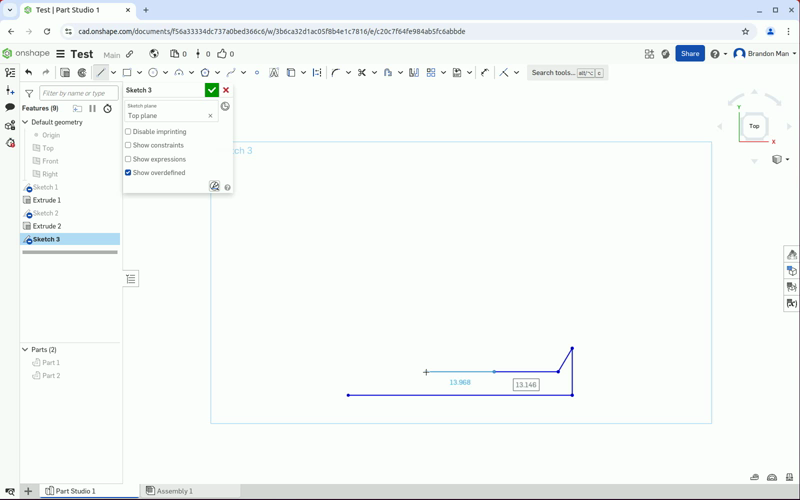
key_down(shift)
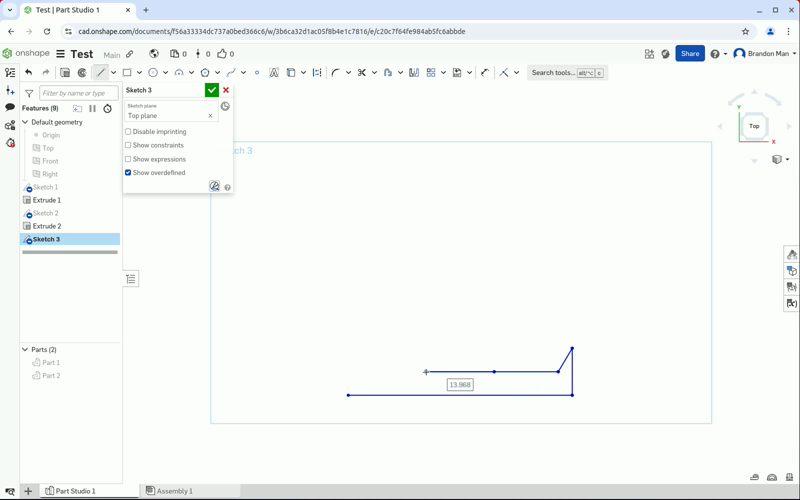
mouse_move(362, 371)
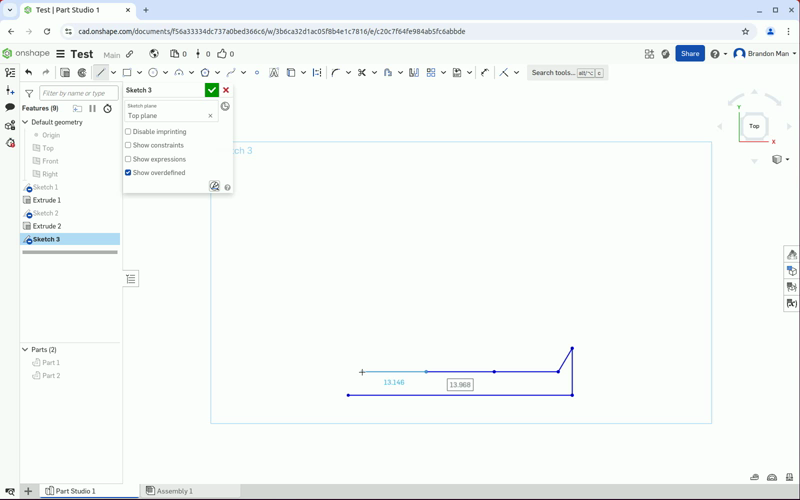
click(362, 371)
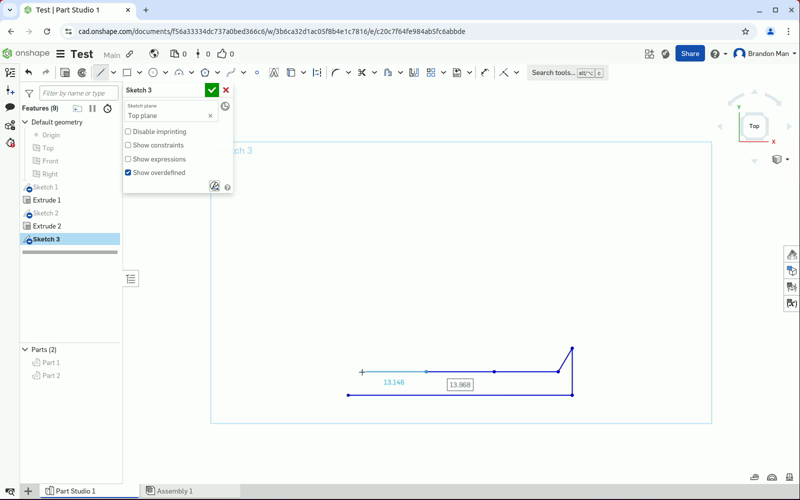
key_up(shift)
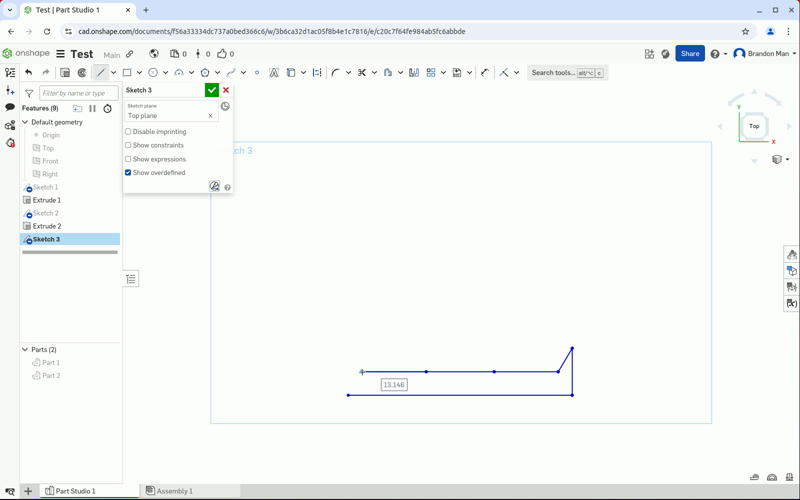
key_down(shift)
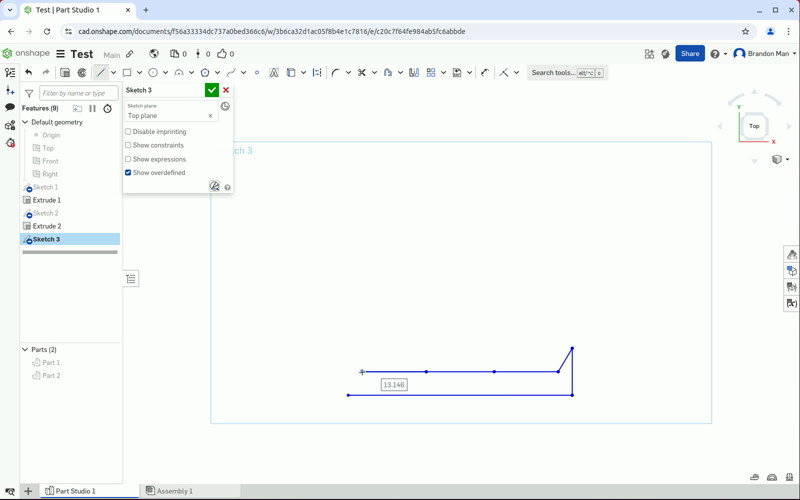
mouse_move(392, 371)
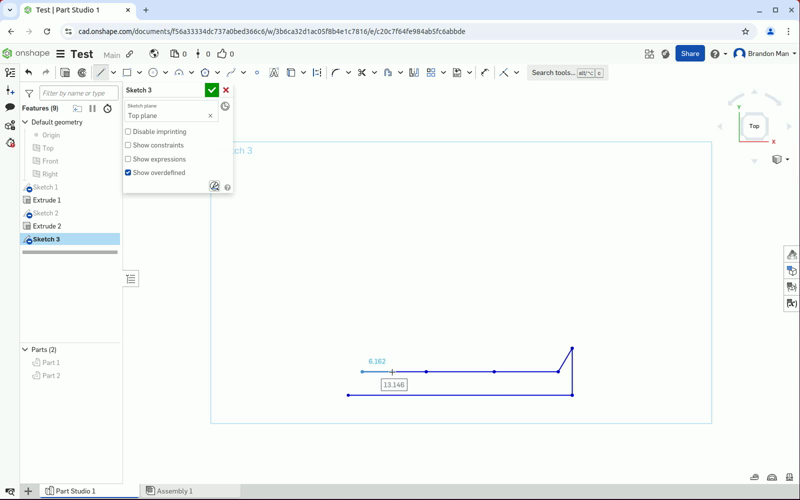
mouse_move(348, 348)
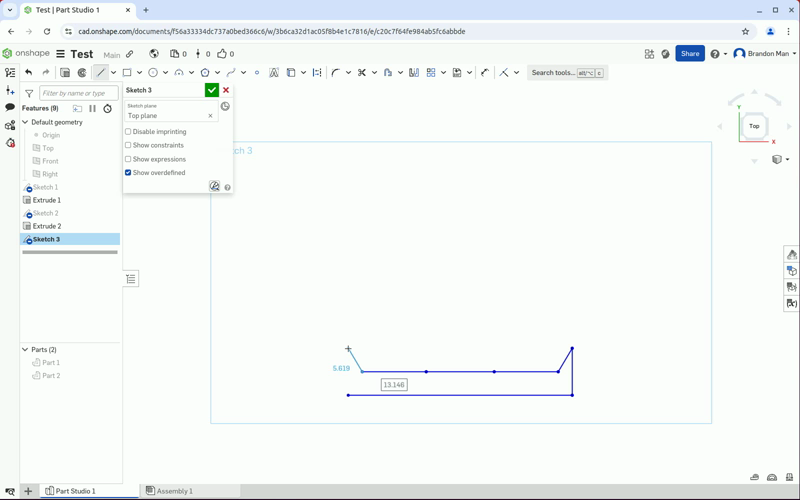
click(348, 348)
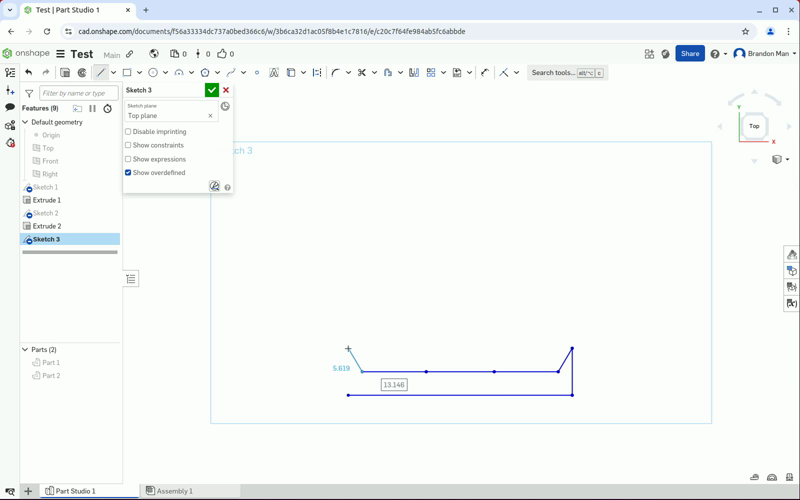
key_up(shift)
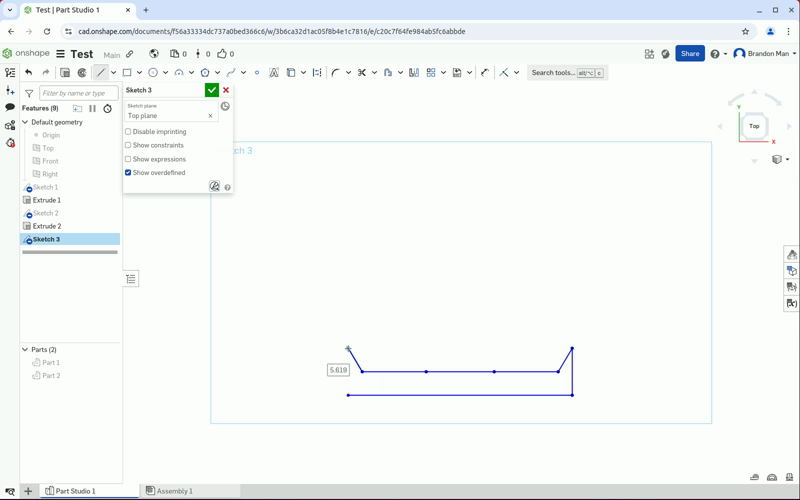
mouse_move(378, 348)
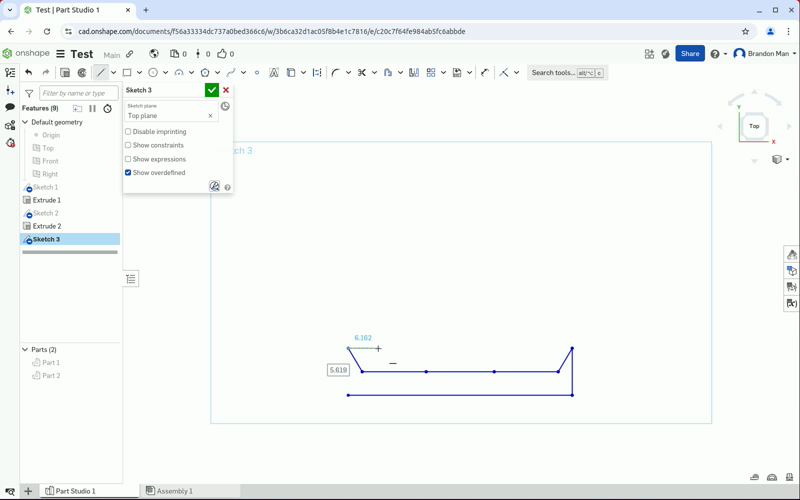
key_down(shift)
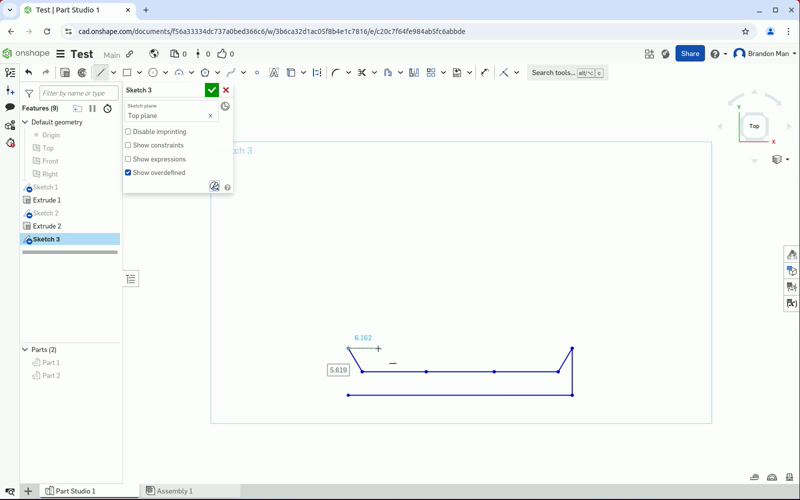
mouse_move(348, 395)
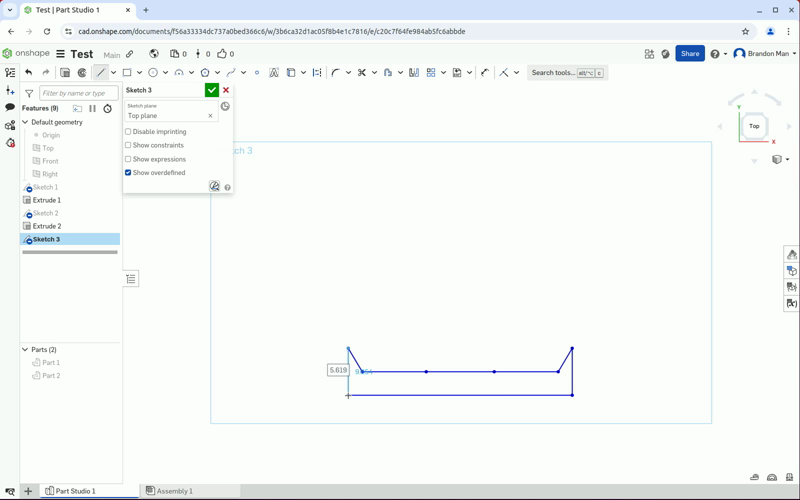
key_up(shift)
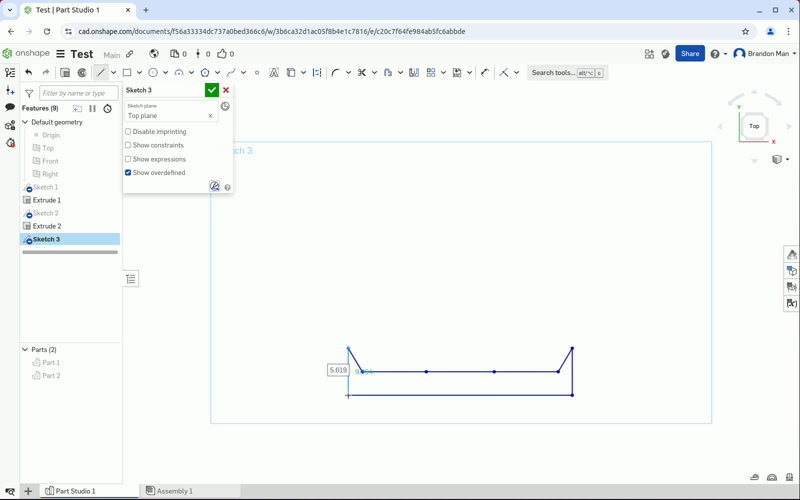
click(348, 395)
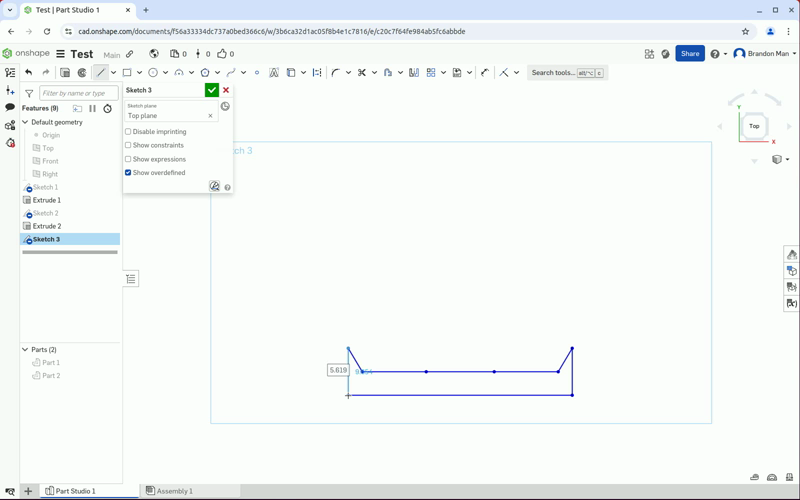
key(esc)
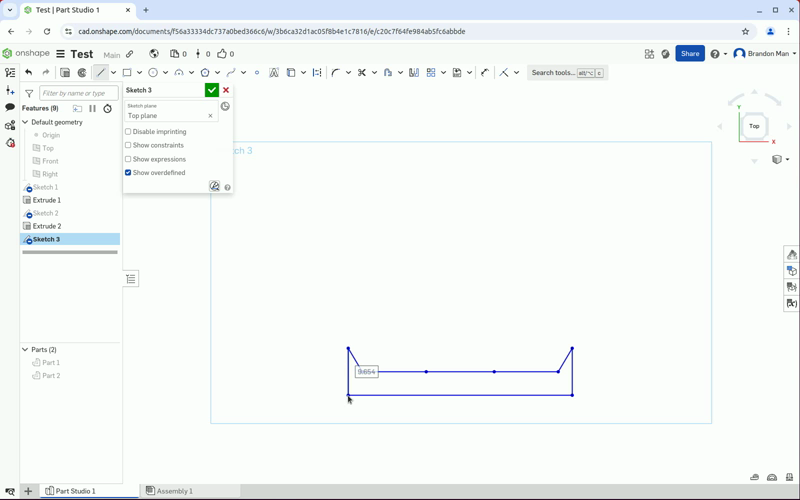
mouse_move(501, 385)
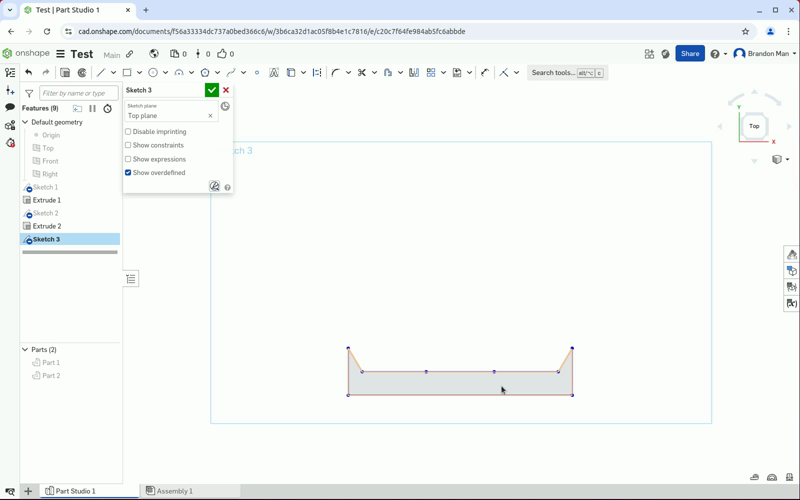
click(501, 385)
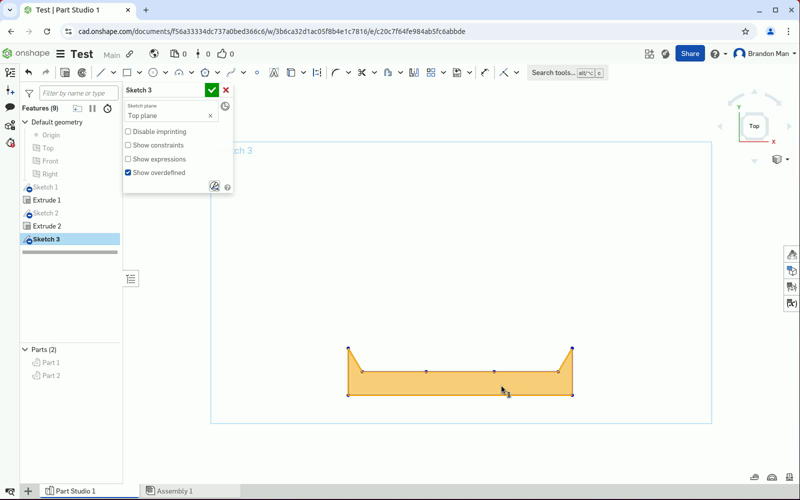
mouse_move(73, 352)
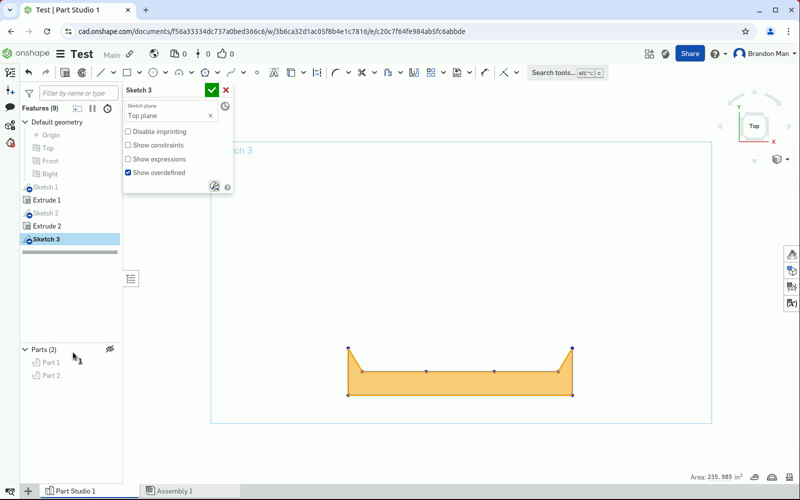
key(shift+y)
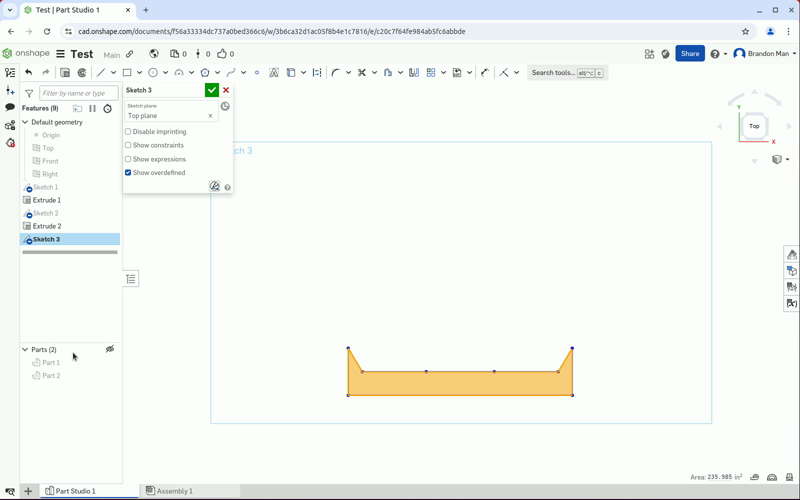
key(shift+e)
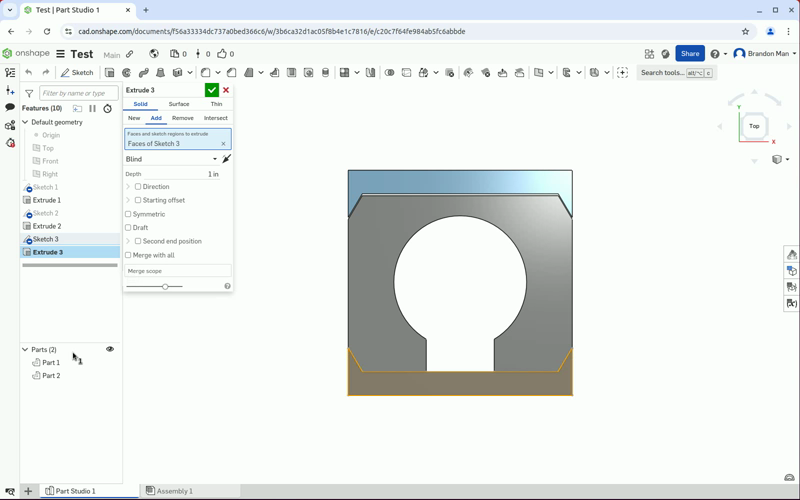
mouse_move(143, 106)
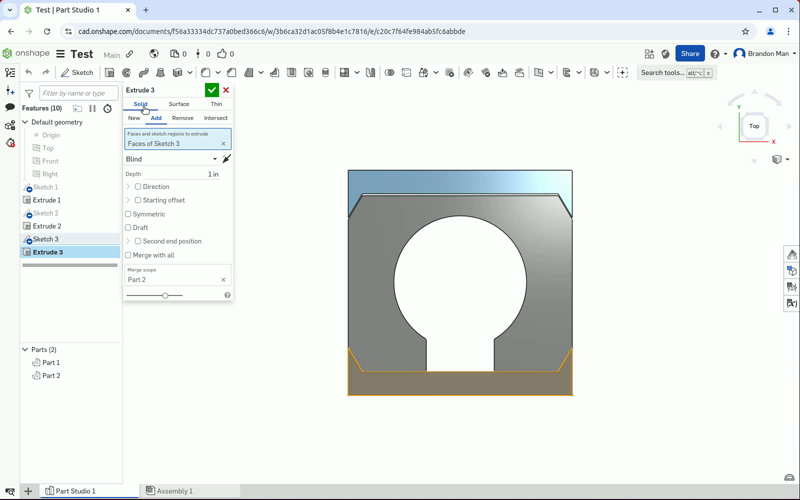
click(143, 106)
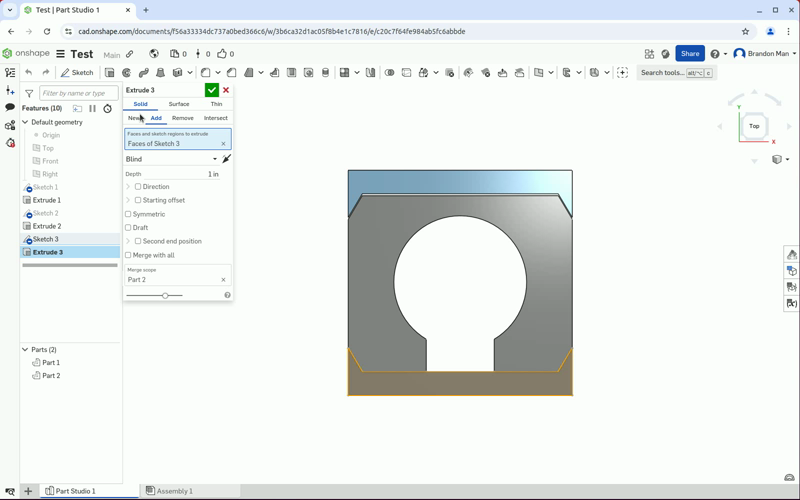
mouse_move(137, 120)
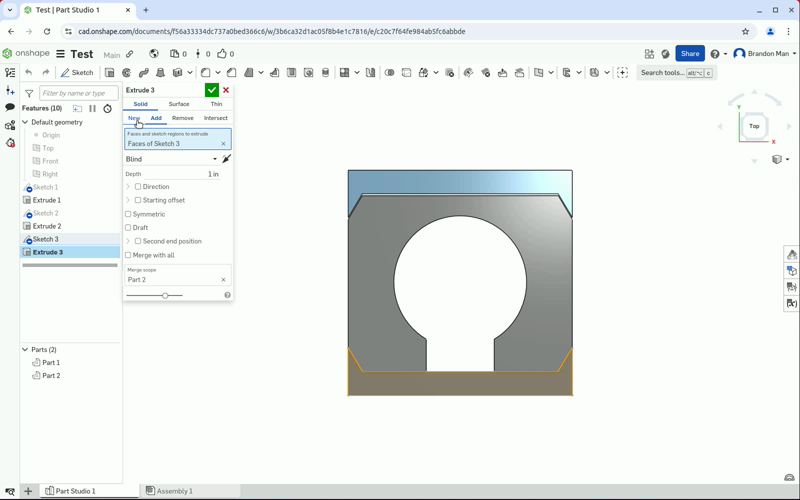
click(137, 120)
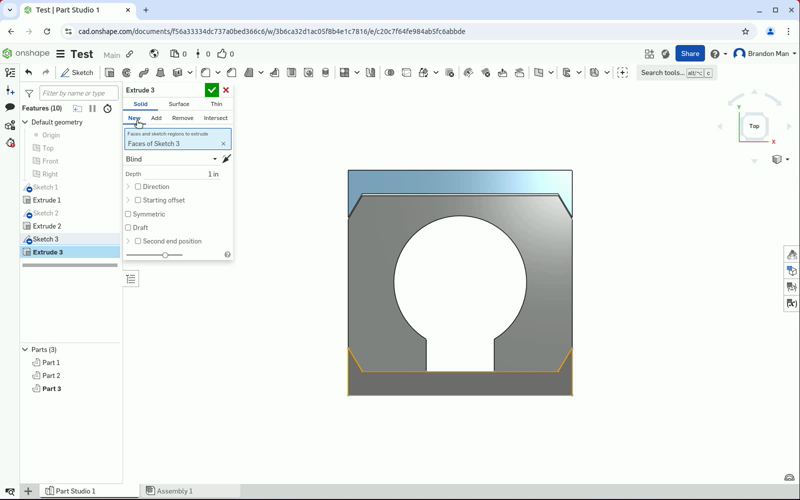
key(tab, 4)
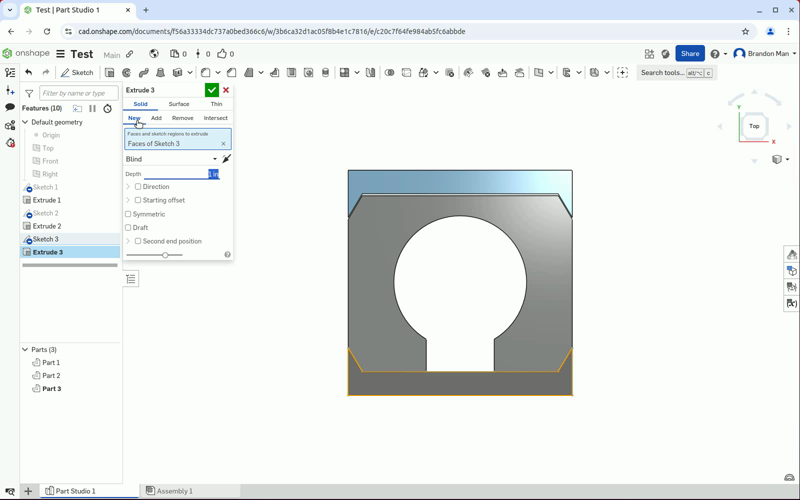
text(2.889)
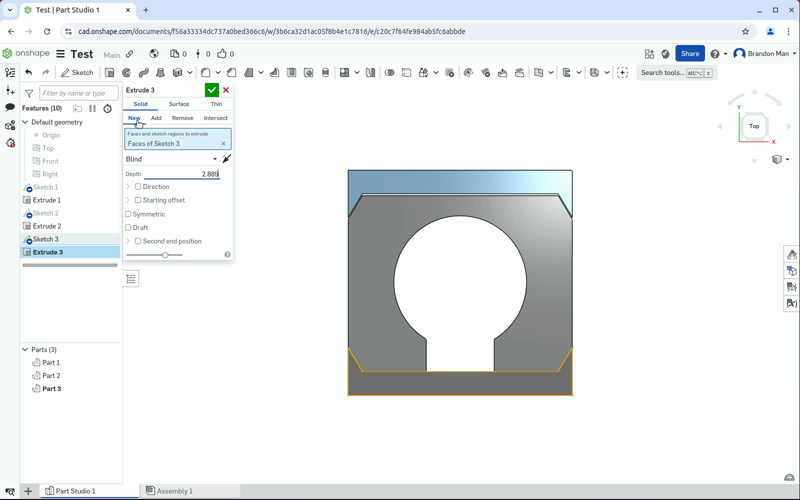
key(enter)
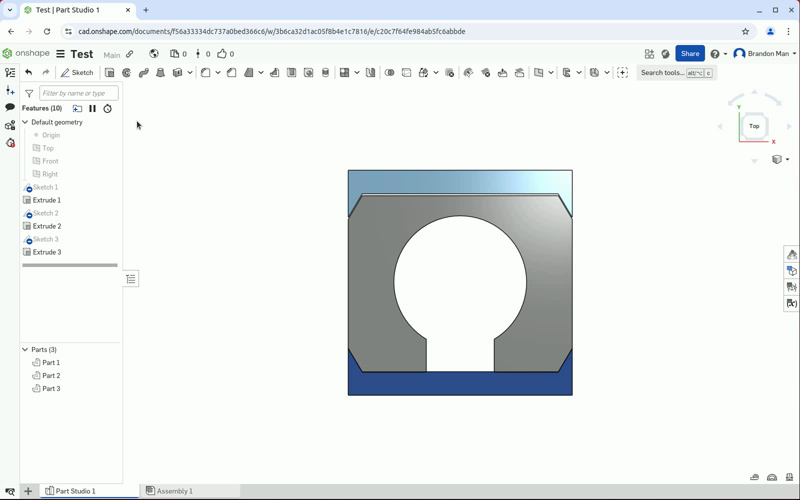
key(shift+h)
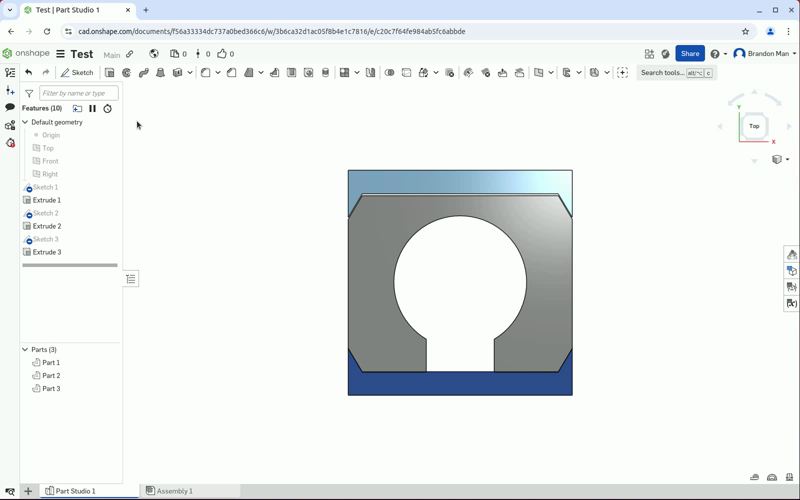
key(shift+h)
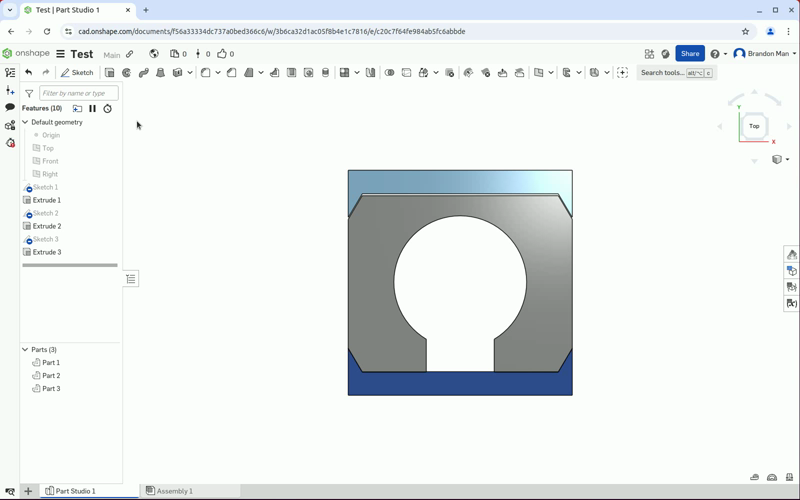
mouse_move(73, 189)
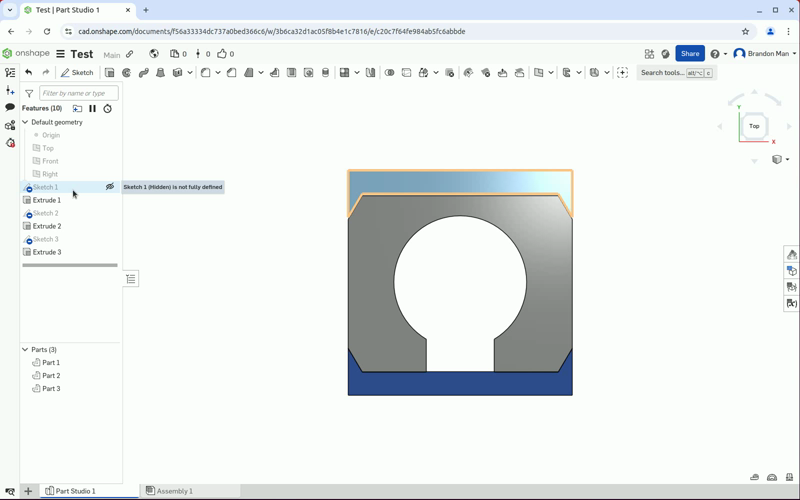
click(73, 189)
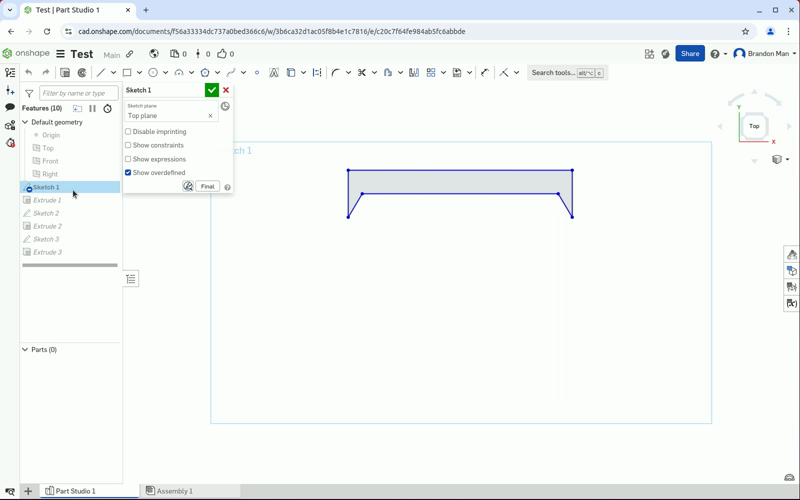
mouse_move(229, 92)
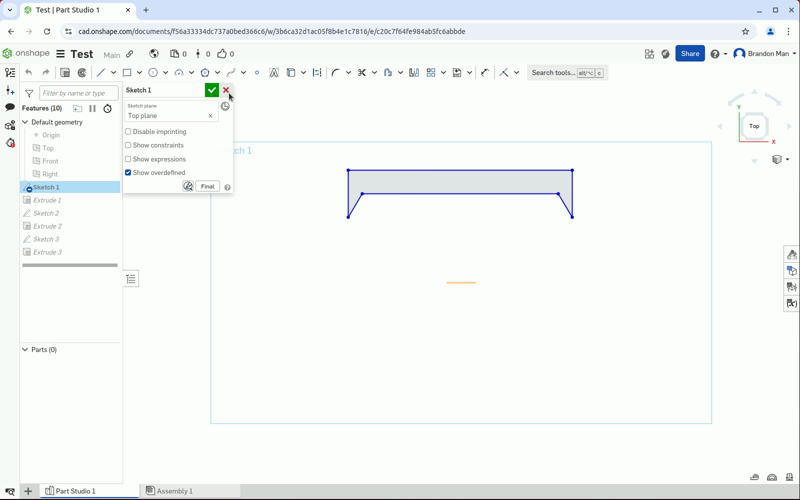
click(229, 92)
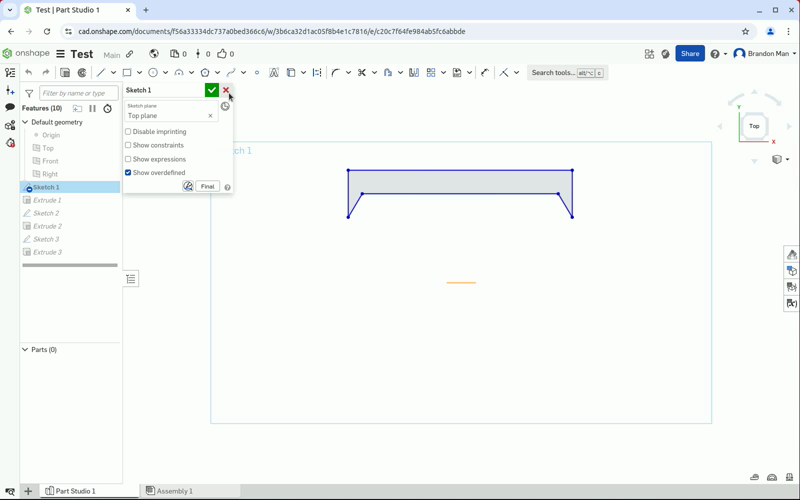
key(shift+s)
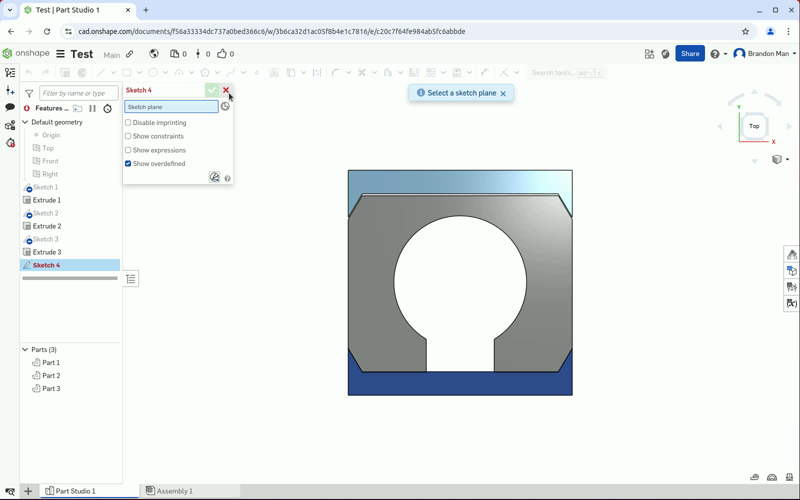
mouse_move(73, 150)
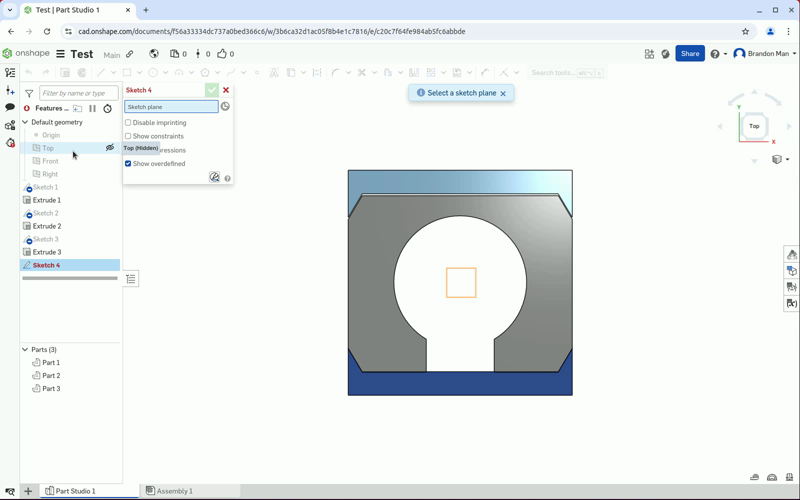
click(73, 150)
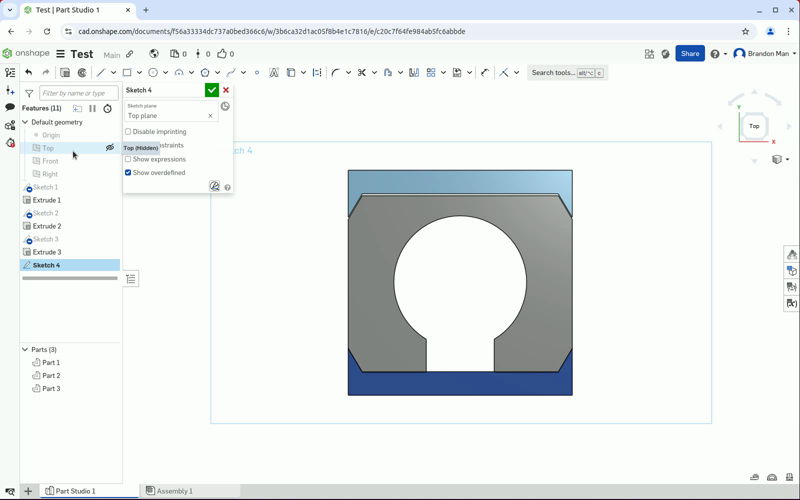
mouse_move(73, 352)
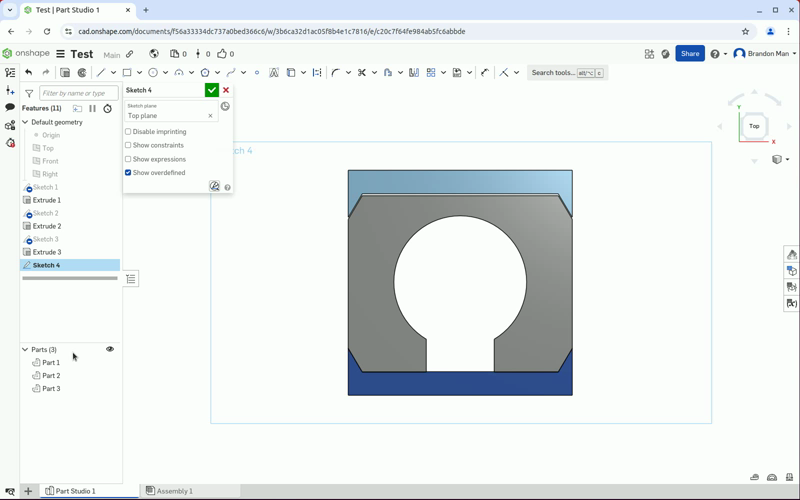
key(y)
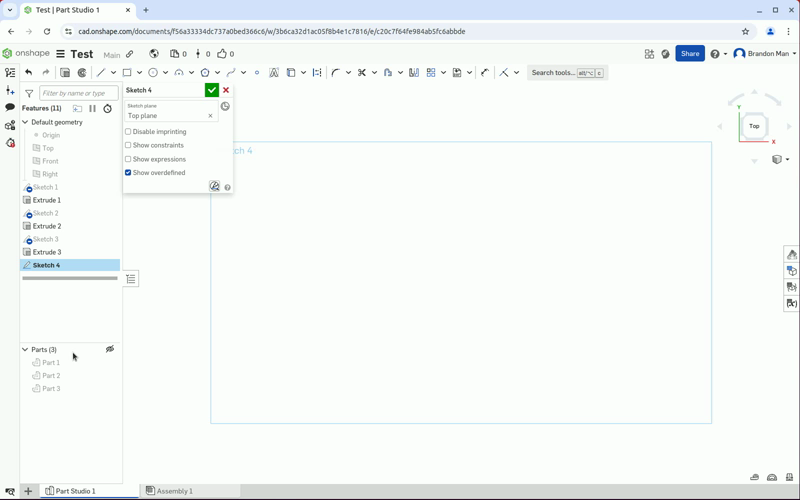
key(l)
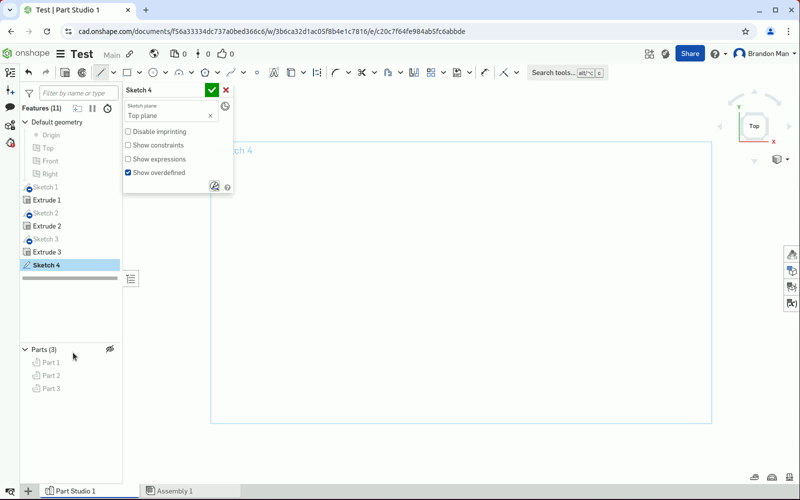
key_down(shift)
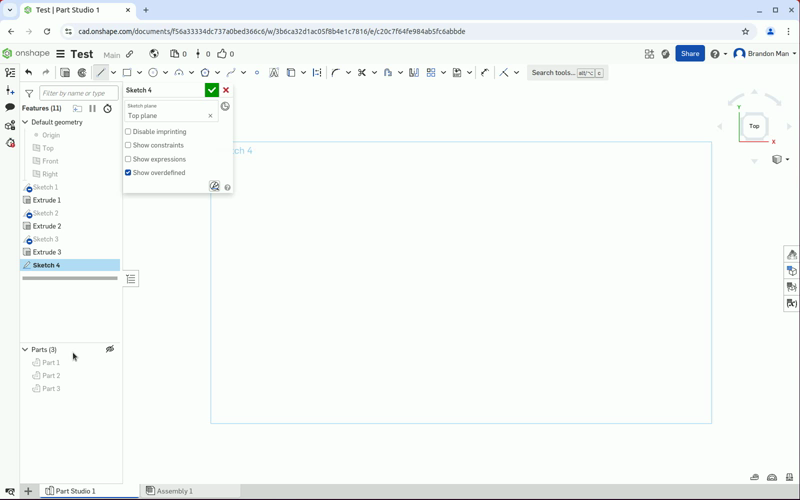
mouse_move(348, 348)
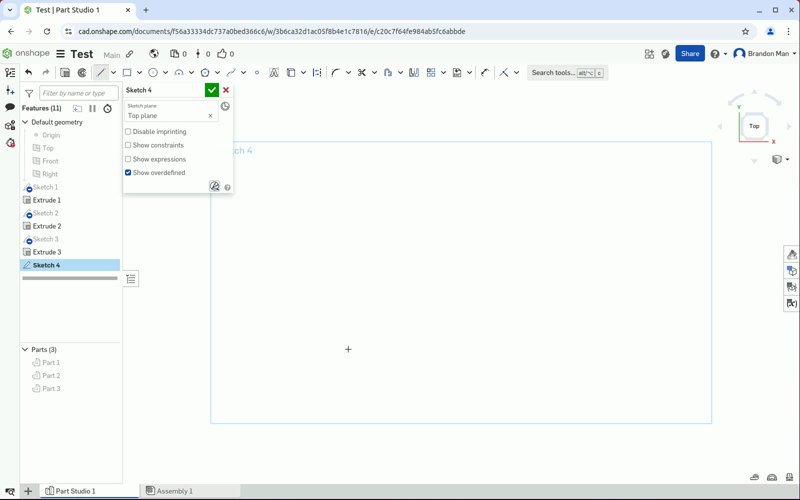
click(348, 348)
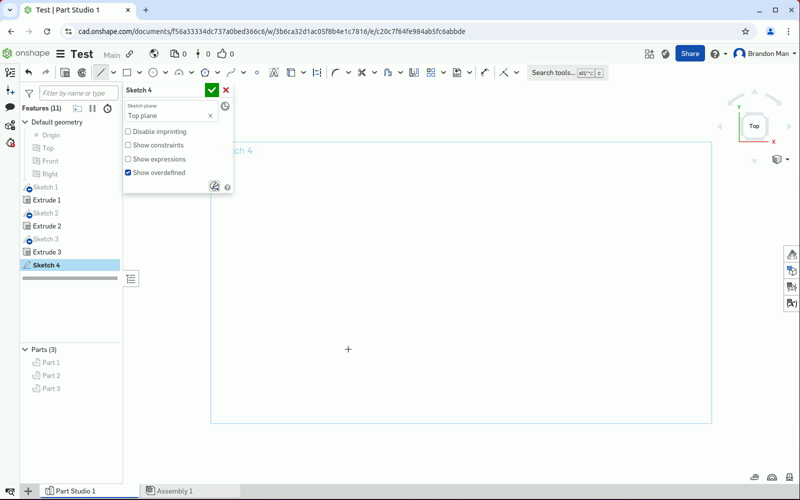
key_up(shift)
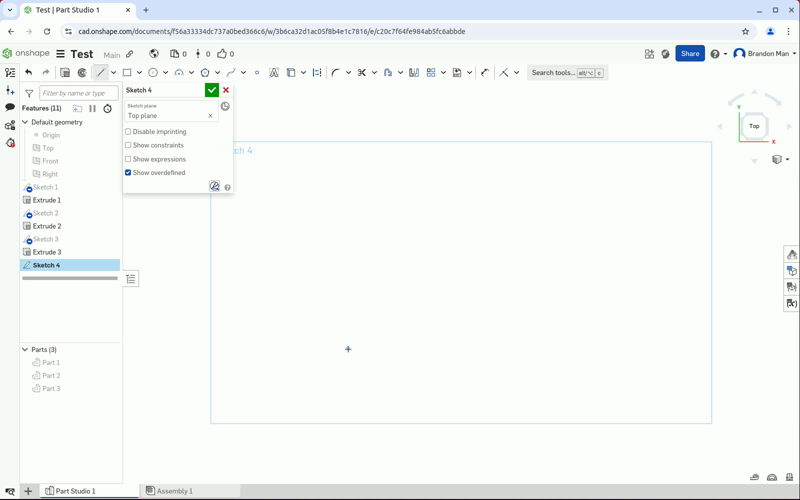
key_down(shift)
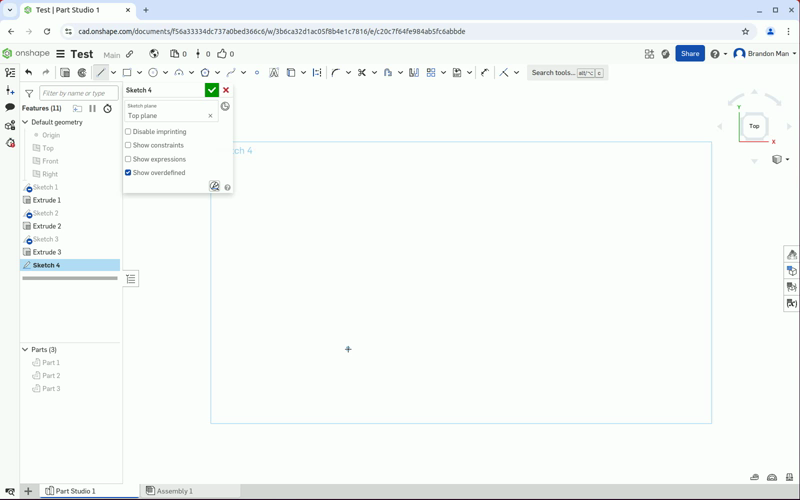
mouse_move(378, 348)
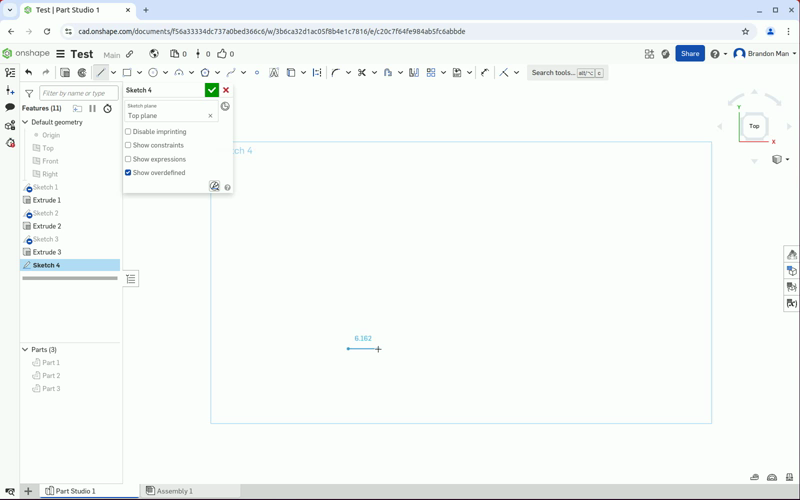
mouse_move(362, 372)
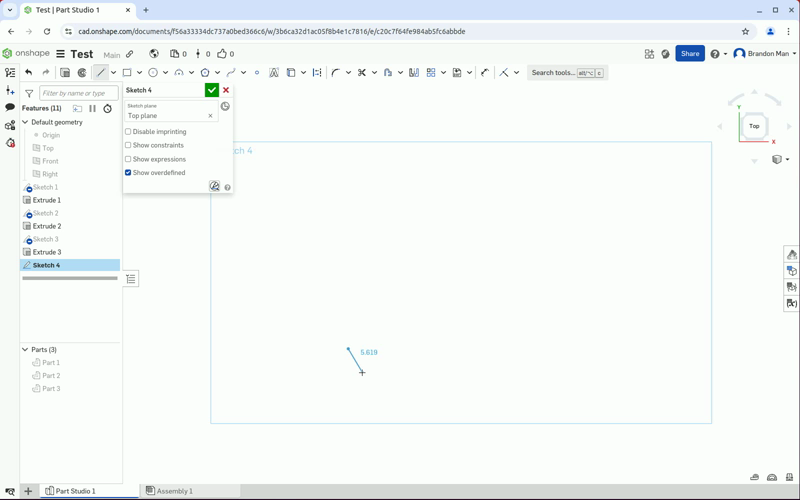
click(362, 372)
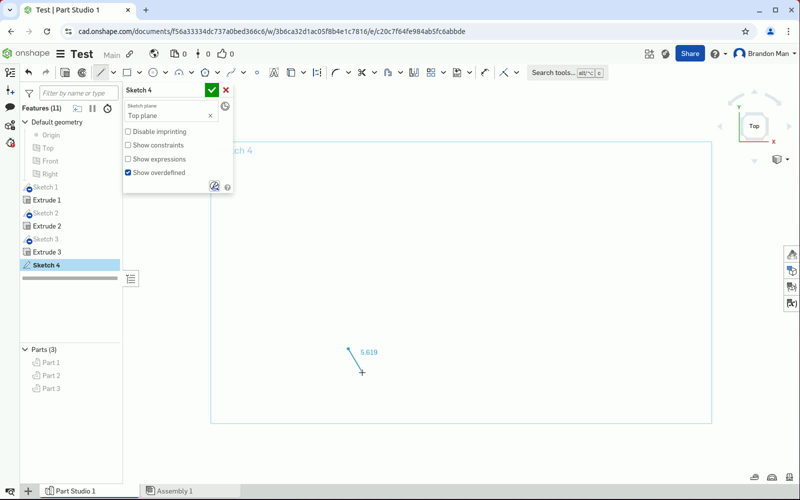
key_up(shift)
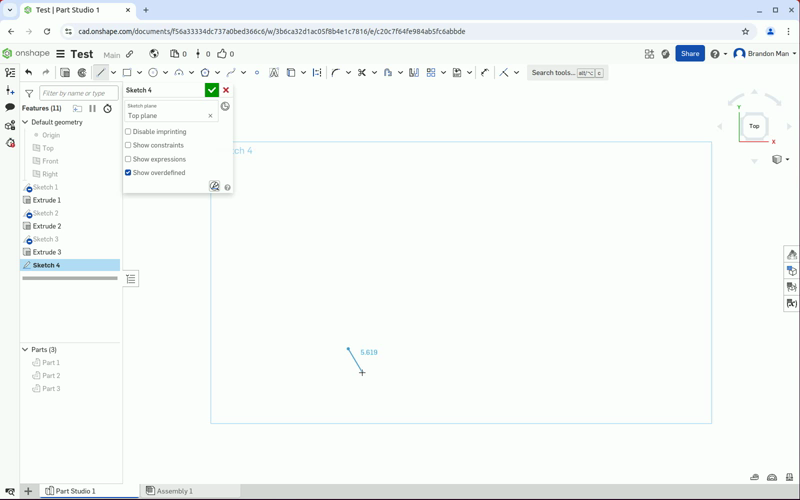
key_down(shift)
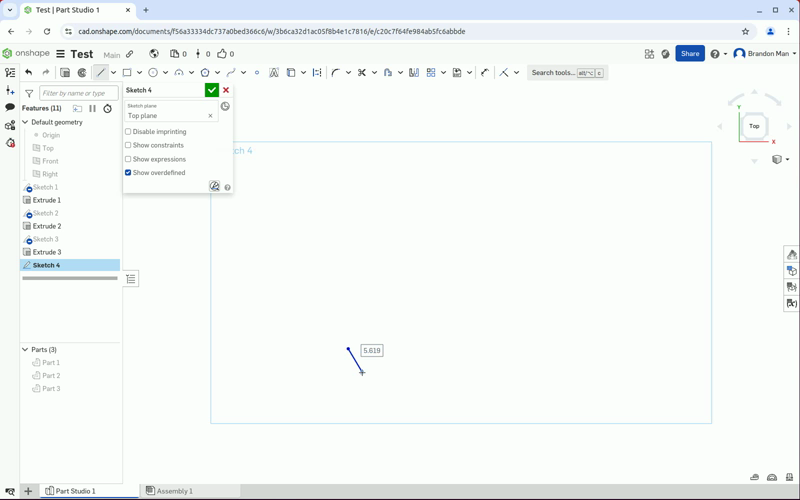
mouse_move(426, 372)
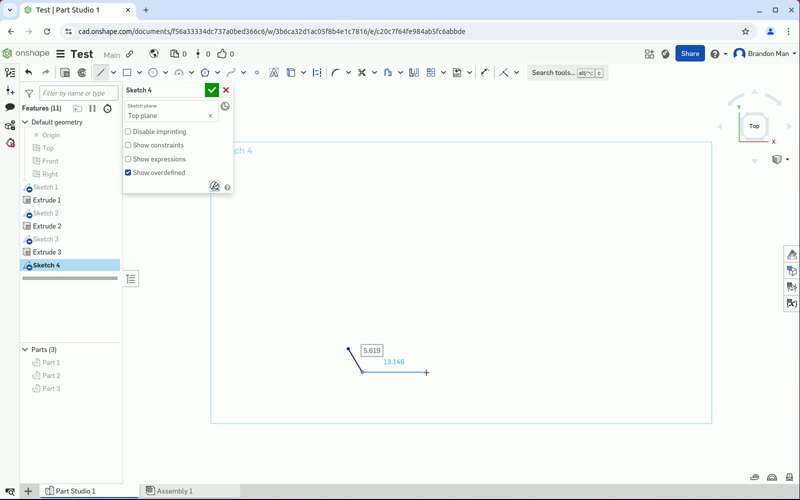
click(426, 372)
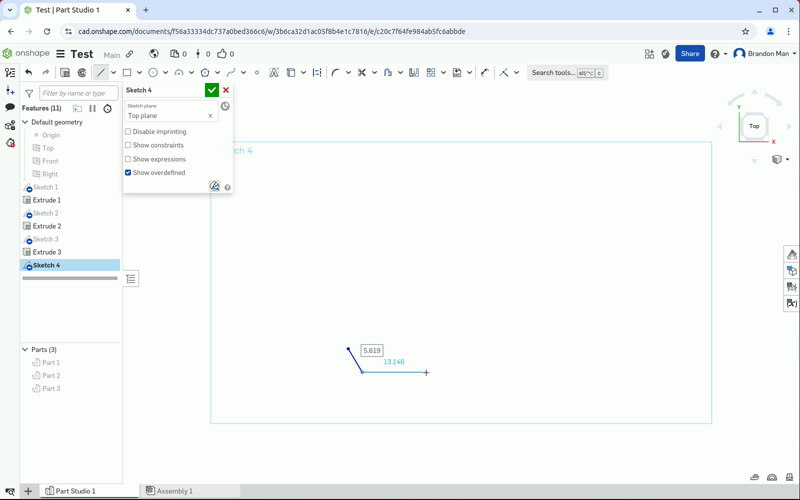
key_up(shift)
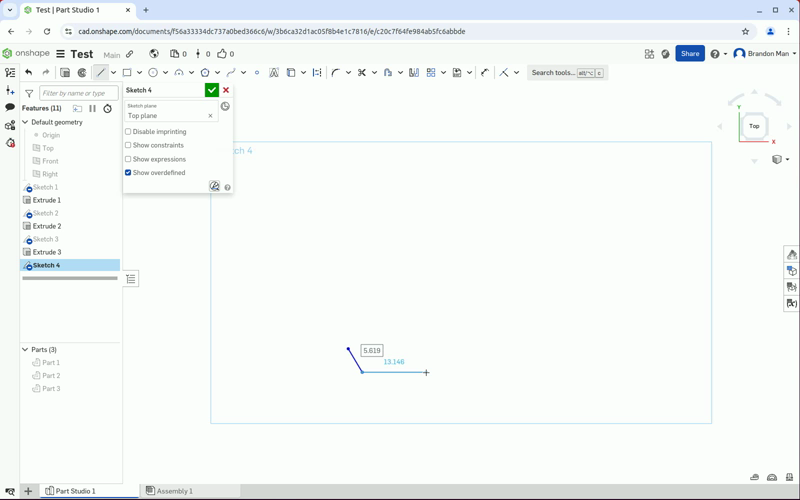
key_down(shift)
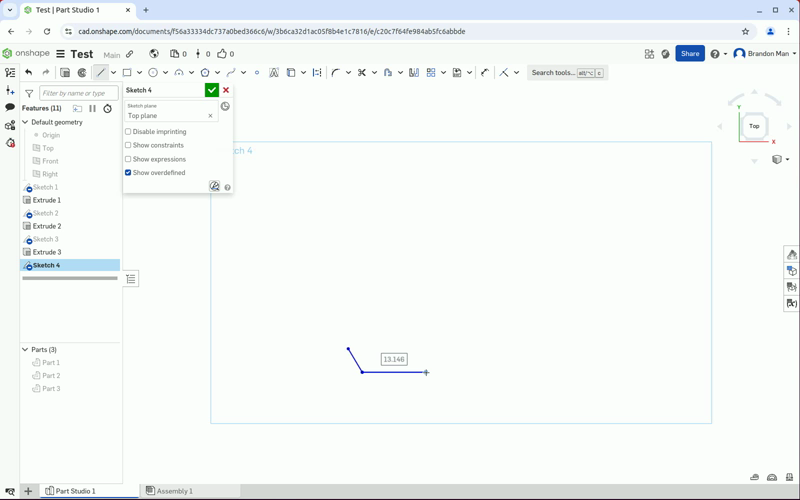
mouse_move(456, 372)
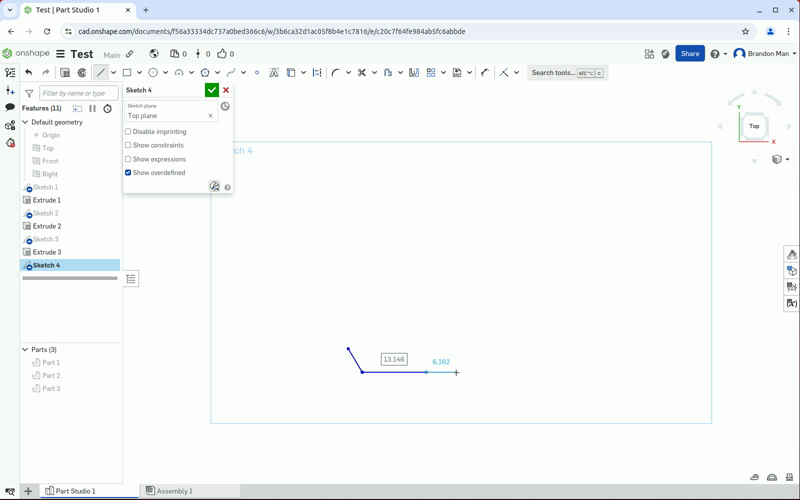
mouse_move(426, 339)
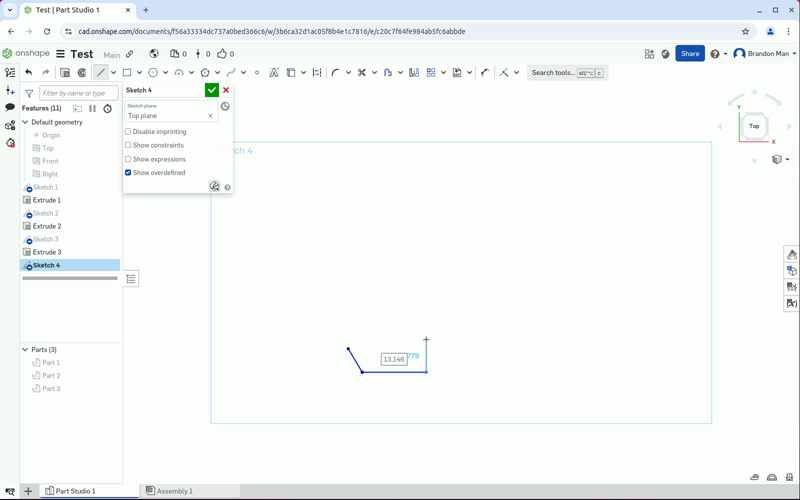
click(426, 339)
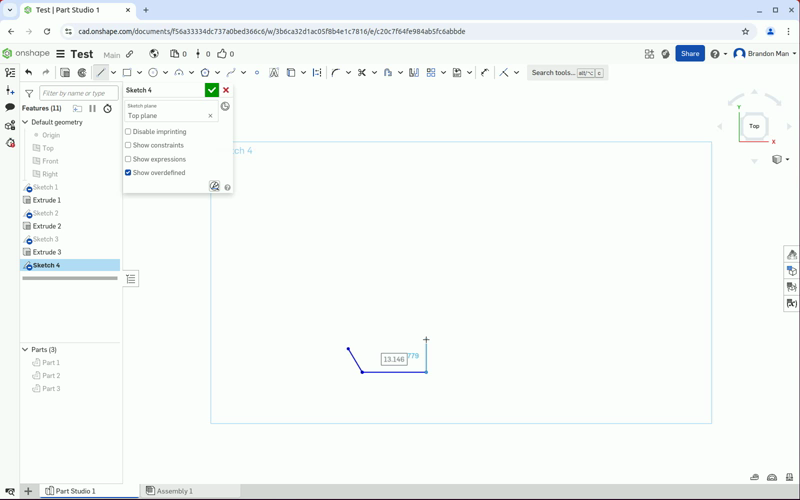
key_up(shift)
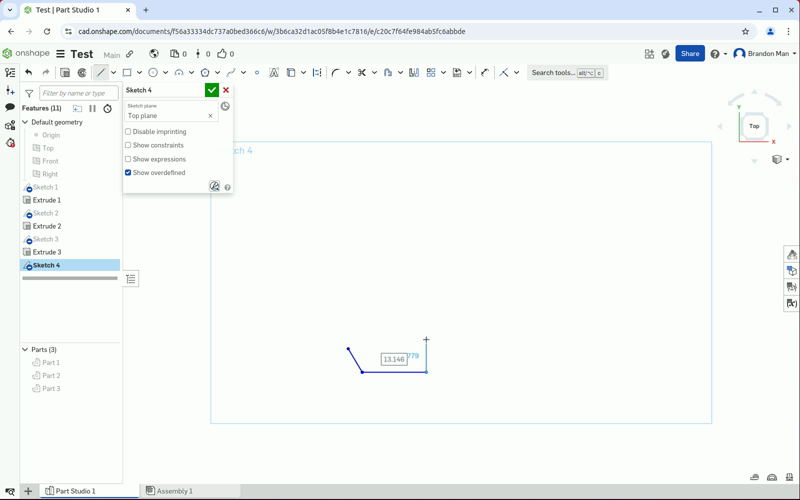
key(esc)
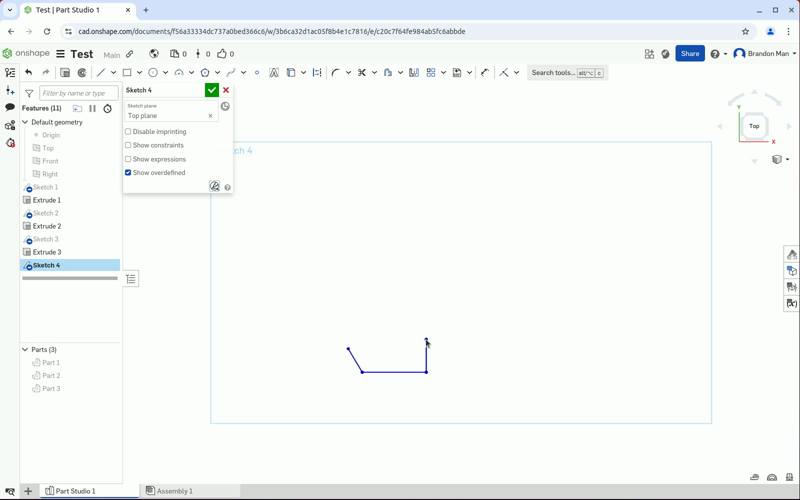
key(a)
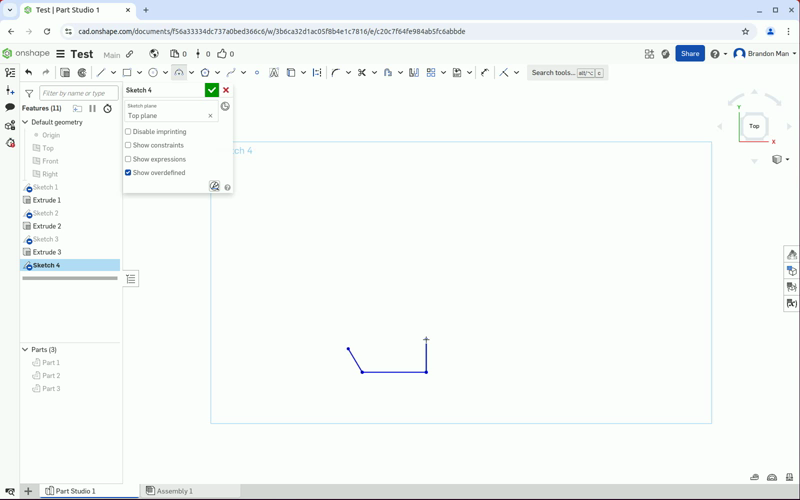
mouse_move(426, 339)
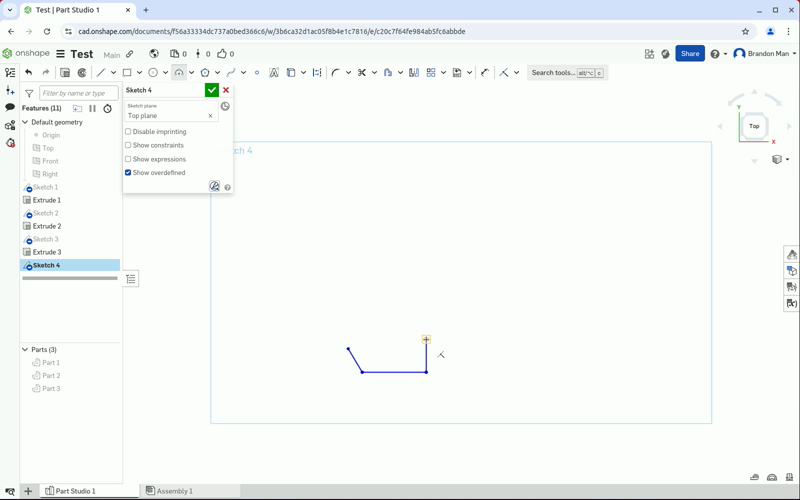
click(426, 339)
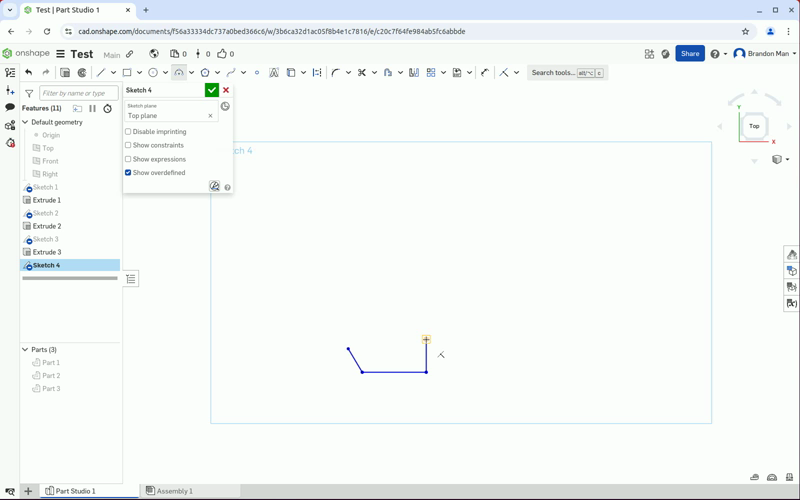
key_down(shift)
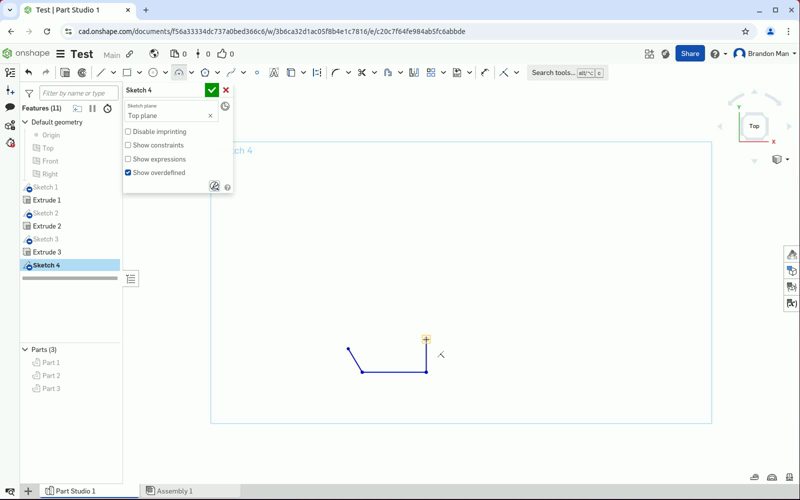
mouse_move(494, 339)
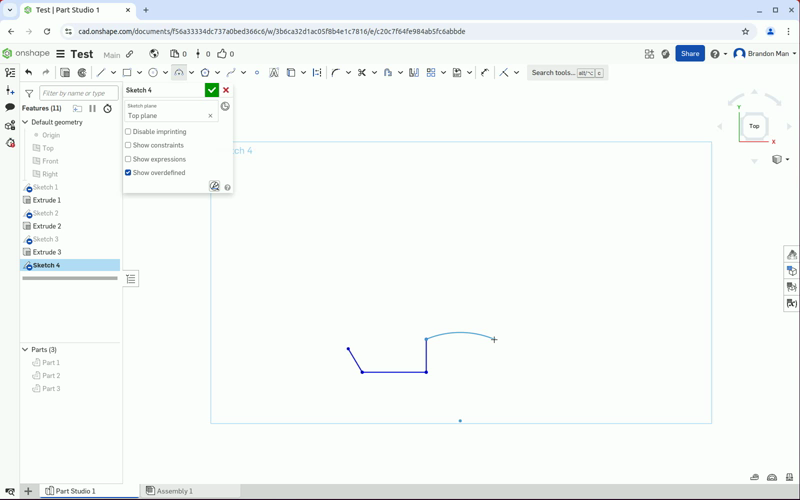
click(494, 339)
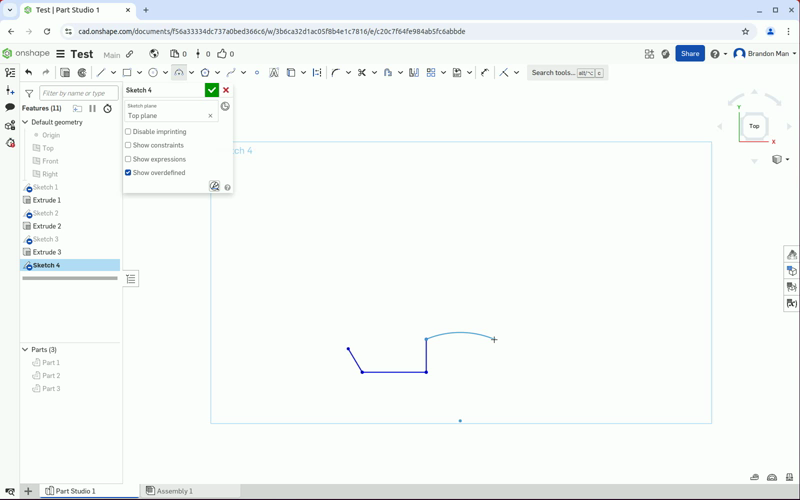
mouse_move(460, 215)
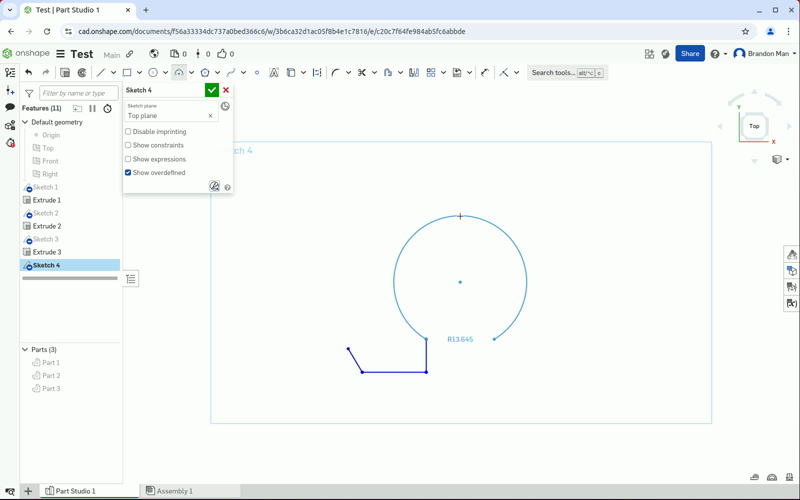
click(460, 215)
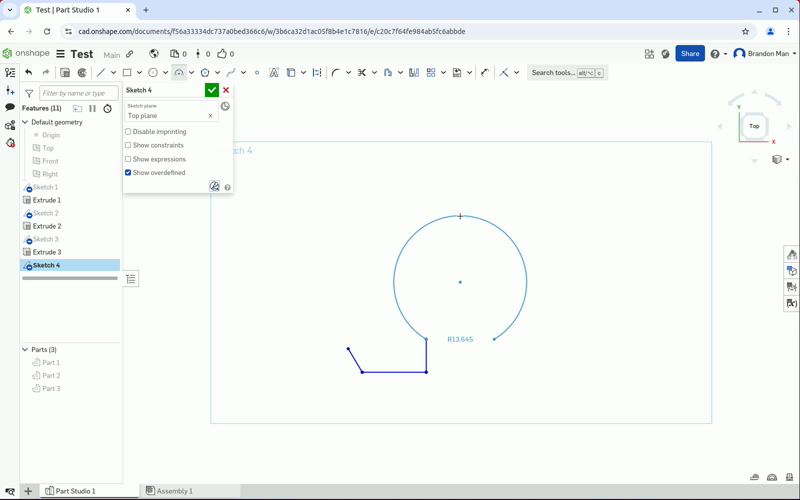
key_up(shift)
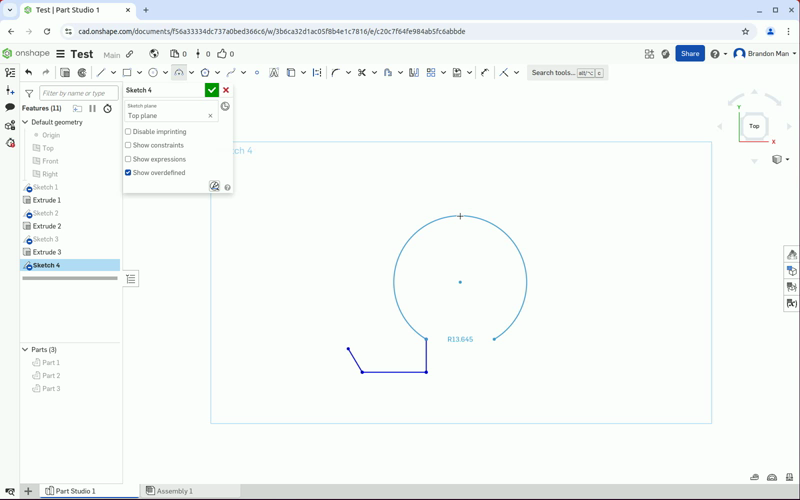
key(esc)
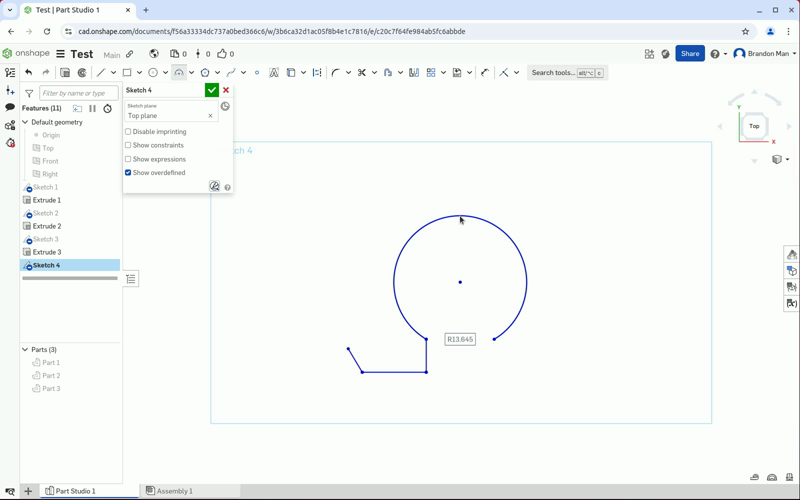
key(l)
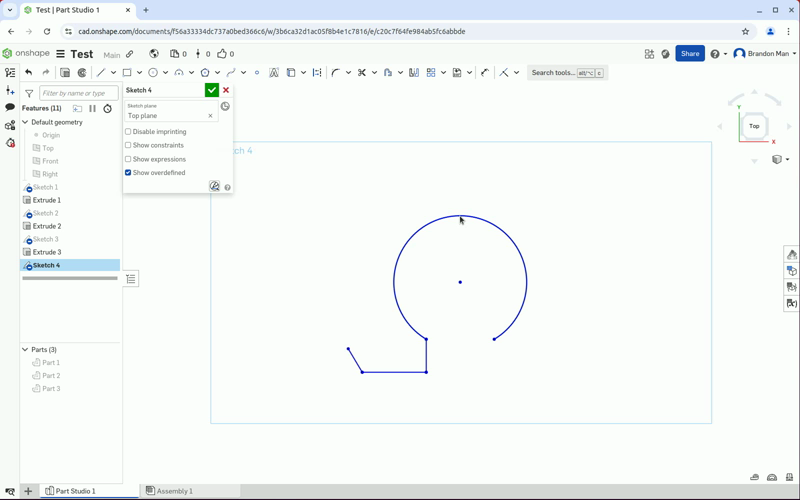
mouse_move(494, 339)
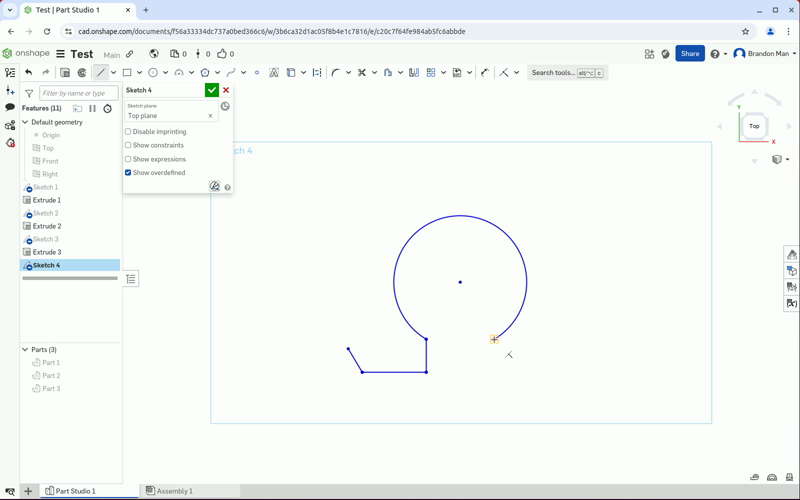
click(494, 339)
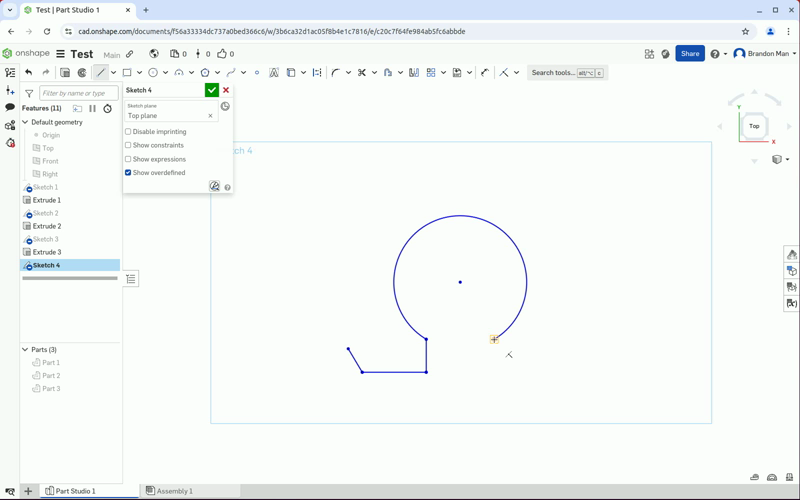
key_down(shift)
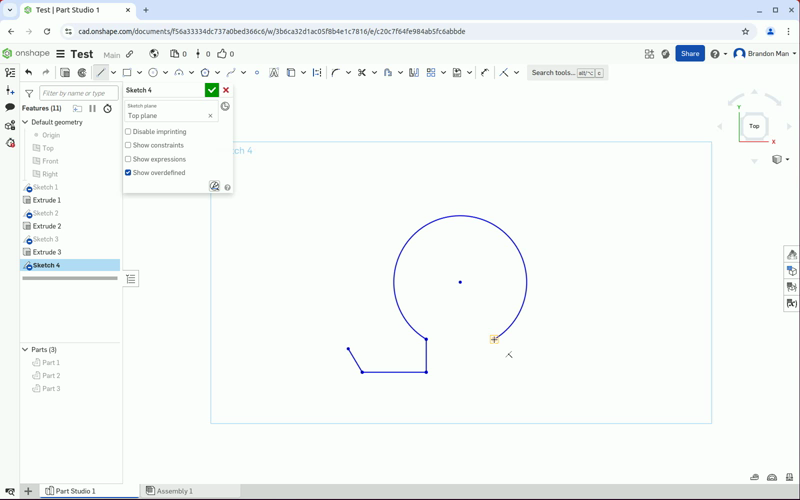
mouse_move(524, 339)
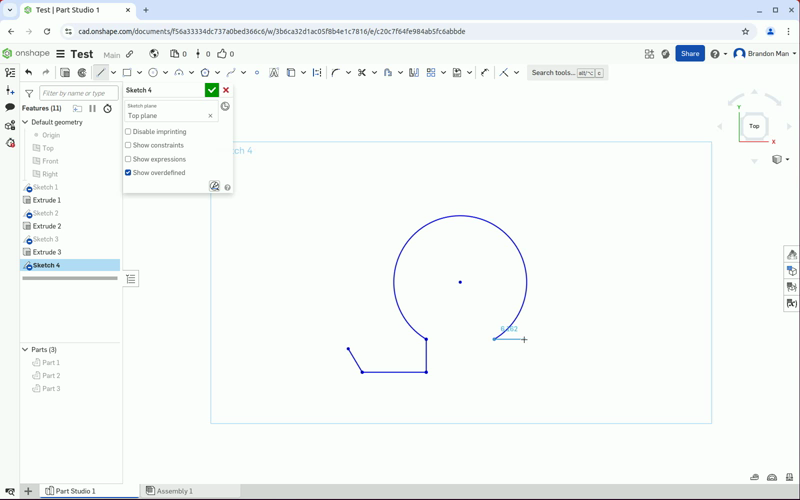
mouse_move(494, 372)
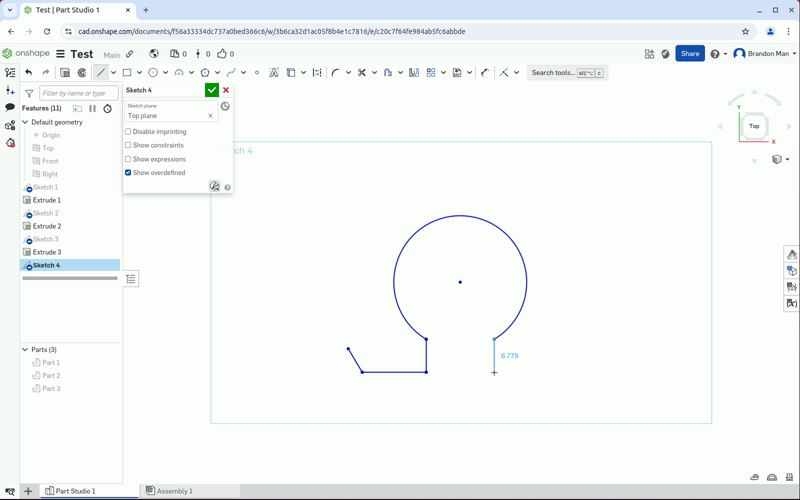
click(494, 372)
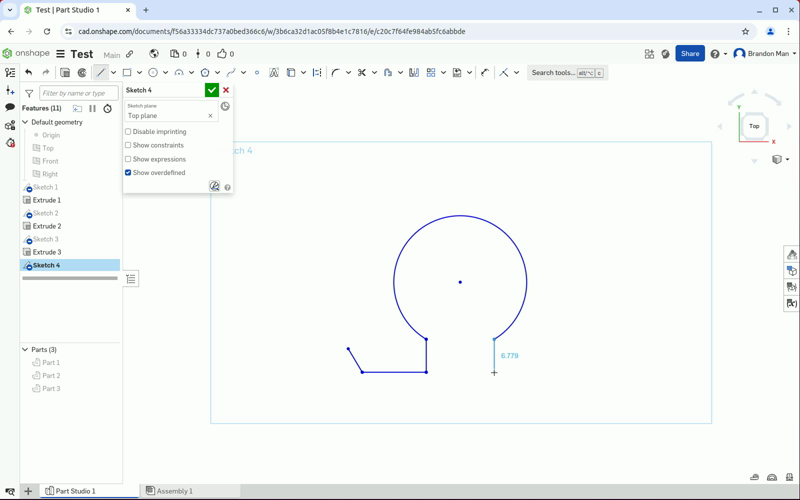
key_up(shift)
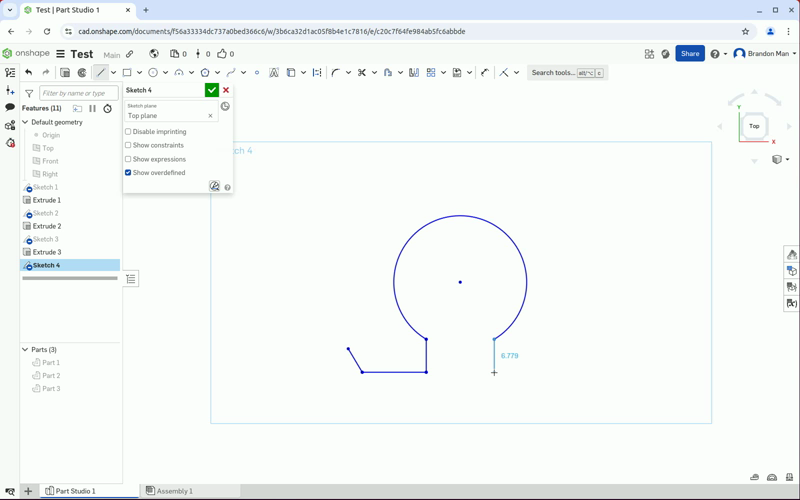
key_down(shift)
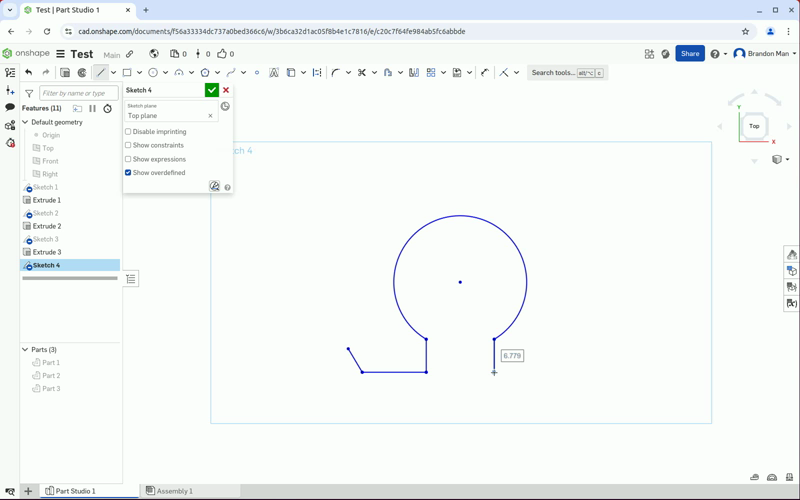
mouse_move(558, 372)
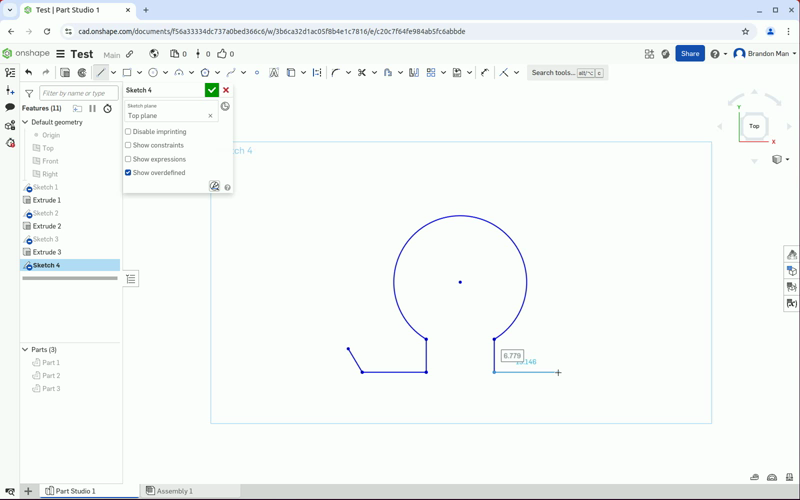
click(558, 372)
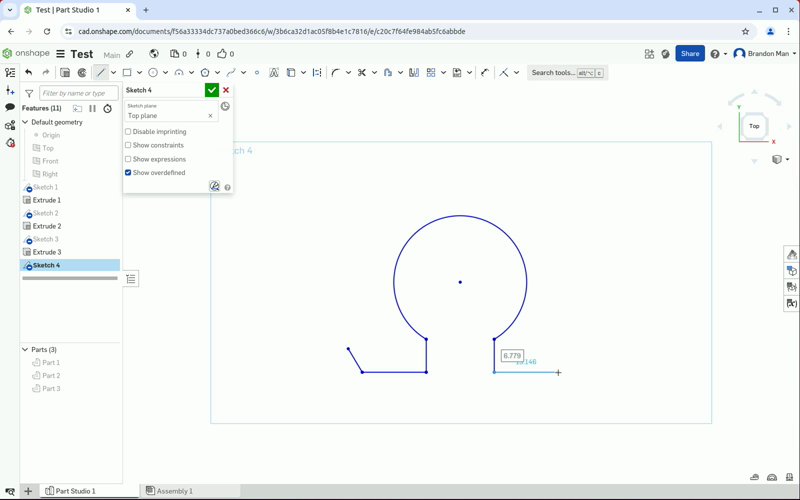
key_up(shift)
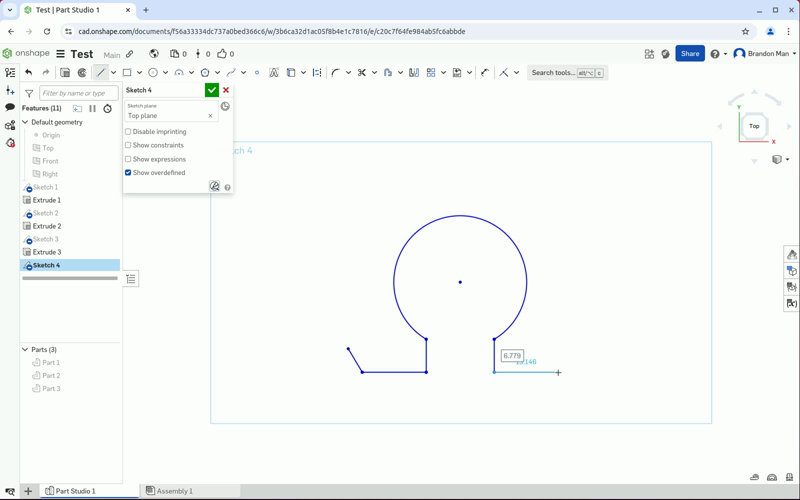
key_down(shift)
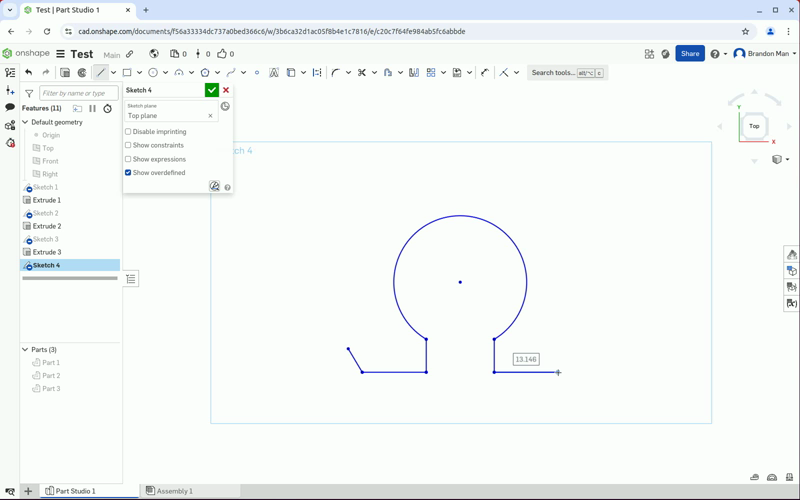
mouse_move(588, 372)
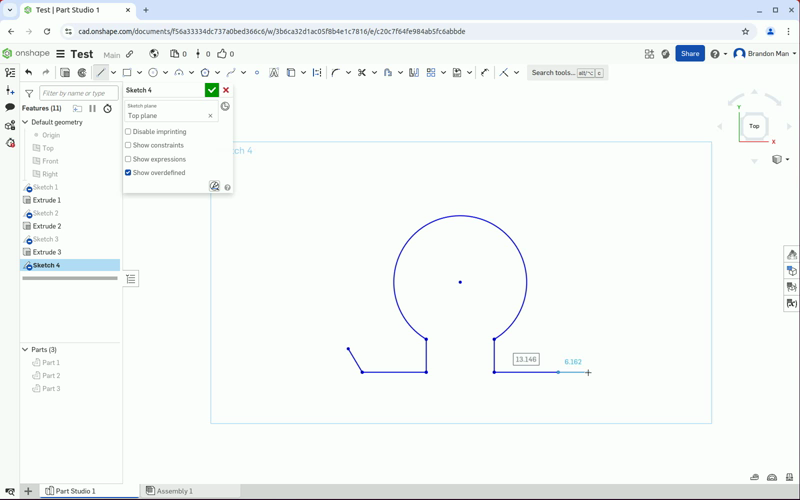
mouse_move(572, 348)
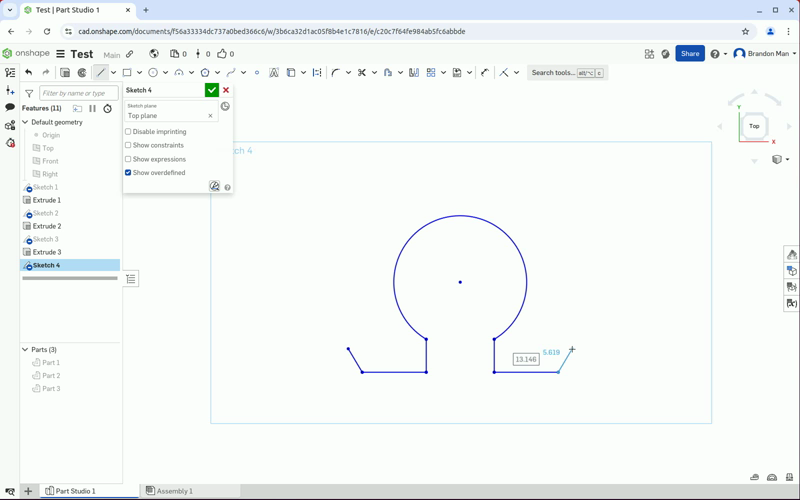
click(572, 348)
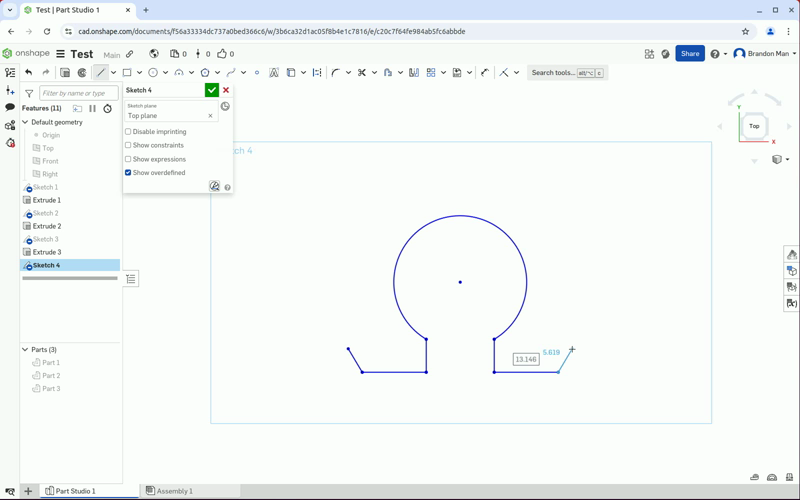
key_up(shift)
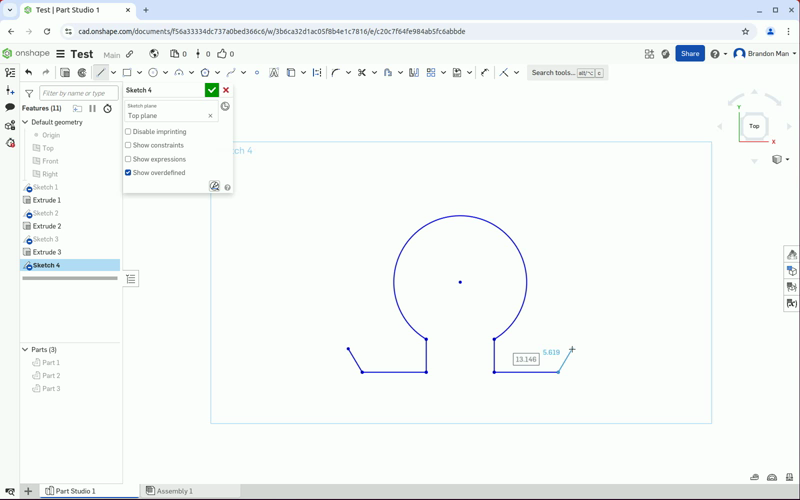
key_down(shift)
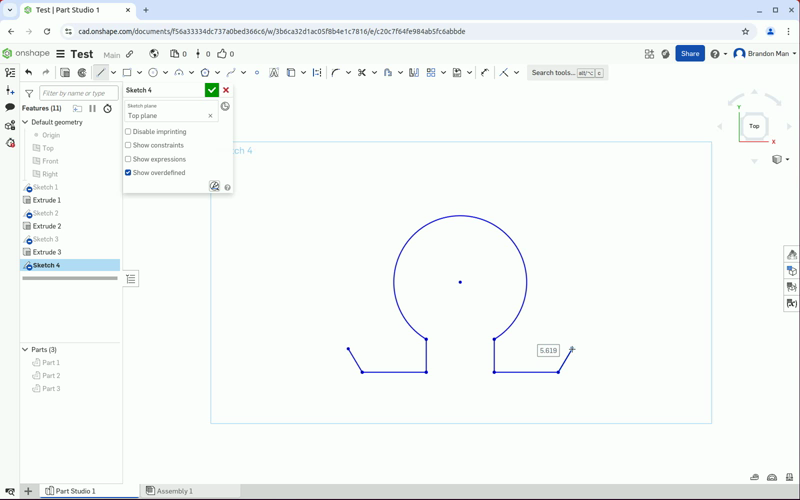
mouse_move(572, 219)
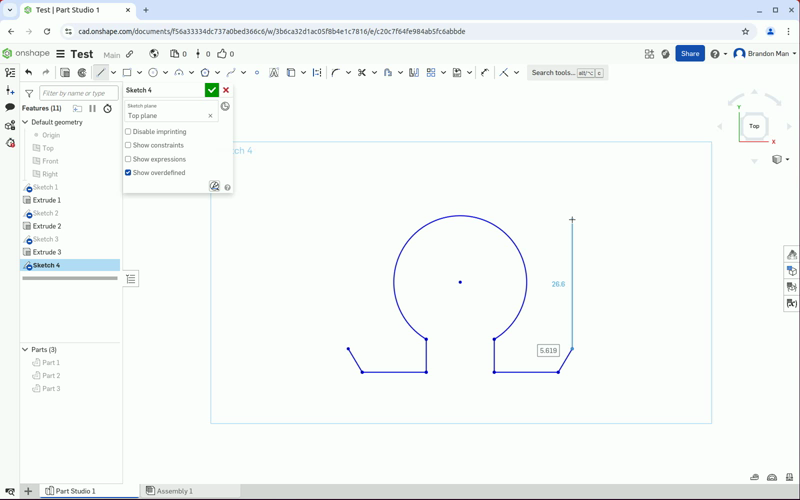
click(572, 219)
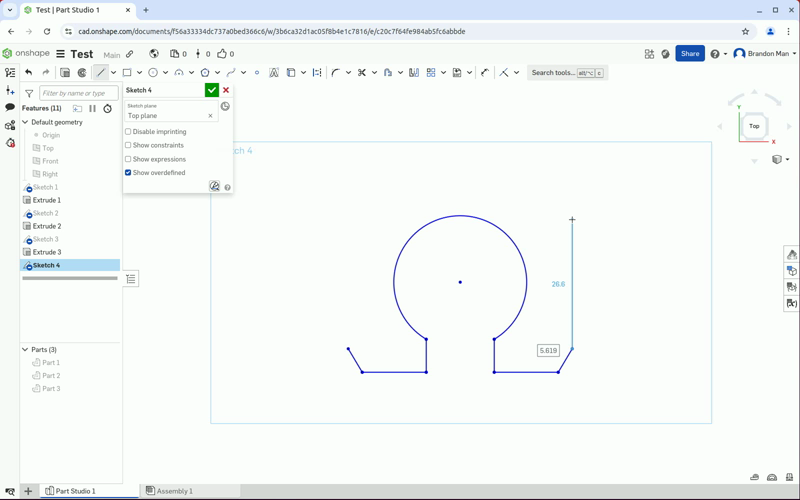
key_up(shift)
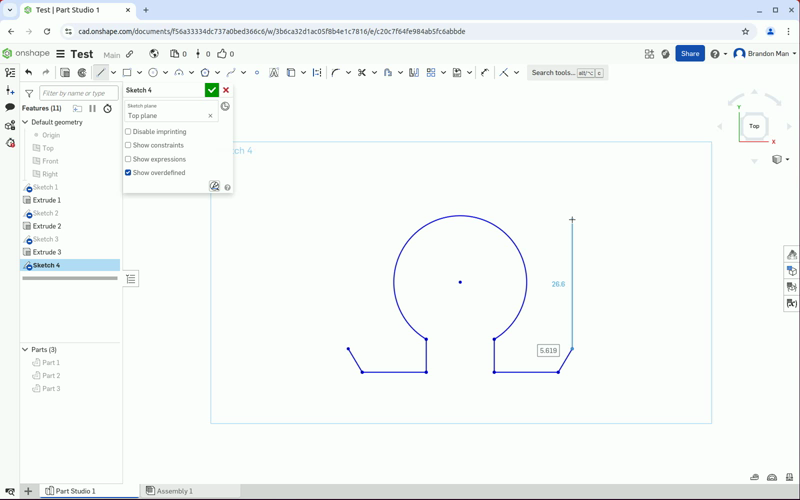
key_down(shift)
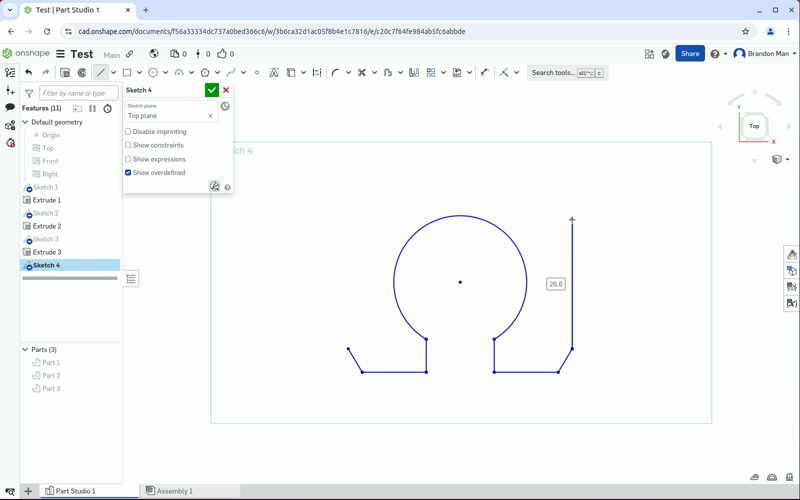
mouse_move(589, 219)
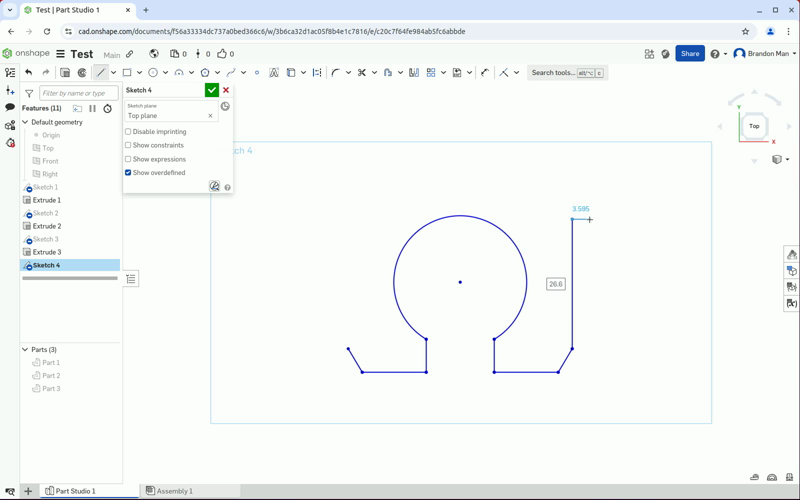
mouse_move(558, 195)
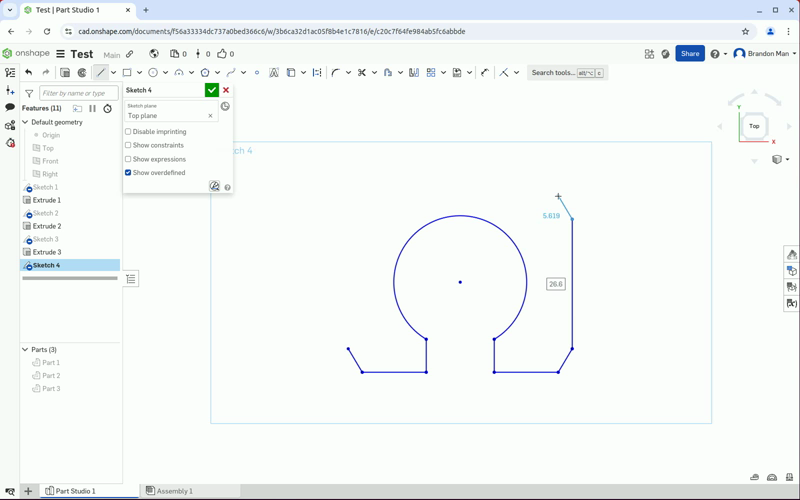
click(558, 195)
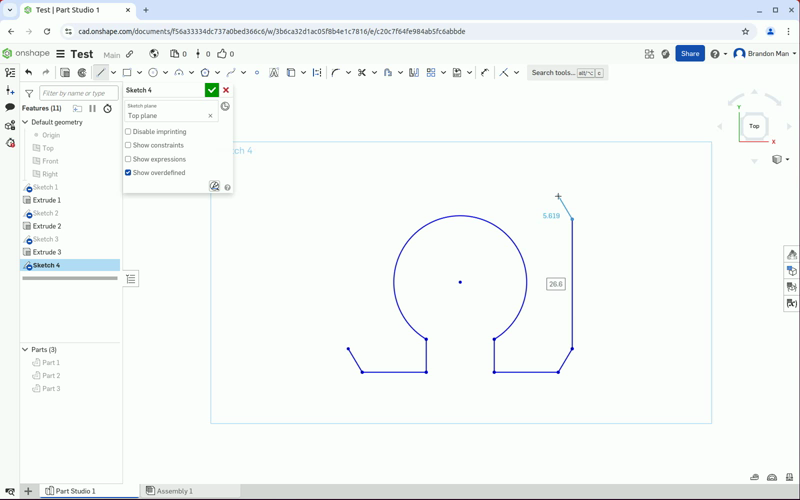
key_up(shift)
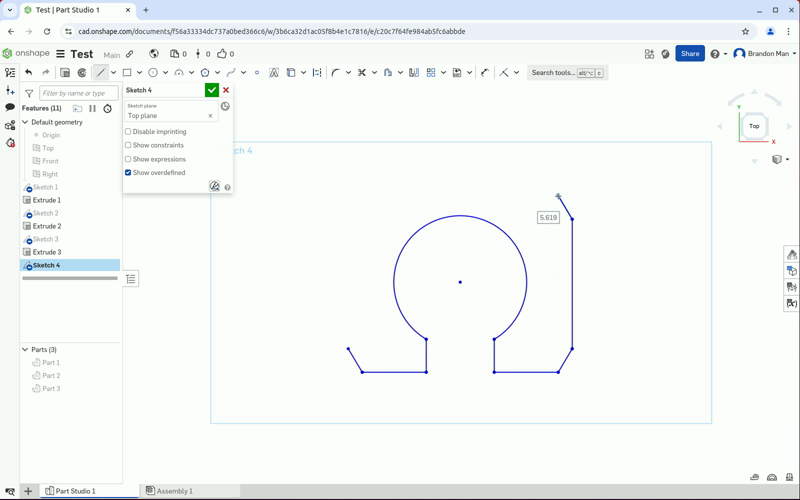
key_down(shift)
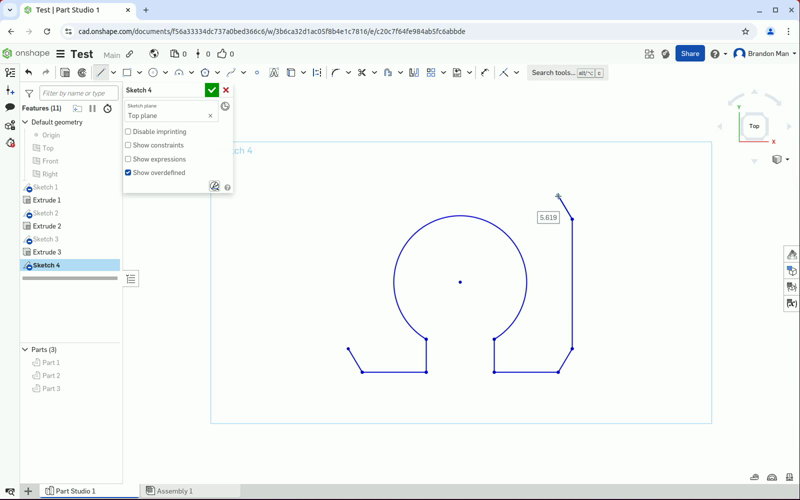
mouse_move(362, 195)
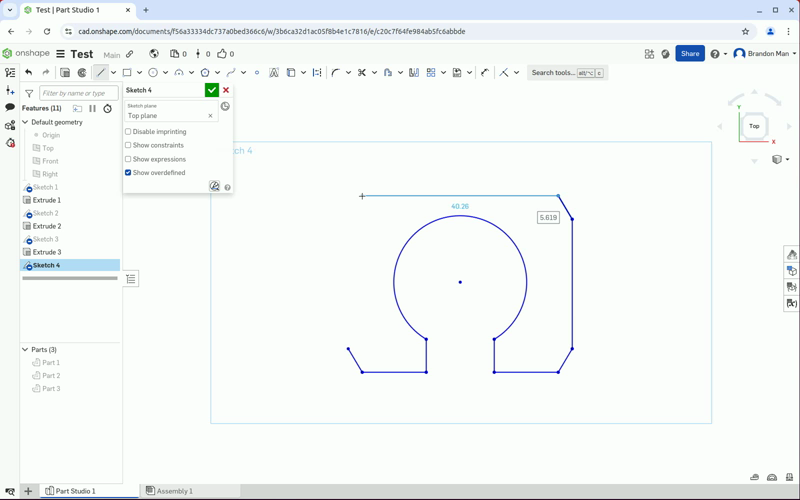
click(362, 195)
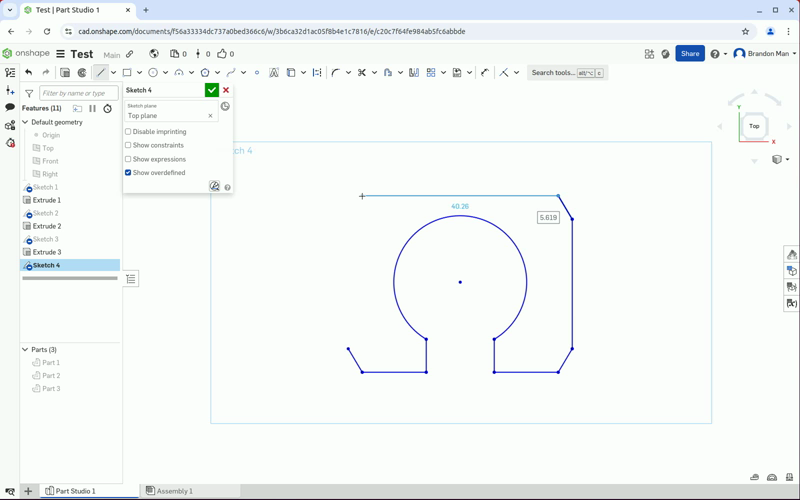
key_up(shift)
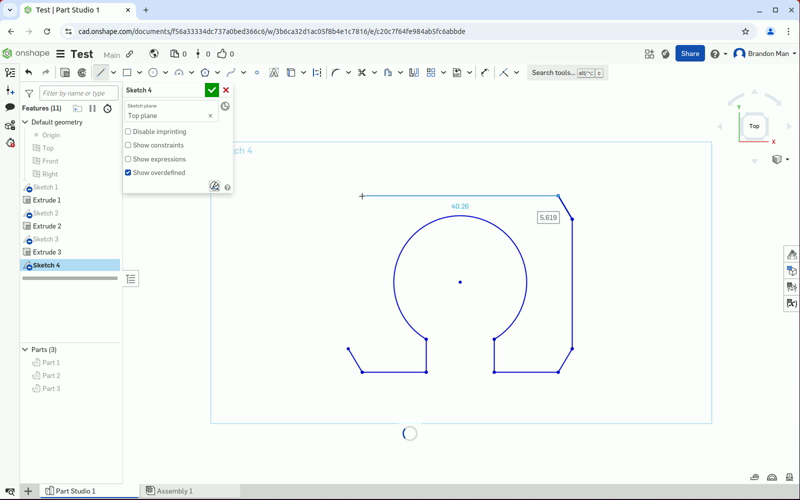
key_down(shift)
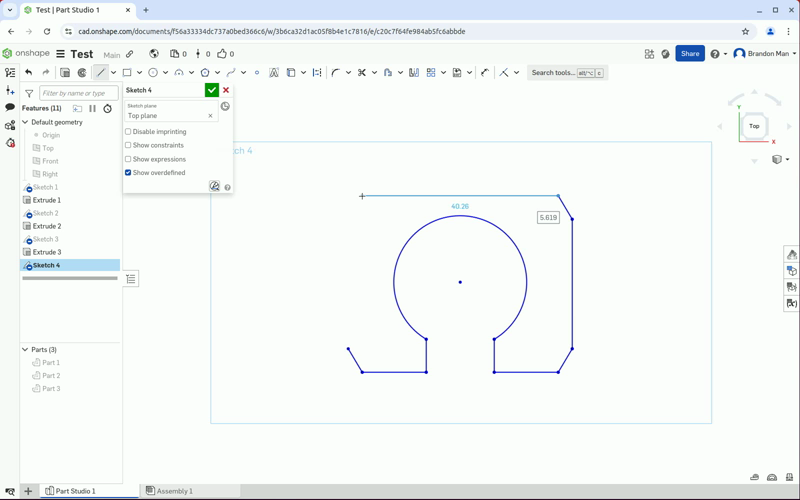
mouse_move(392, 195)
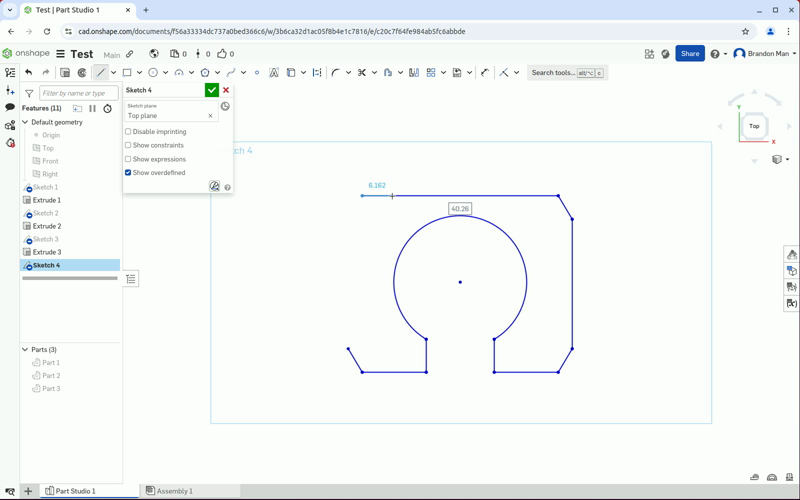
mouse_move(348, 219)
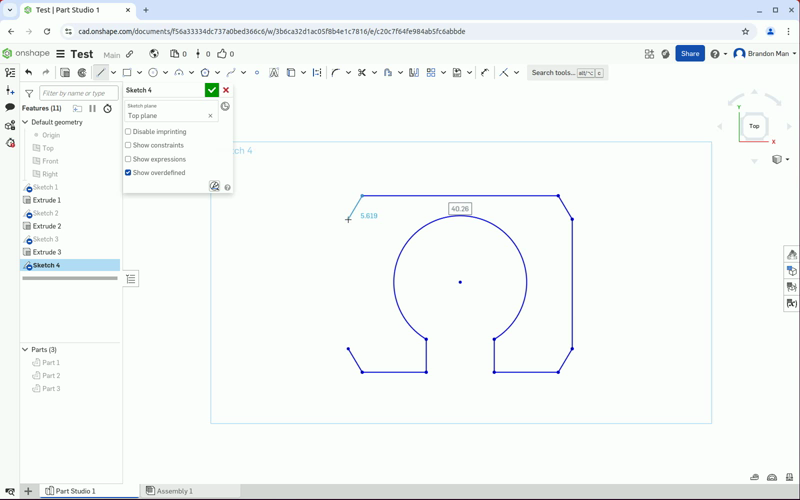
click(348, 219)
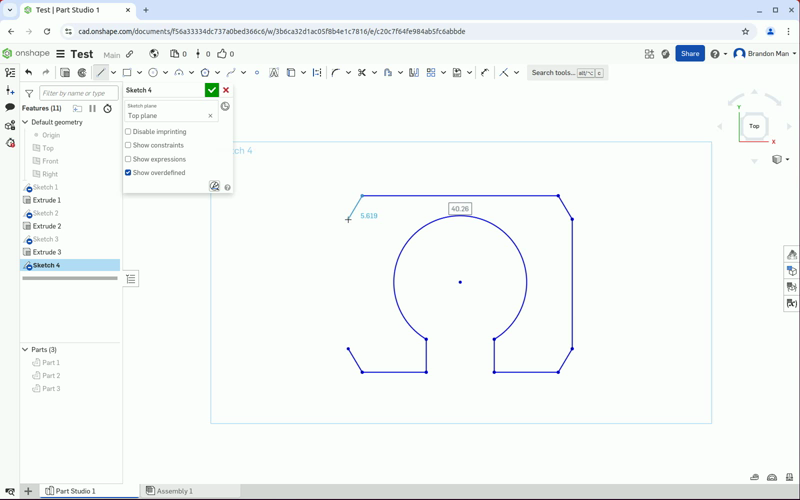
key_up(shift)
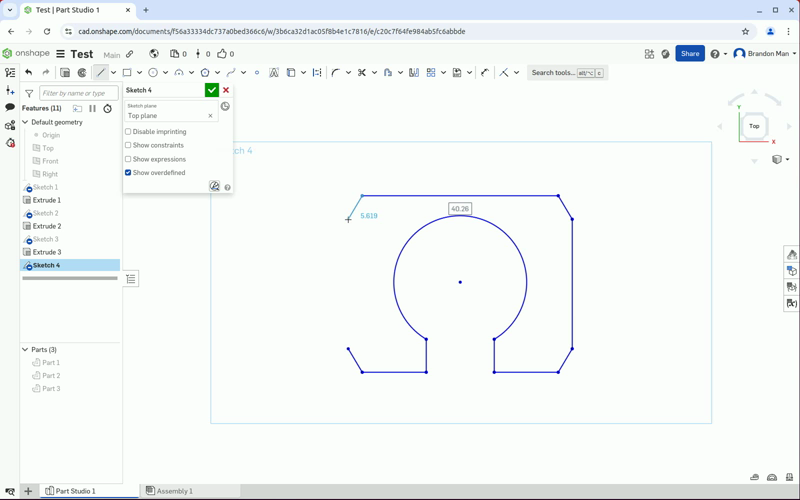
key_down(shift)
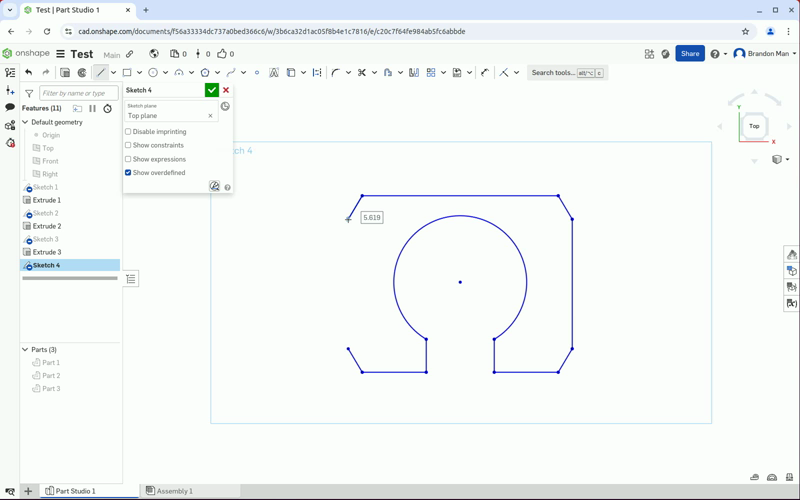
mouse_move(348, 348)
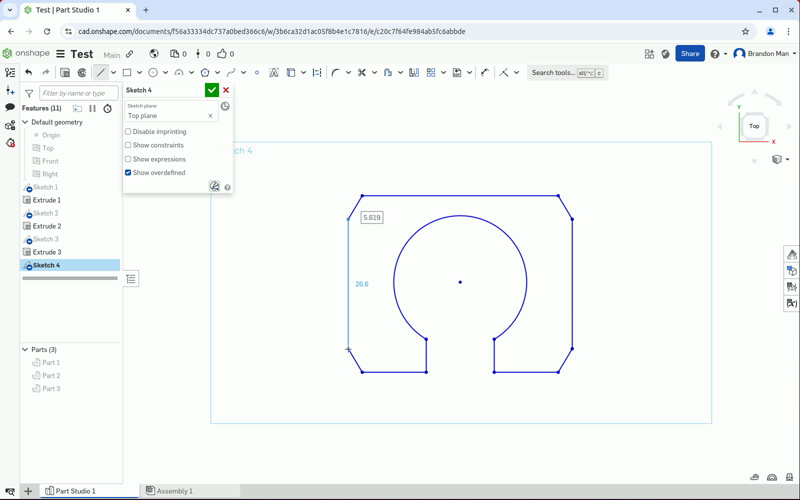
key_up(shift)
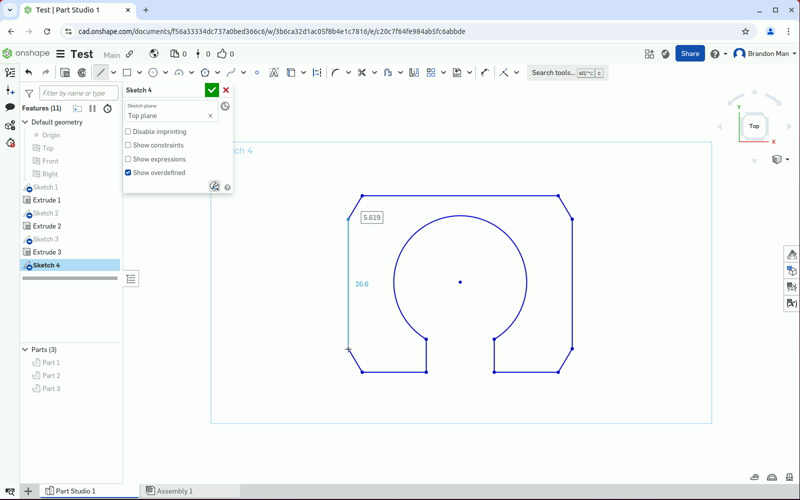
click(348, 348)
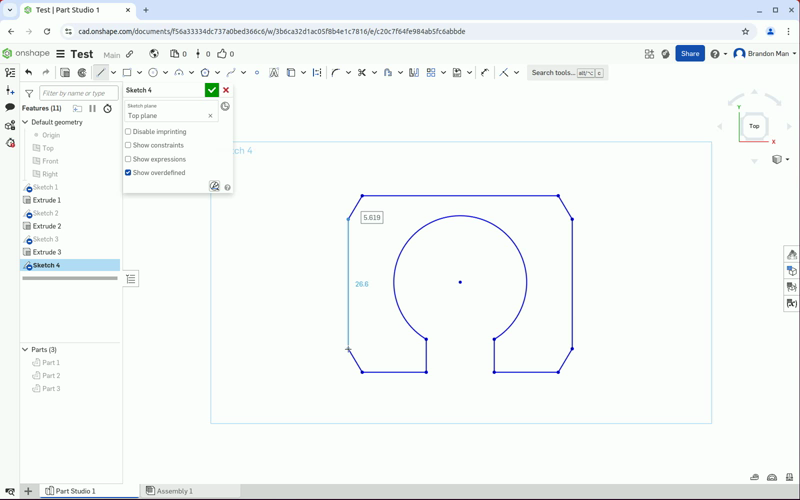
key(esc)
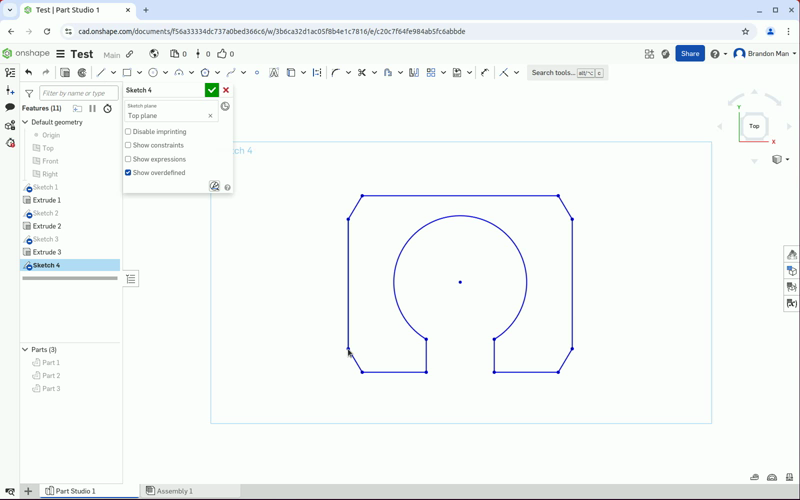
mouse_move(541, 252)
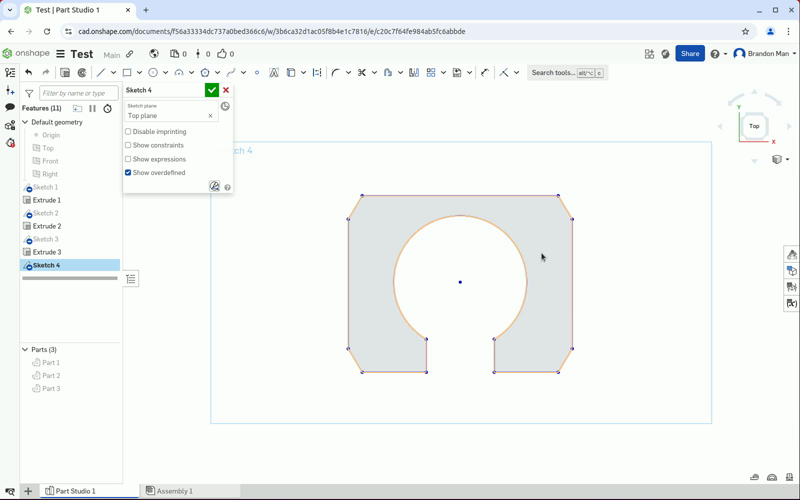
click(541, 252)
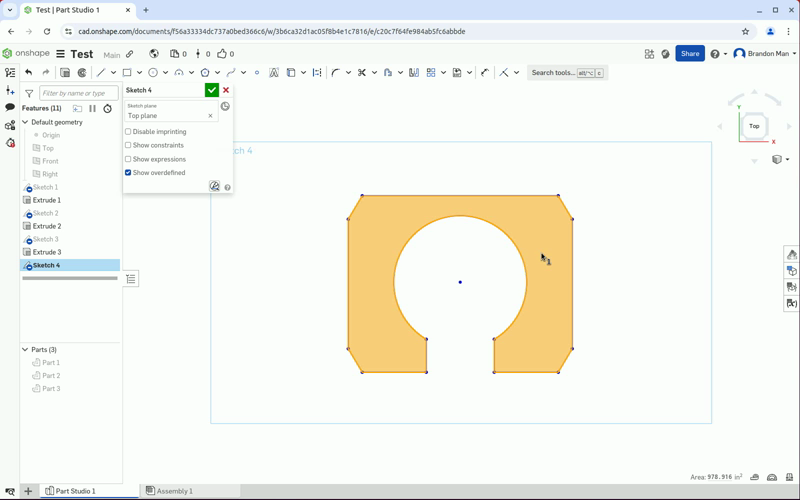
mouse_move(73, 352)
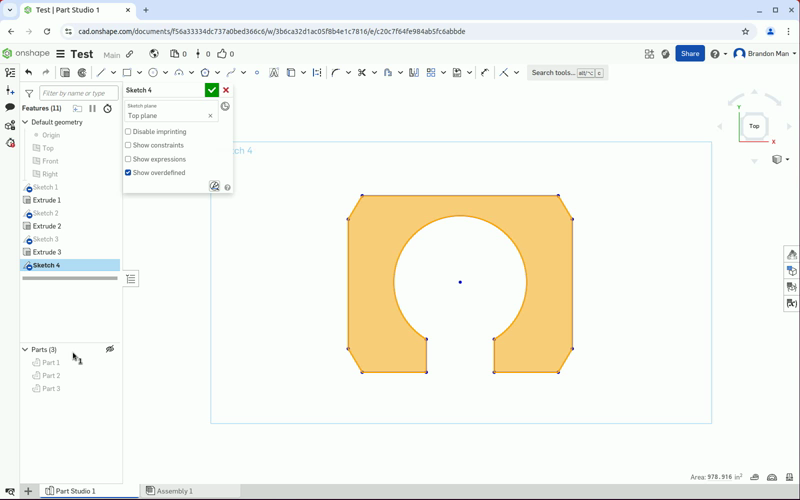
key(shift+y)
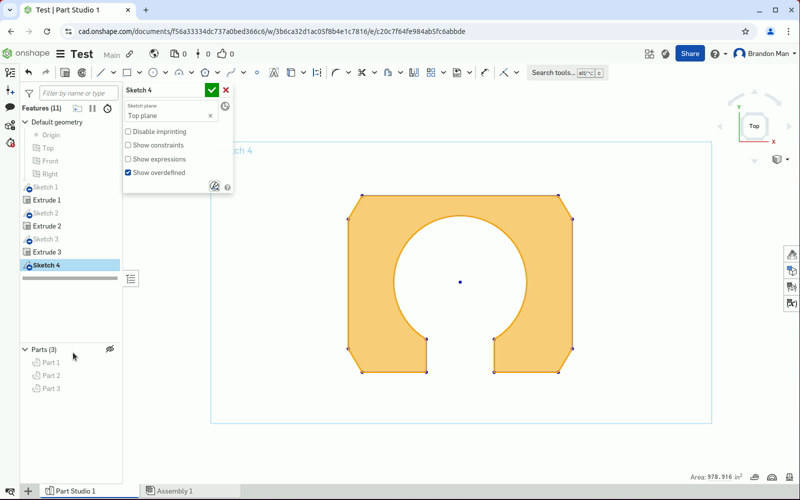
key(shift+e)
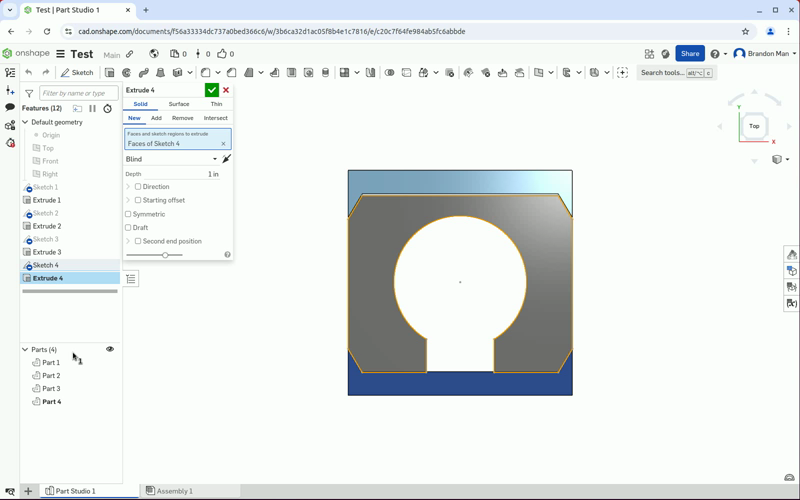
mouse_move(143, 106)
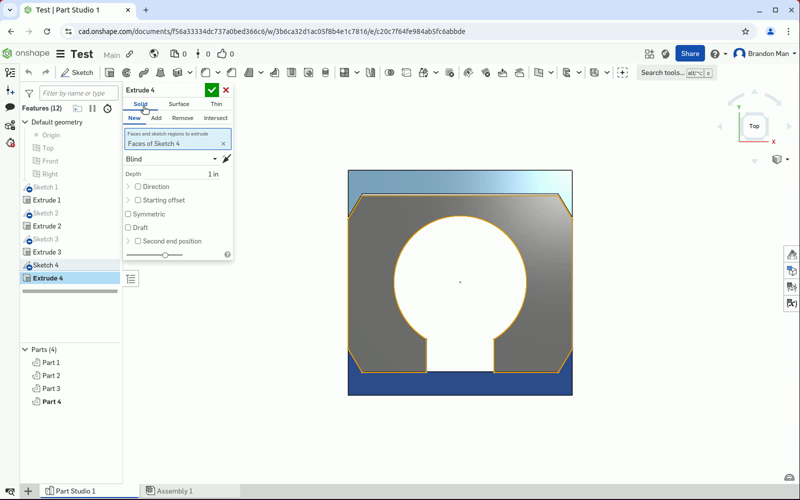
click(143, 106)
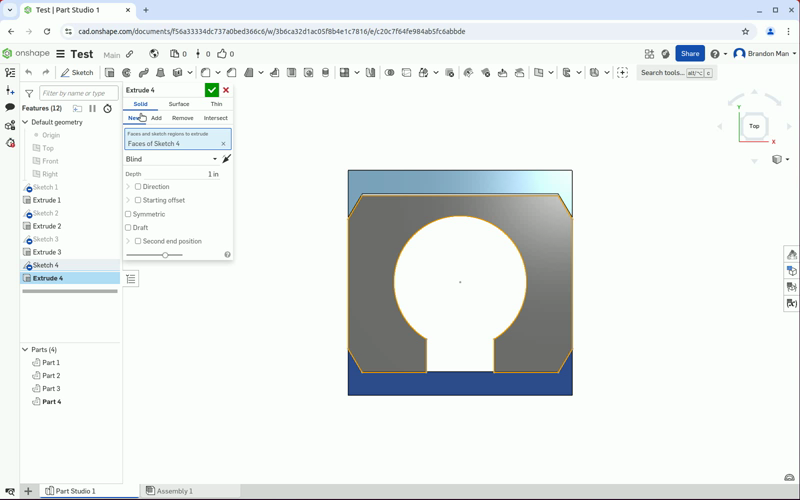
mouse_move(137, 120)
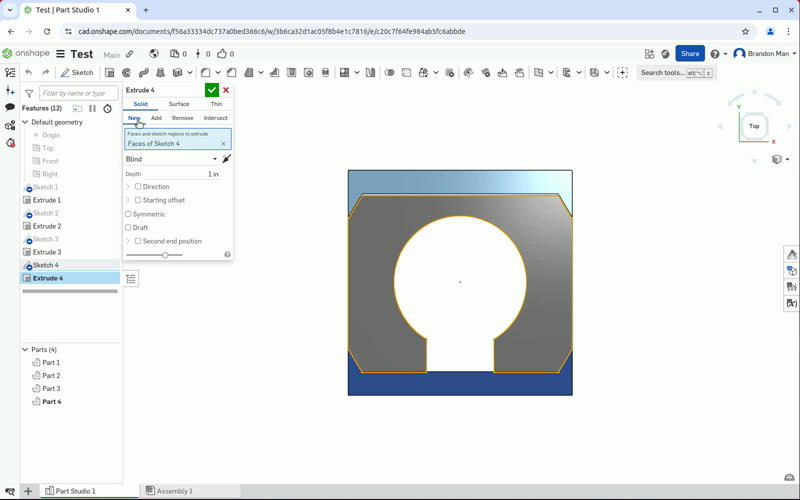
click(137, 120)
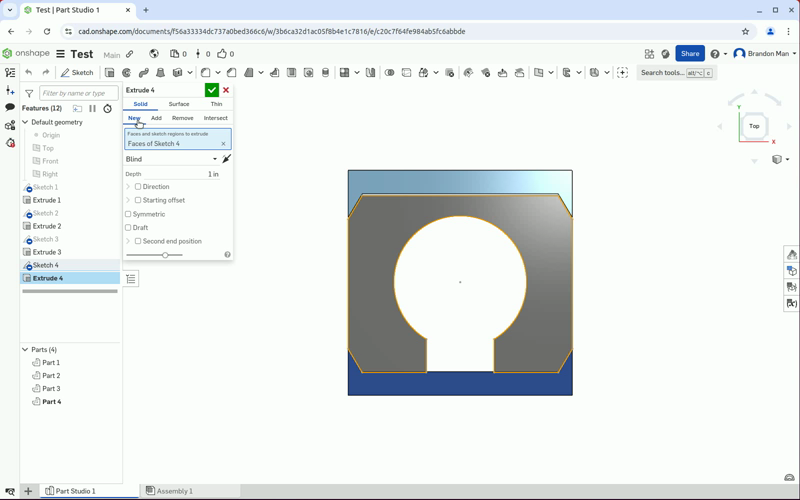
key(tab, 4)
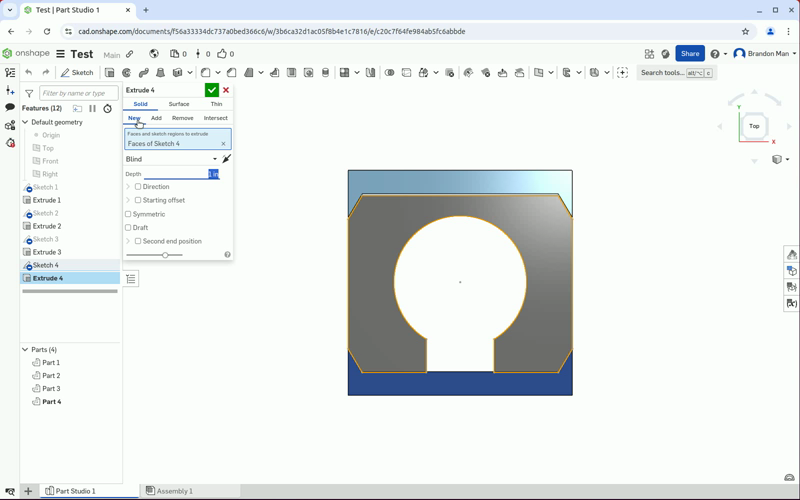
text(-1.444)
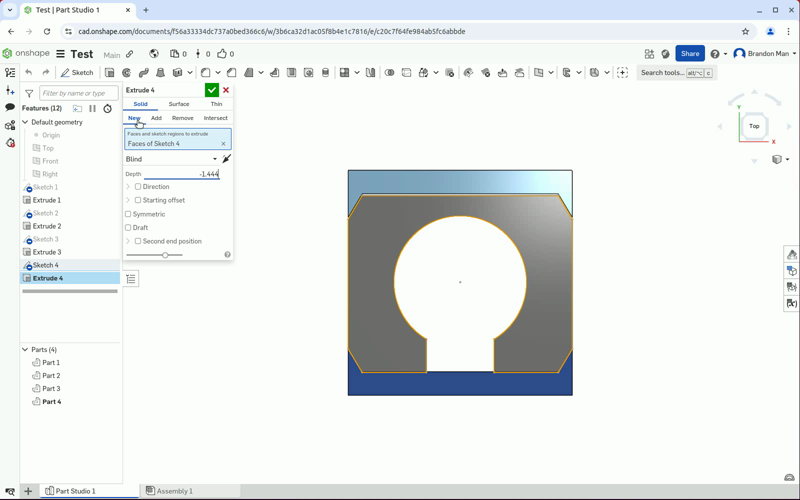
key(enter)
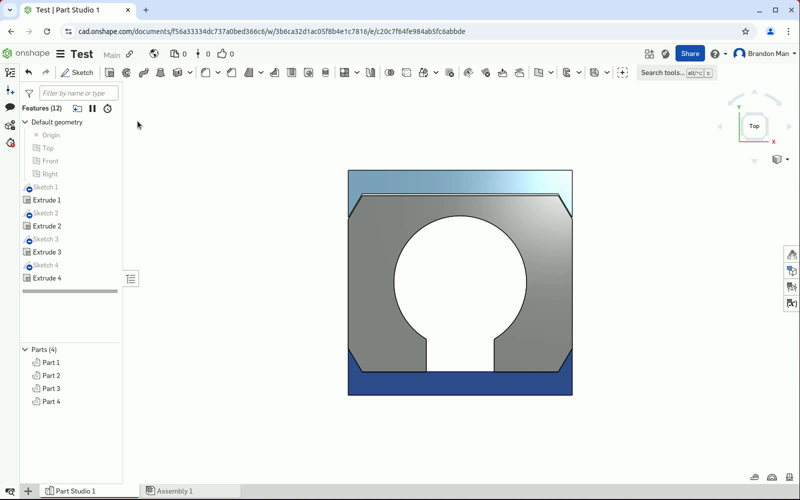
key(shift+h)
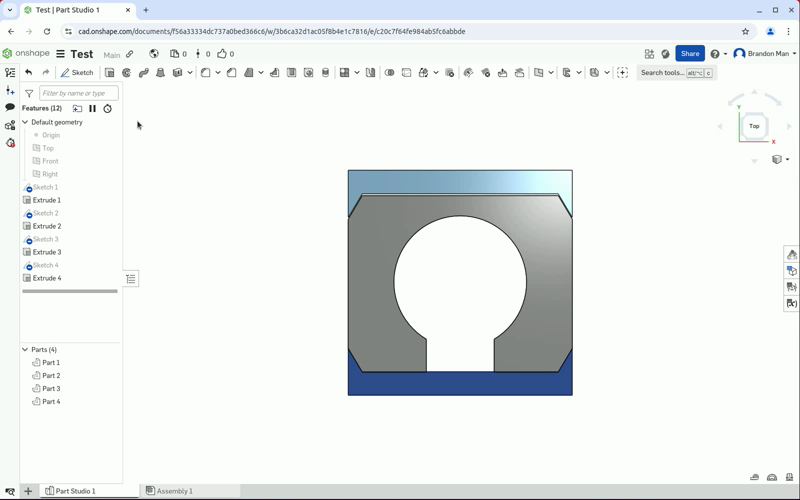
key(shift+h)
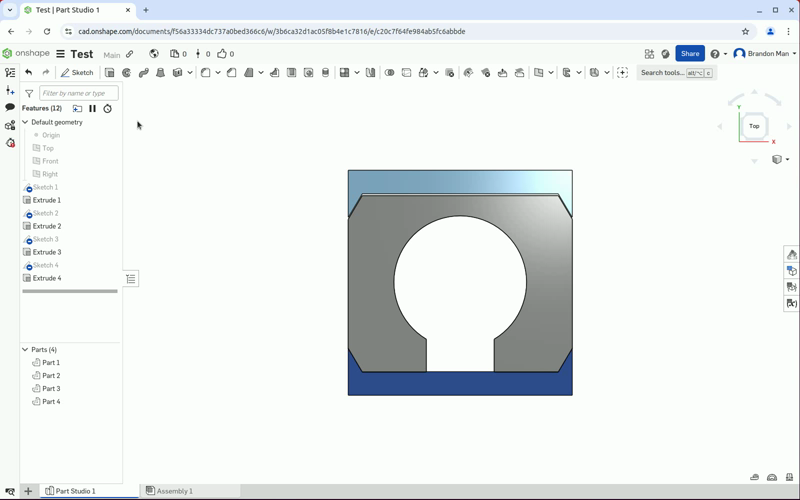
key(shift+7)
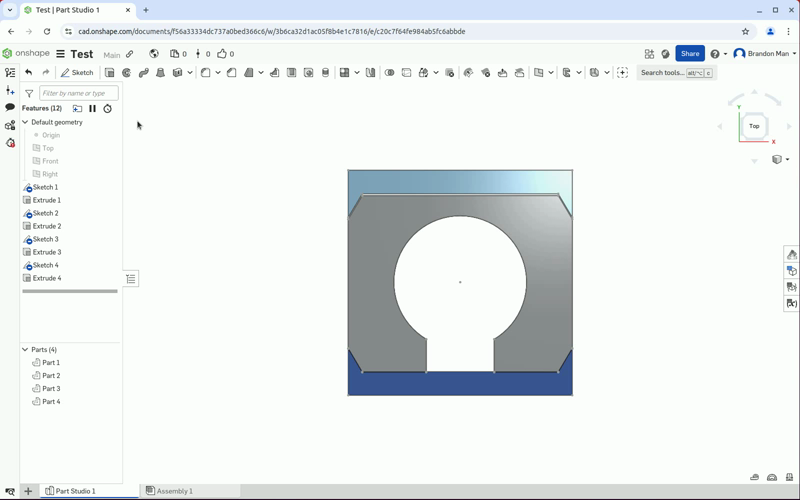
key(up, 3)
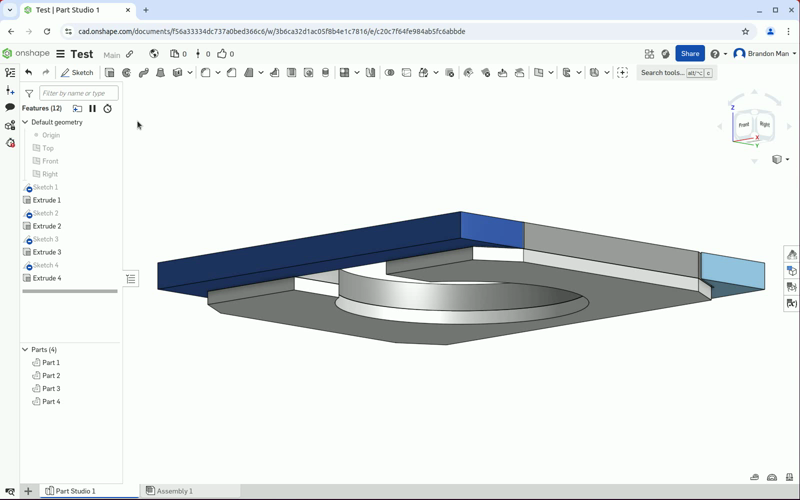
key(left, 3)
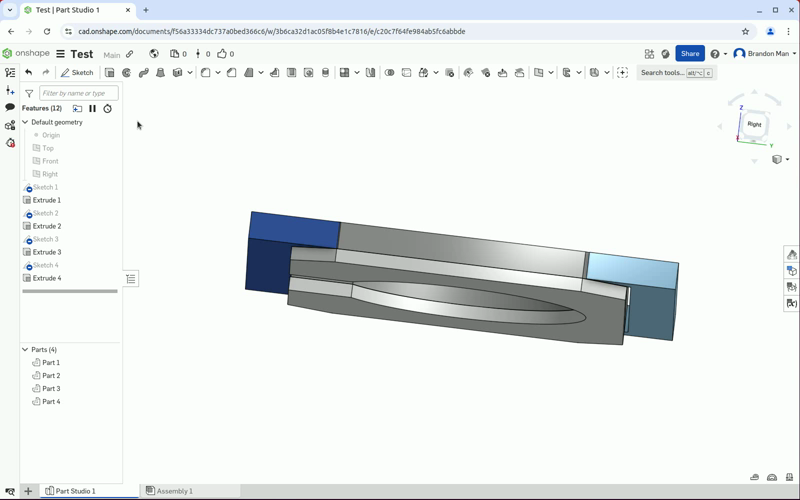
key(right, 3)
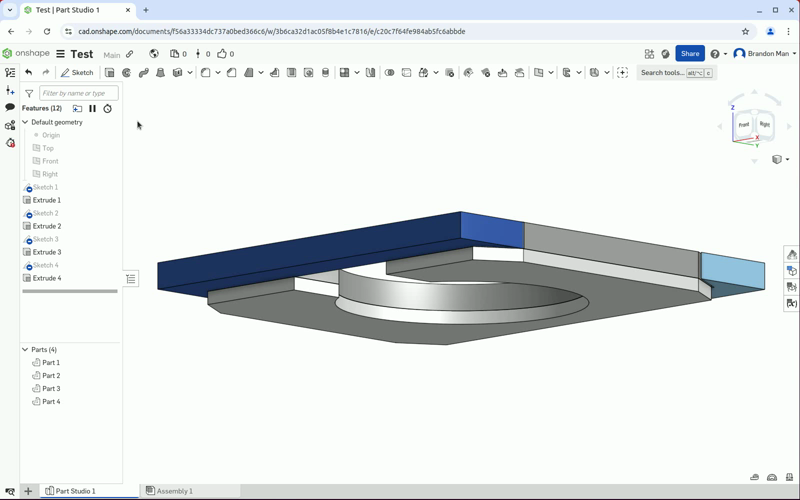
key(down, 3)
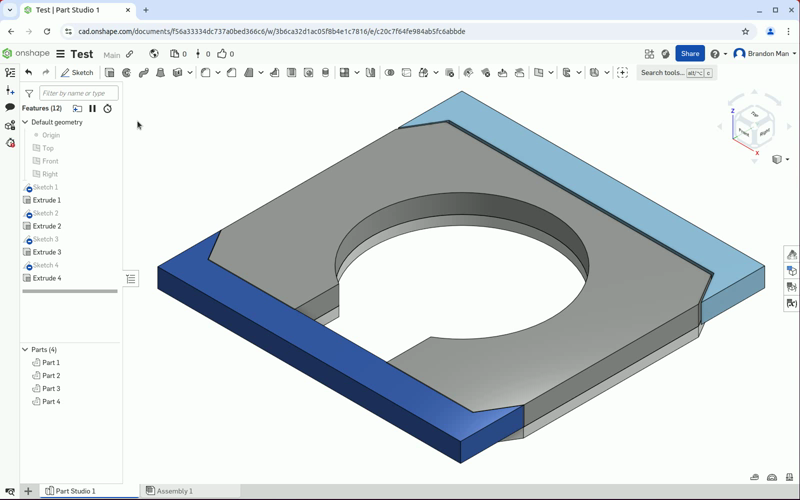
mouse_move(73, 189)
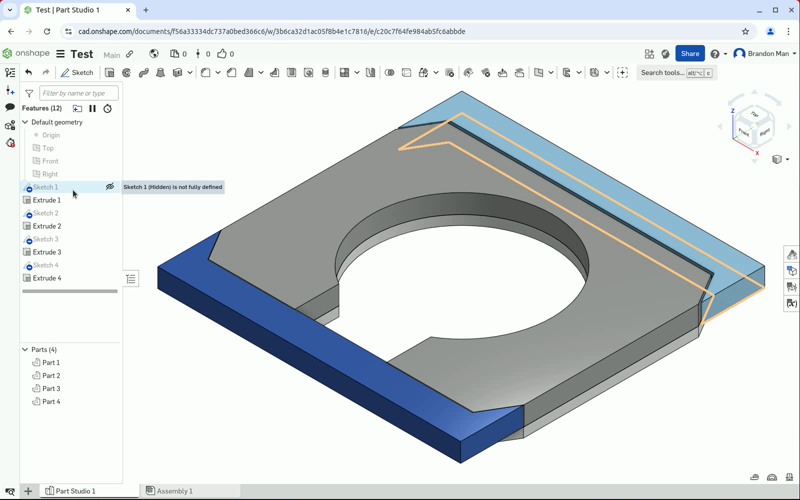
click(73, 189)